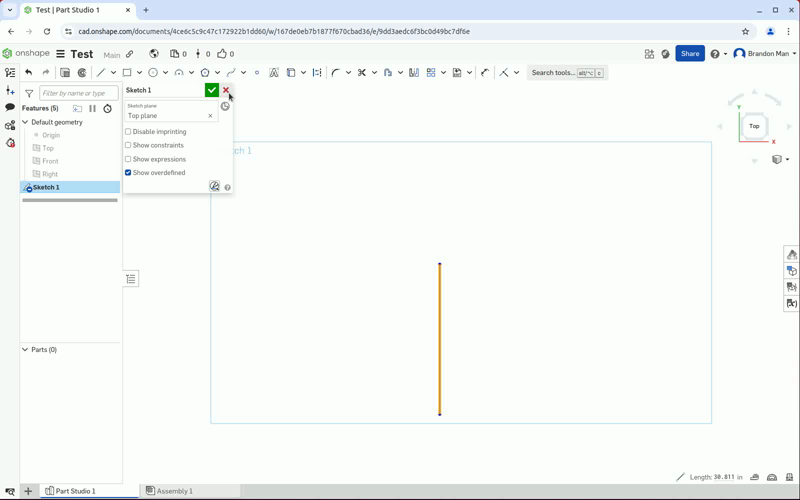
key(shift+h)
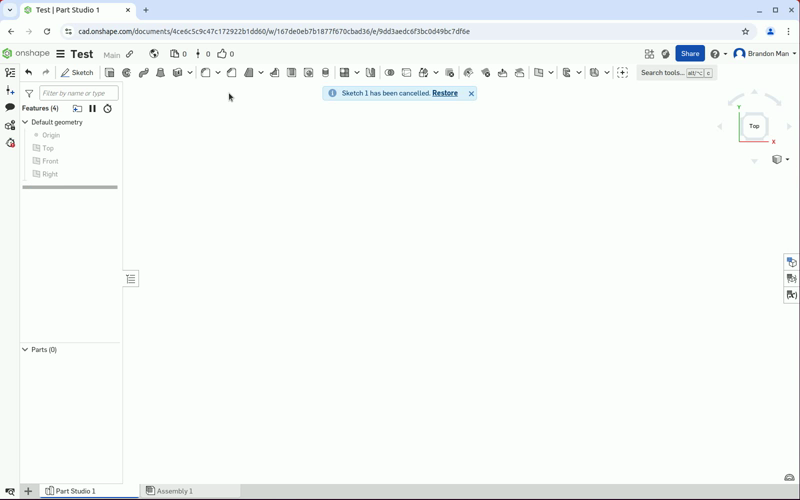
mouse_move(73, 352)
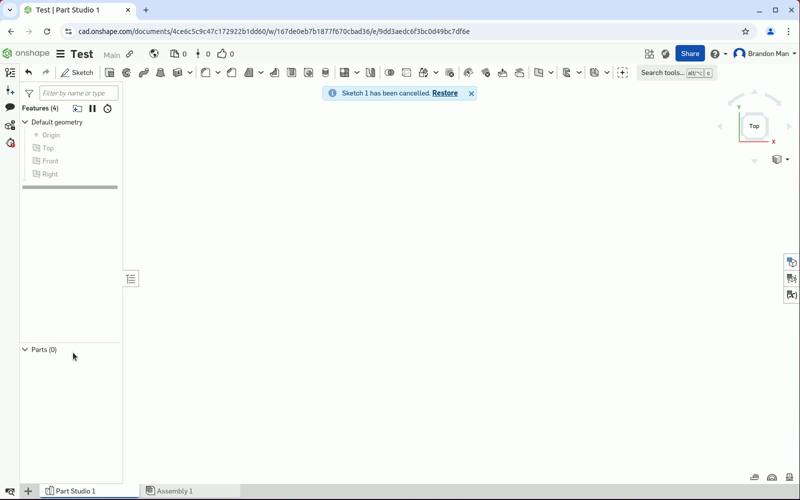
key(y)
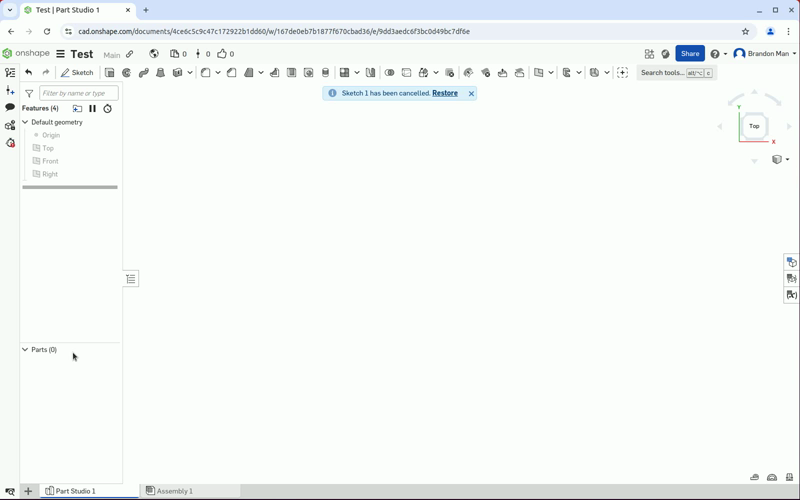
key(shift+p)
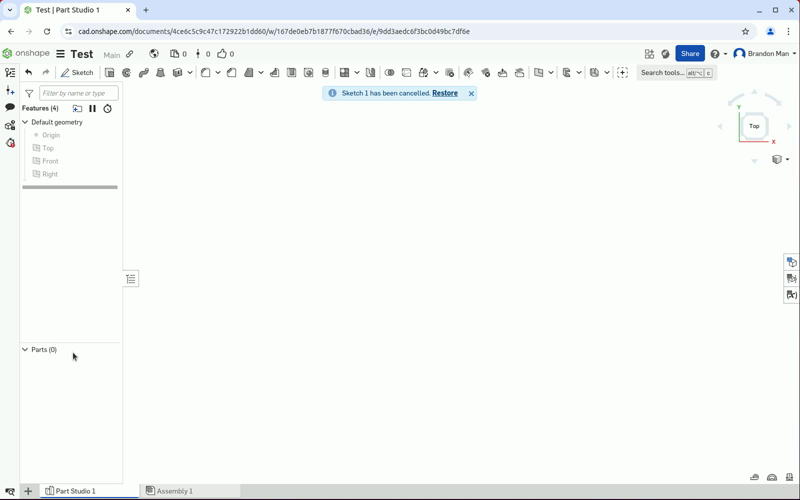
key(space)
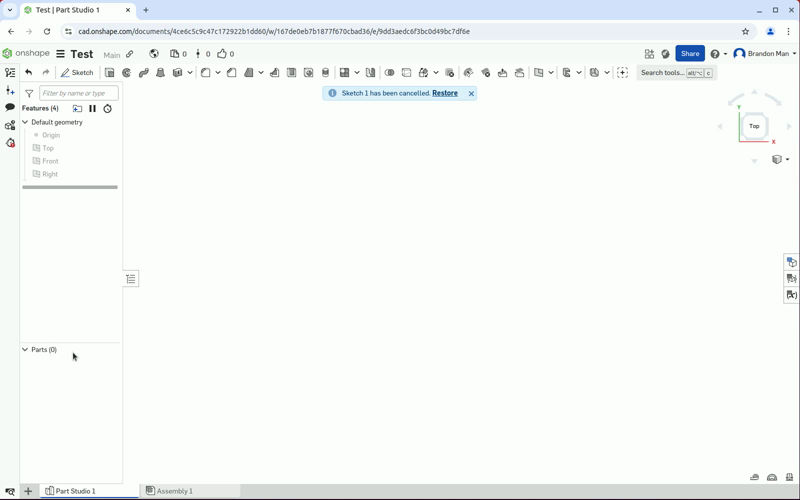
key_down(shift)
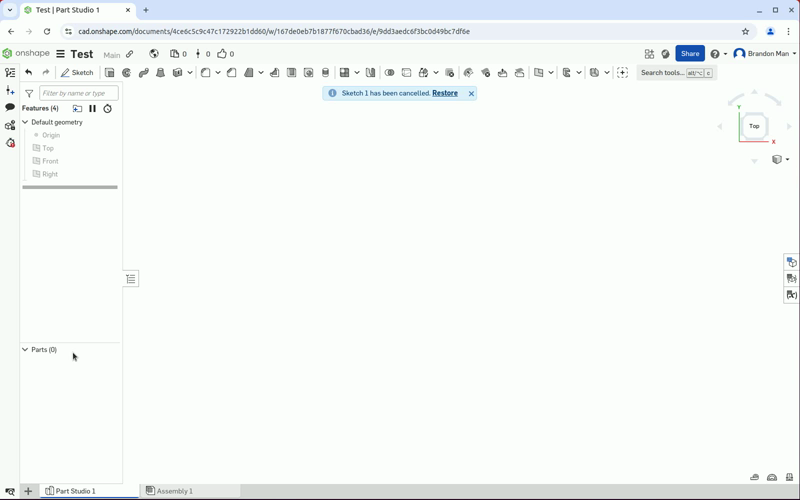
key(up)
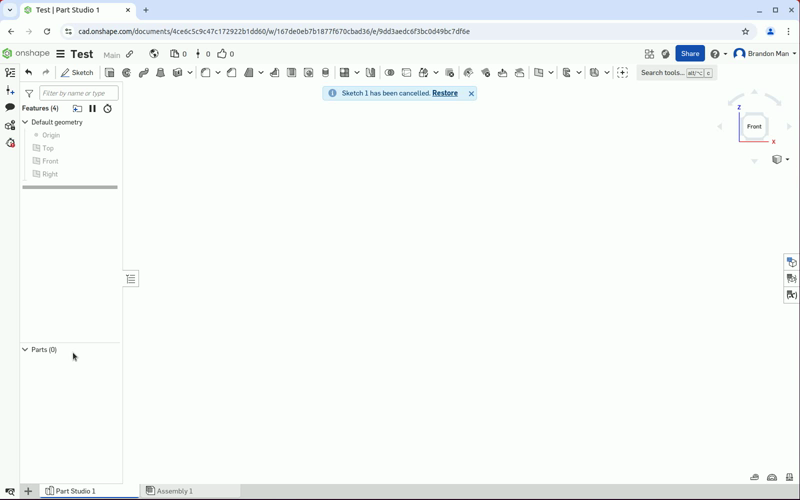
key_up(shift)
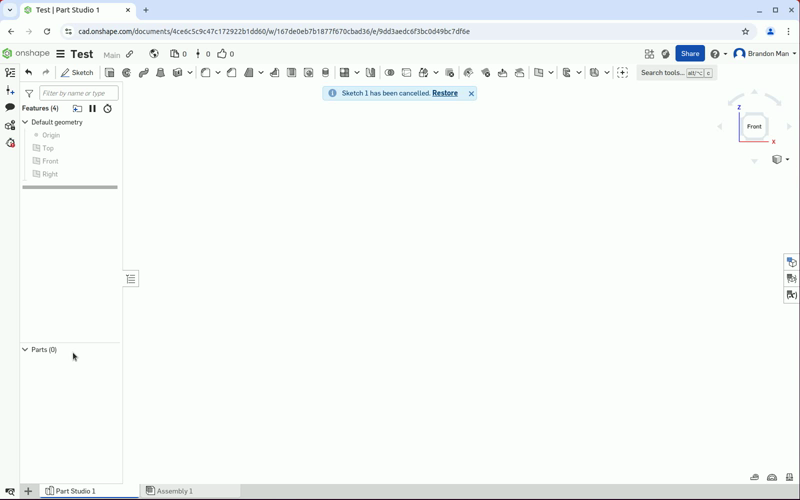
key(space)
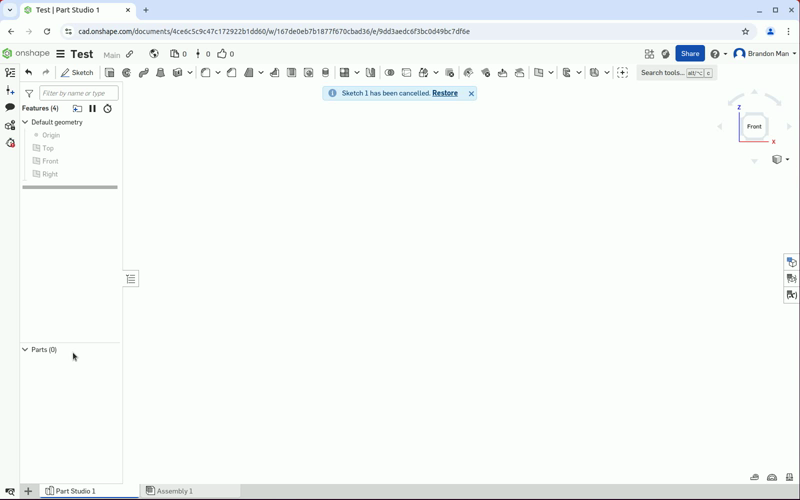
key_down(shift)
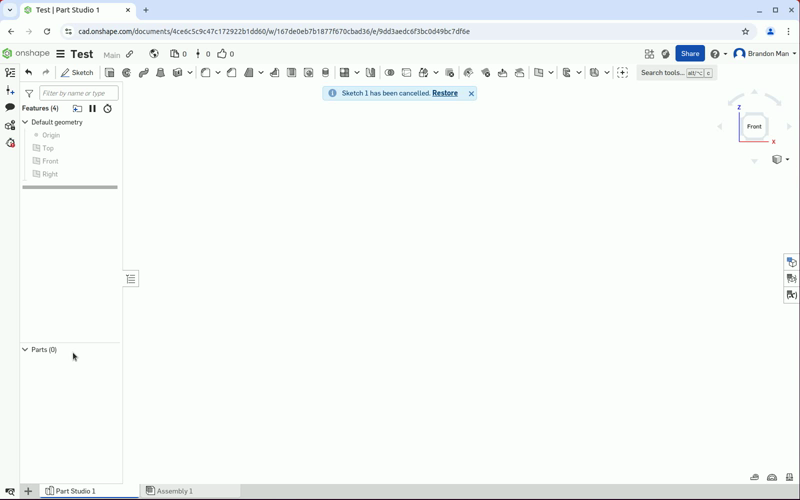
key(left)
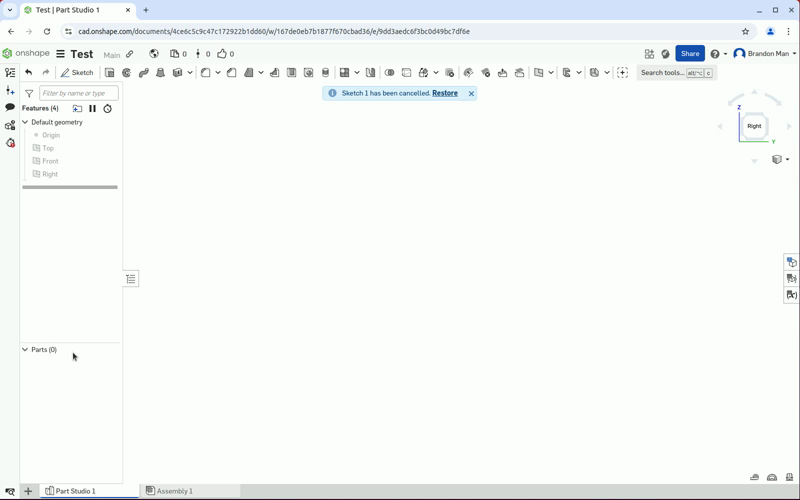
key_up(shift)
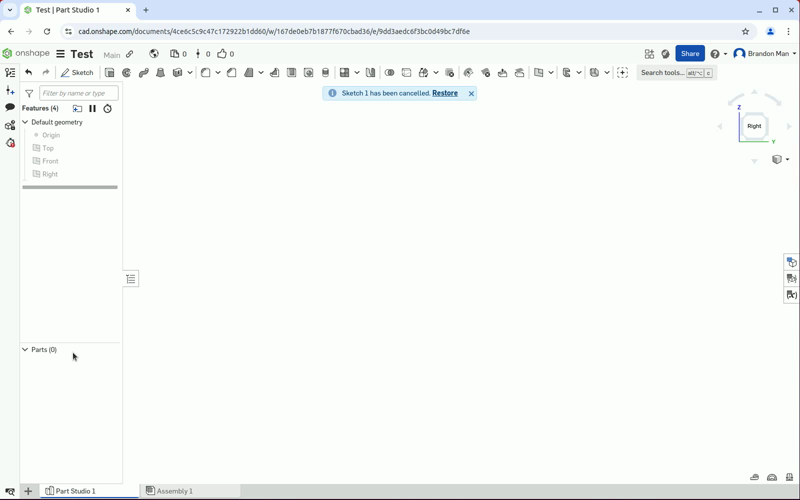
mouse_move(73, 352)
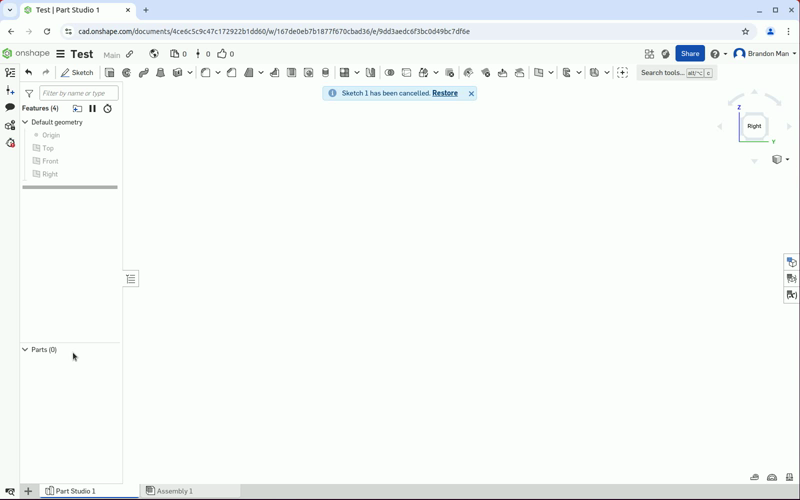
key(shift+y)
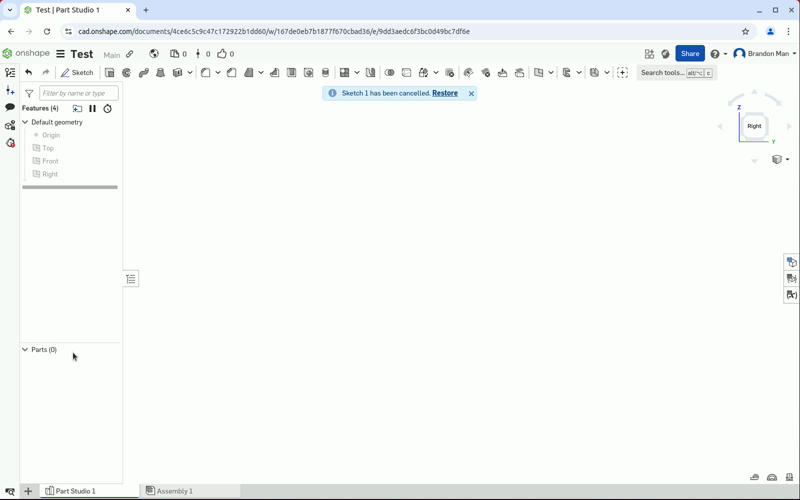
key(shift+s)
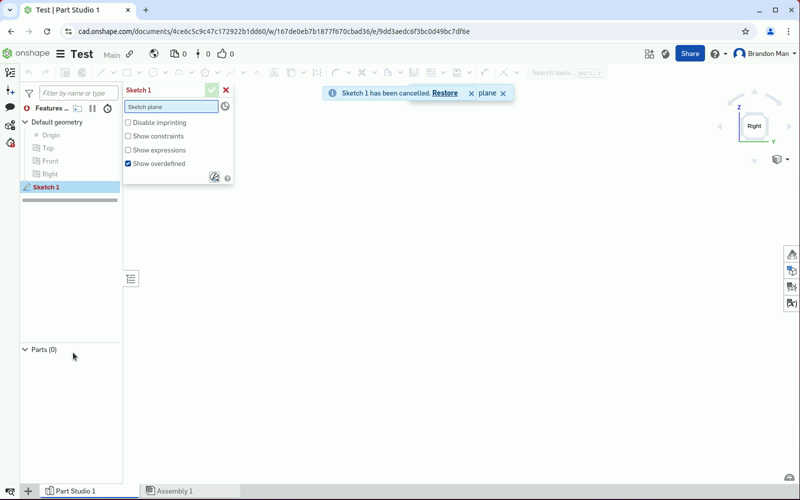
mouse_move(73, 176)
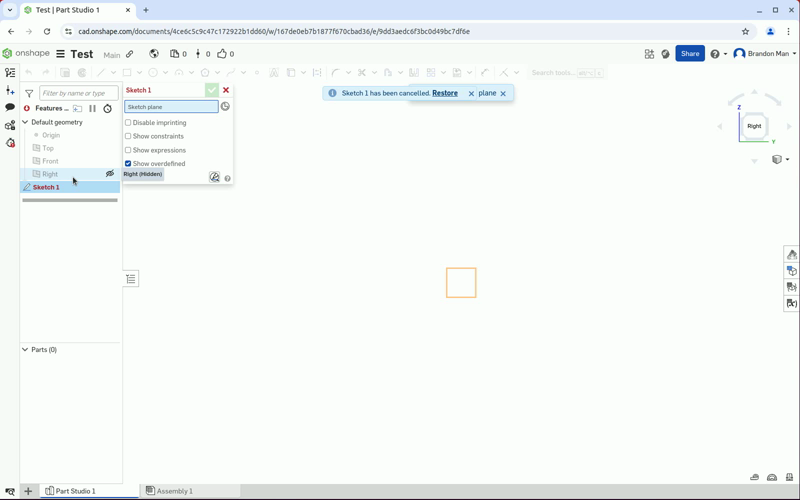
click(73, 176)
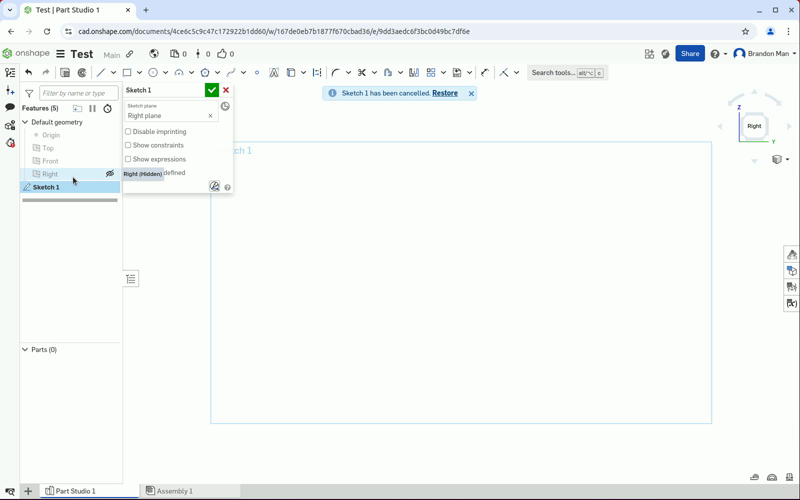
mouse_move(73, 352)
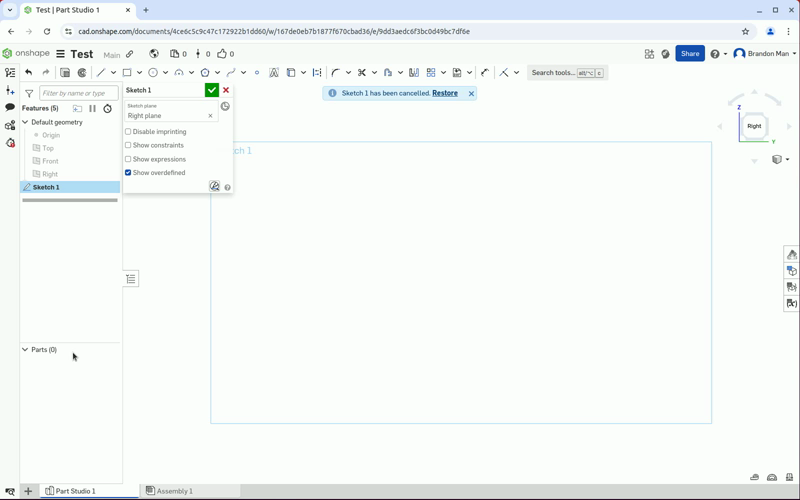
key(y)
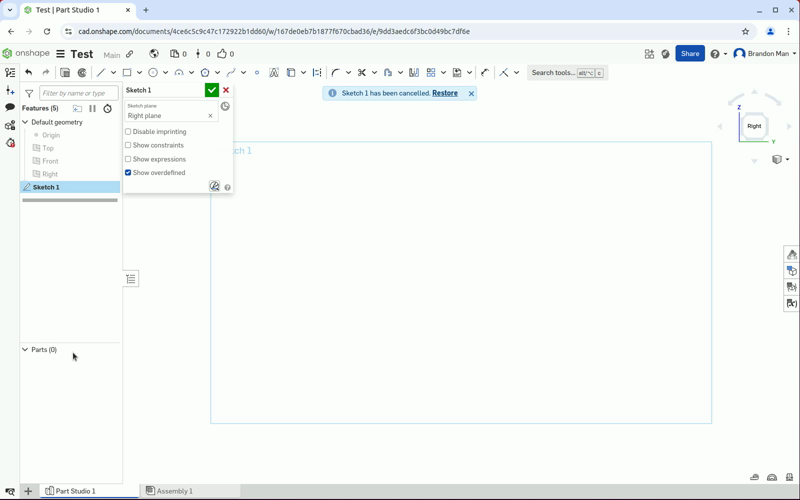
key(l)
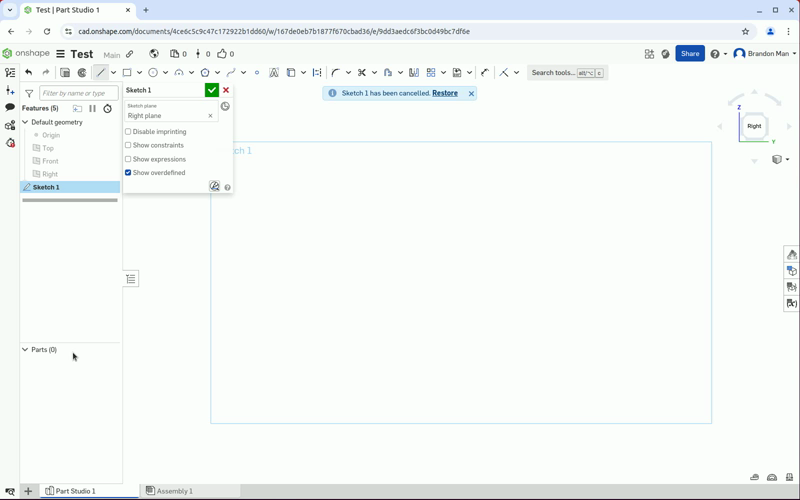
key_down(shift)
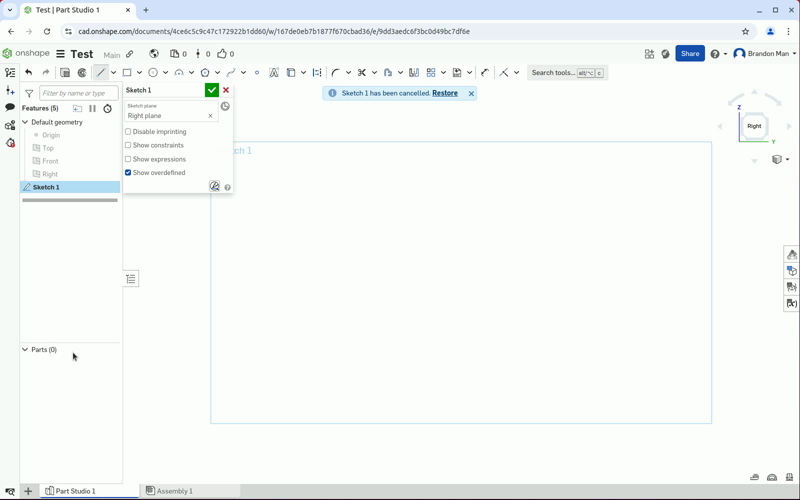
mouse_move(459, 282)
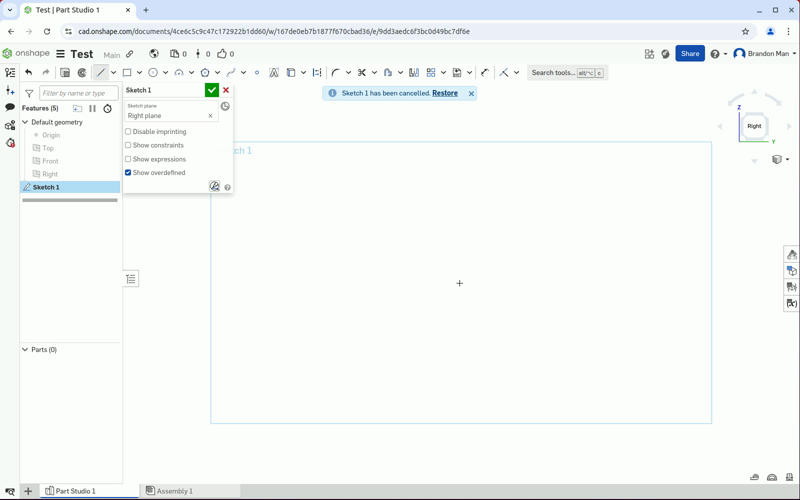
click(459, 282)
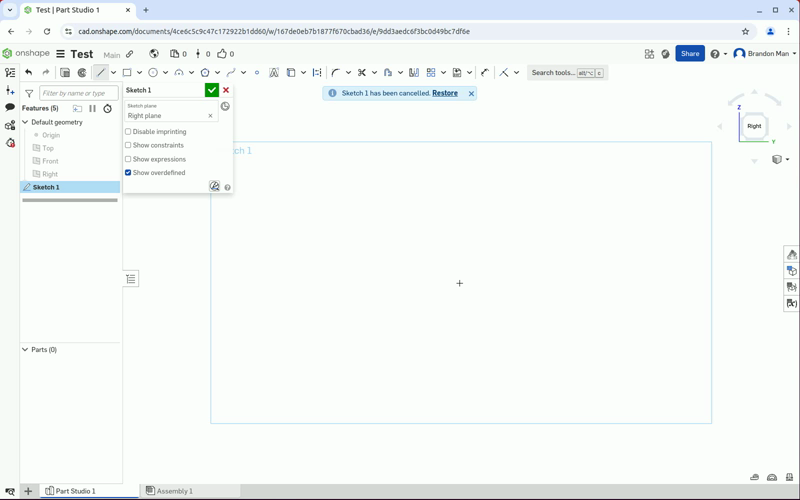
key_up(shift)
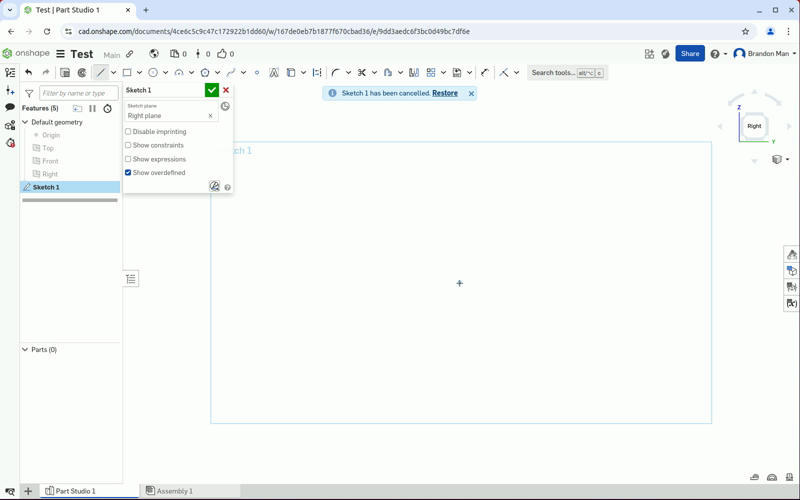
key_down(shift)
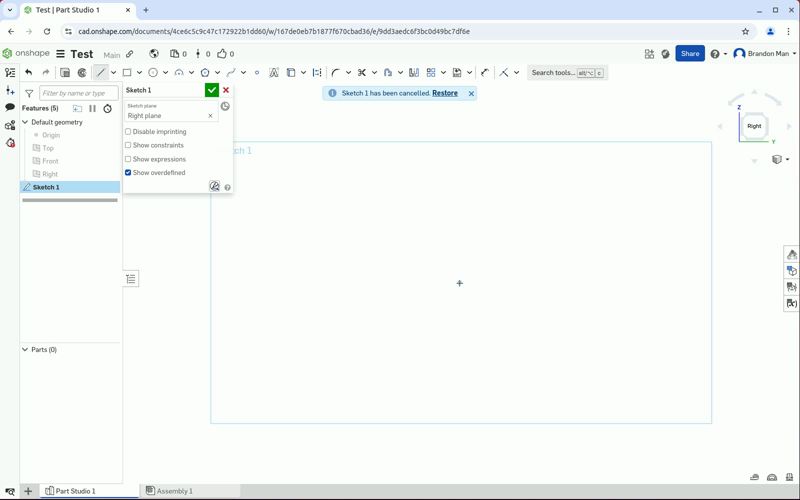
mouse_move(489, 282)
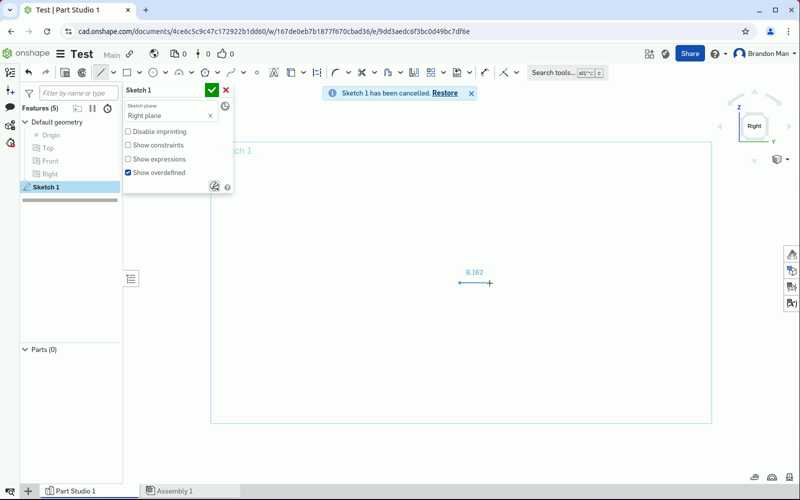
mouse_move(461, 282)
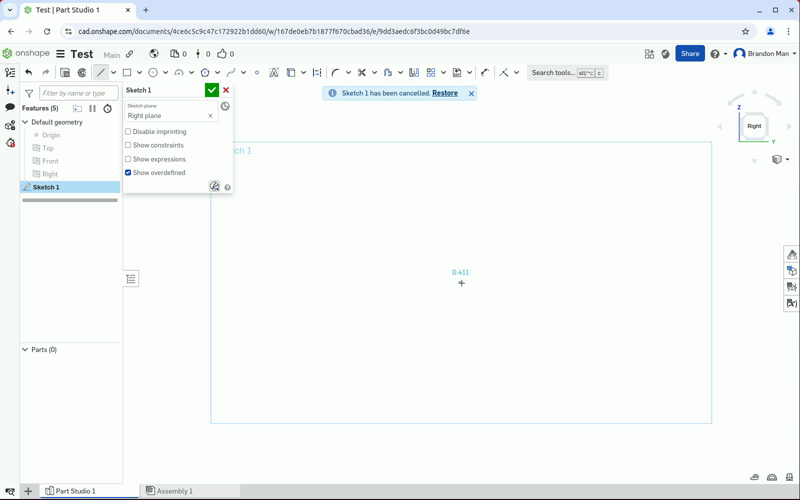
scroll(6)
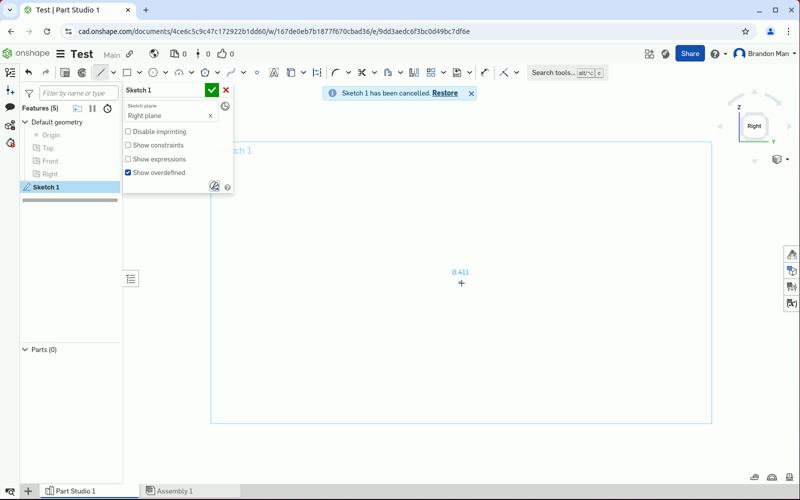
scroll(6)
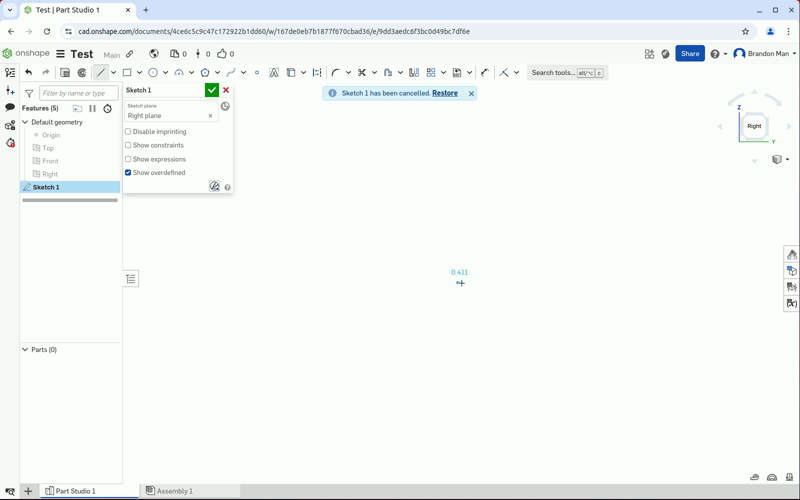
scroll(6)
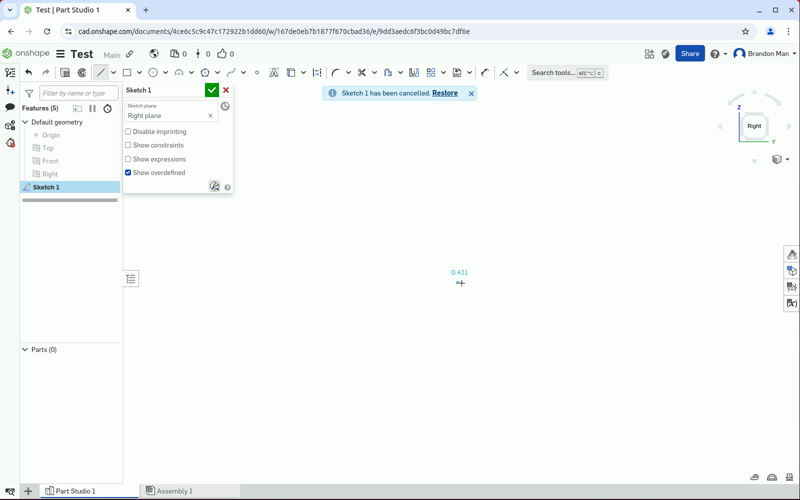
scroll(6)
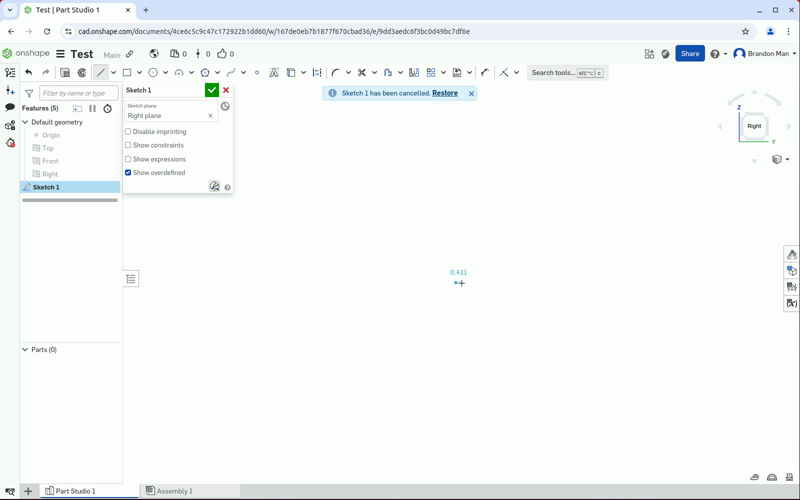
scroll(6)
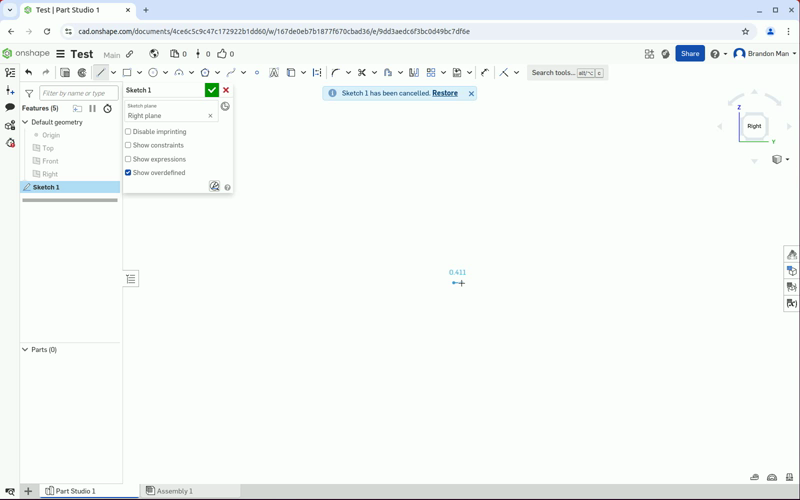
scroll(6)
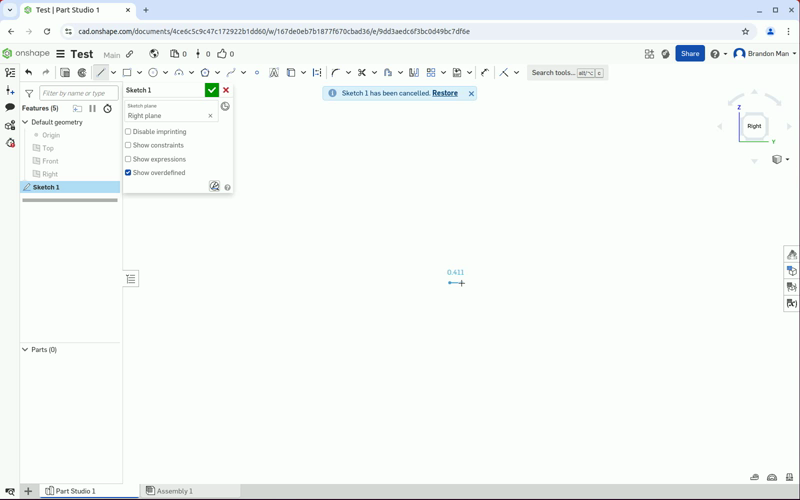
scroll(6)
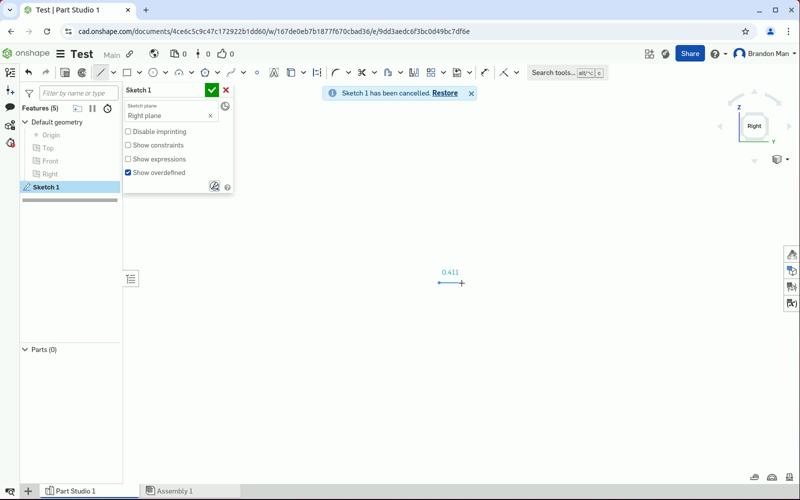
click(461, 282)
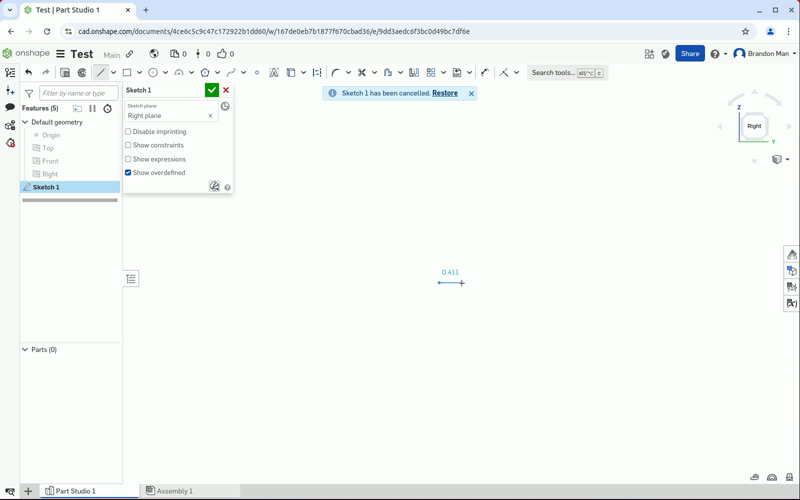
scroll(-6)
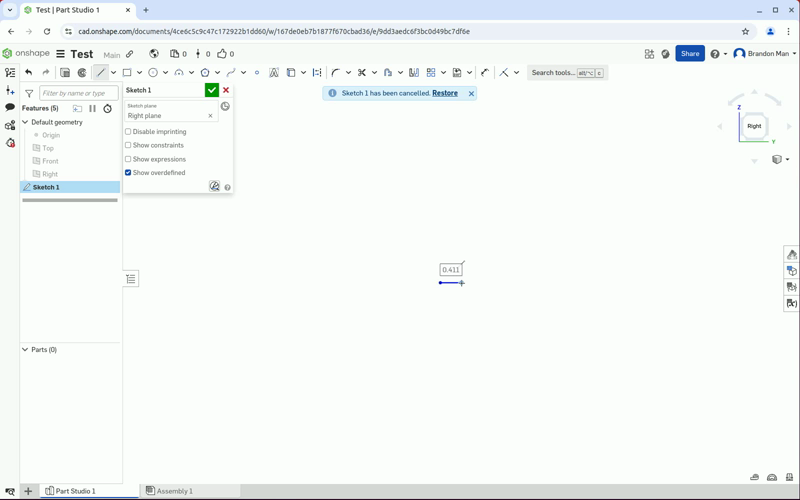
scroll(-6)
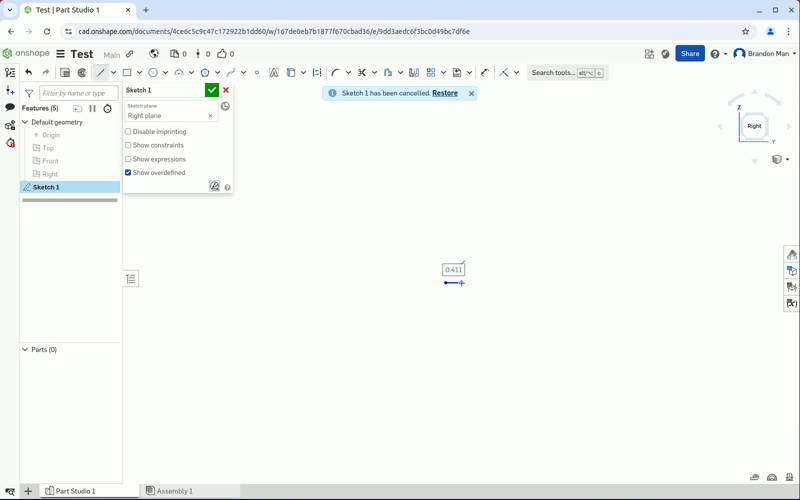
scroll(-6)
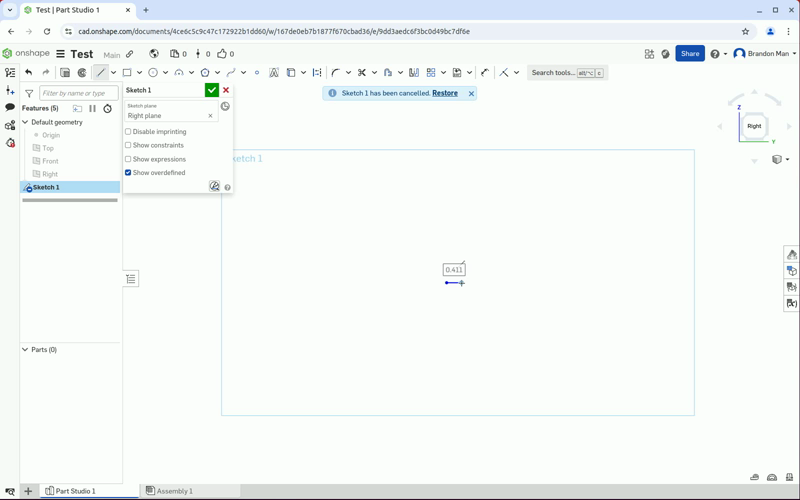
scroll(-6)
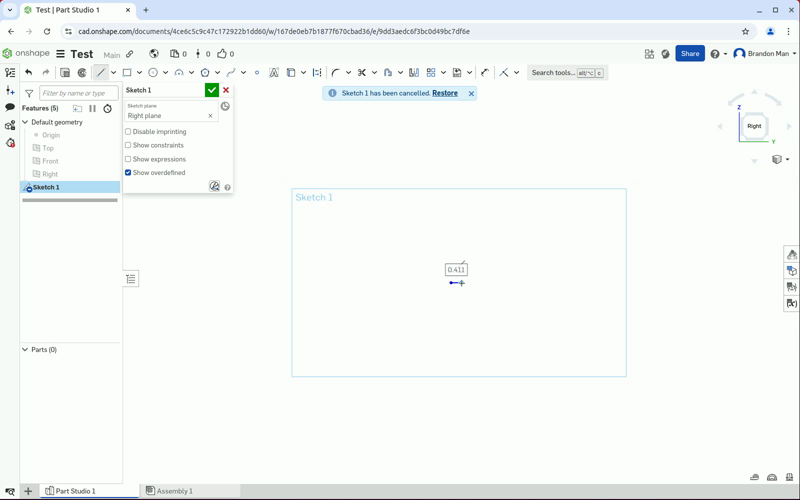
scroll(-6)
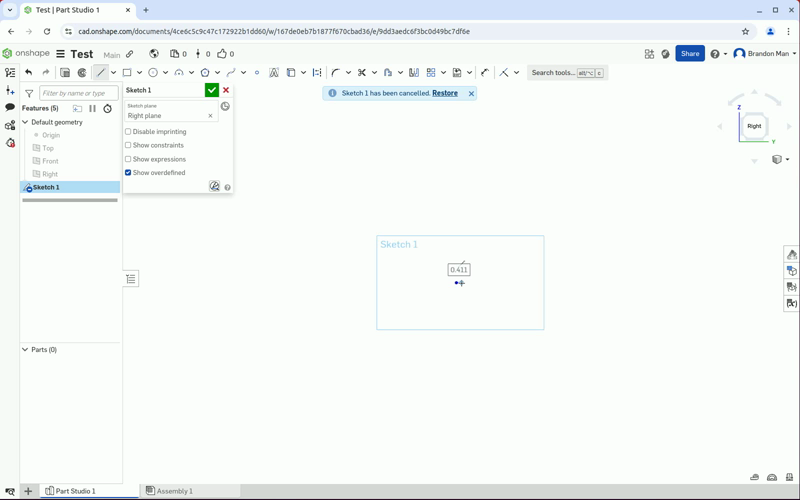
scroll(-6)
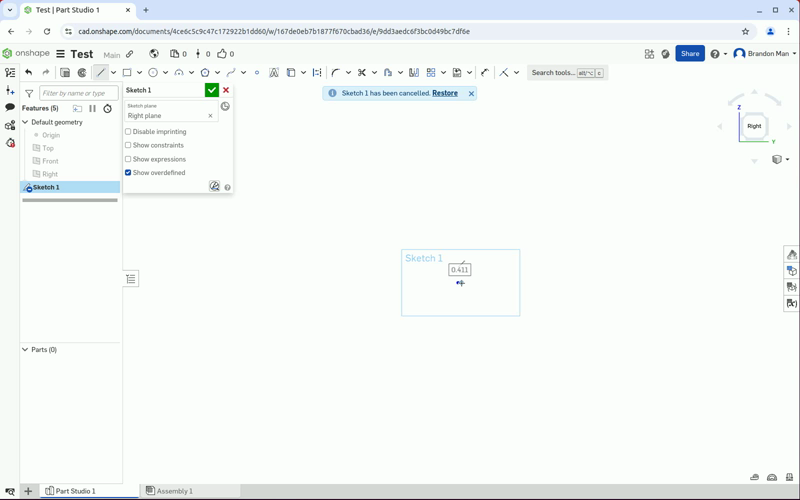
scroll(-6)
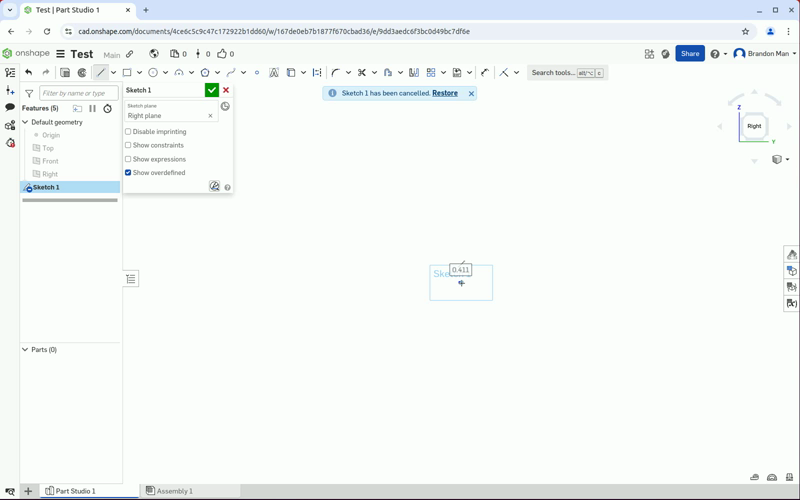
key_up(shift)
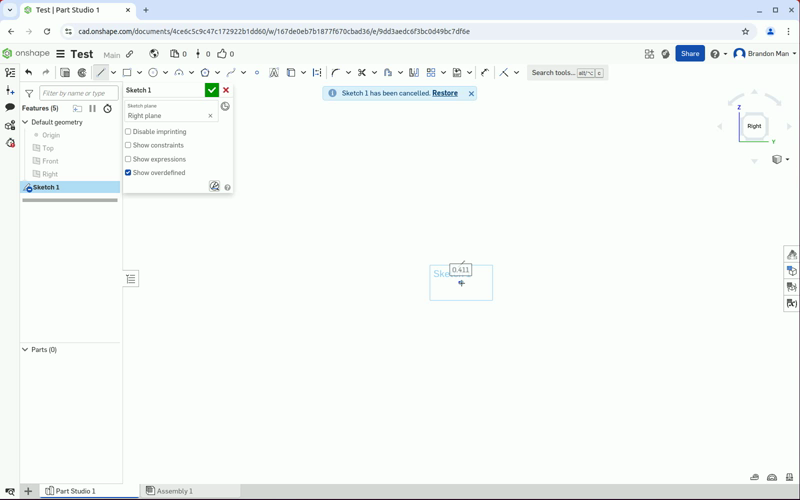
key_down(shift)
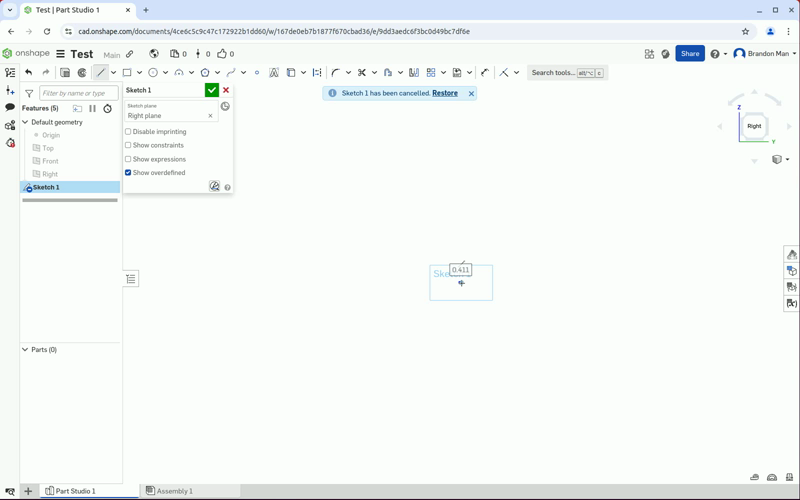
mouse_move(491, 282)
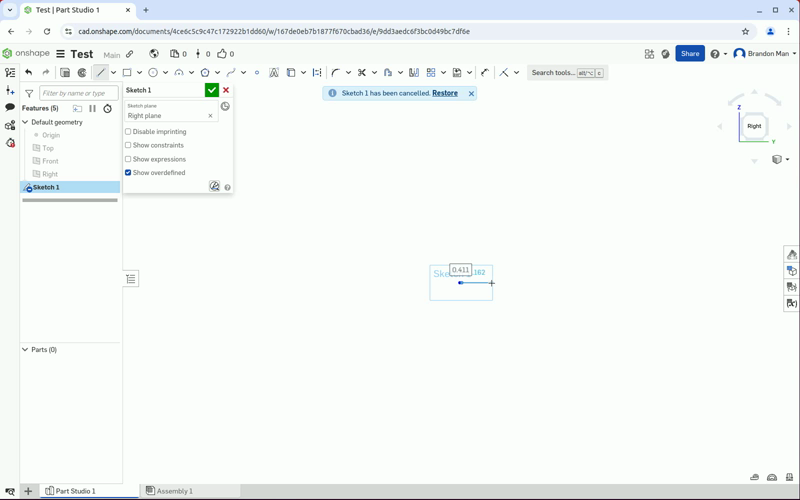
mouse_move(461, 278)
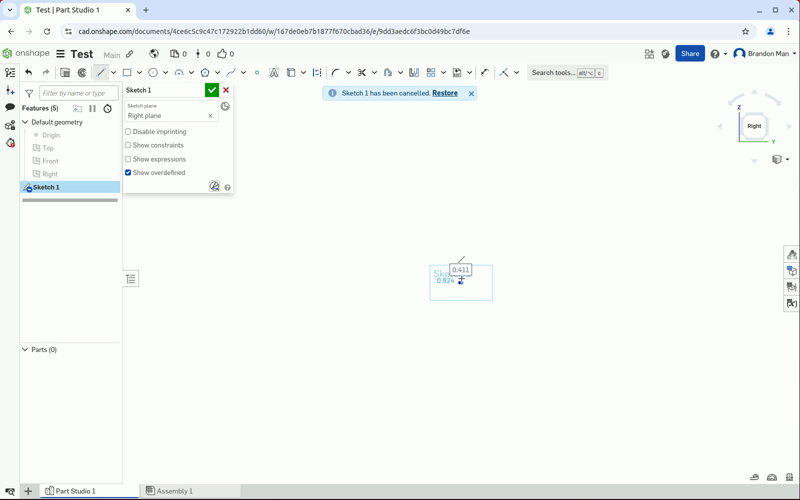
scroll(6)
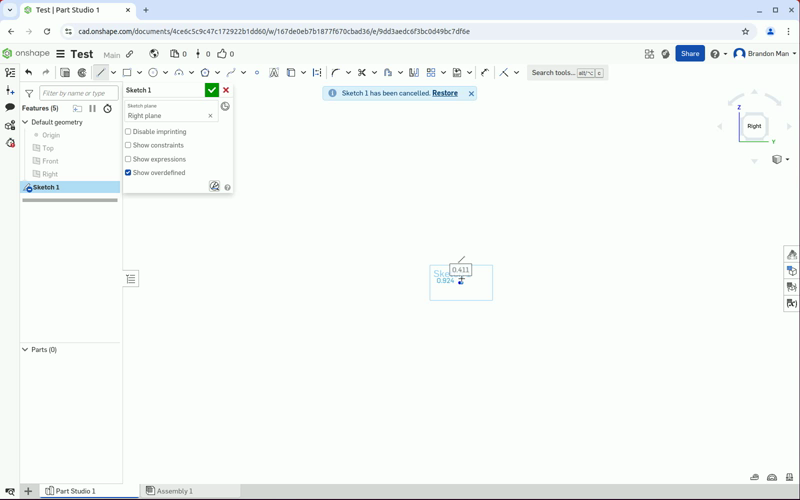
scroll(6)
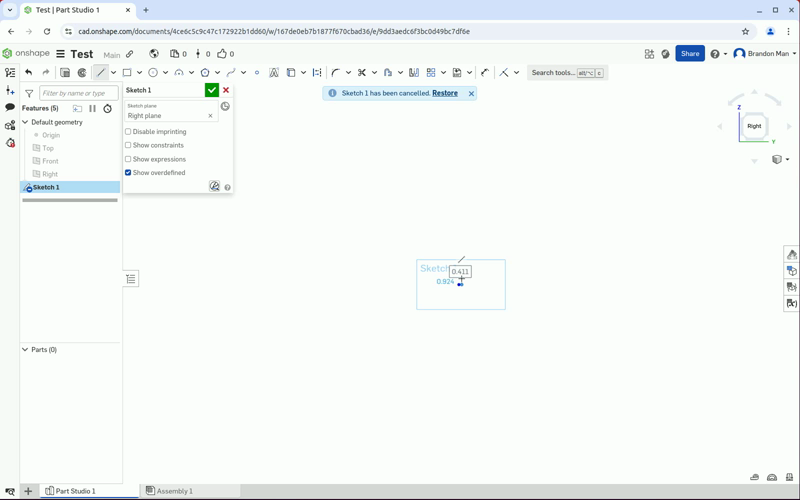
scroll(6)
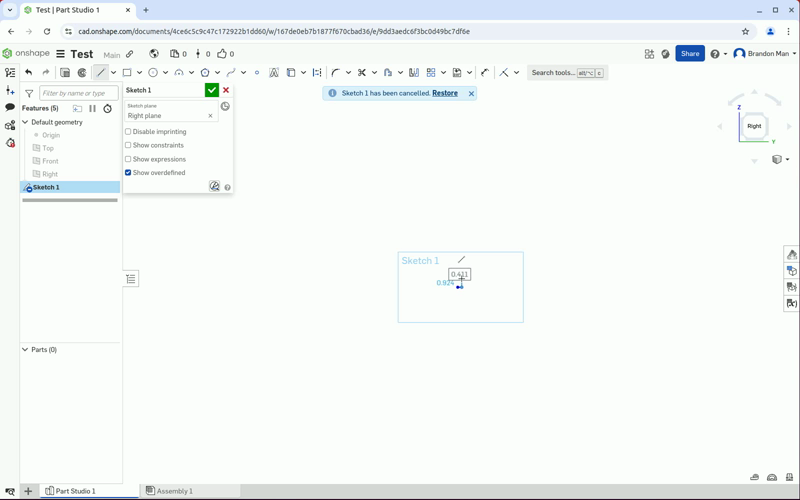
scroll(6)
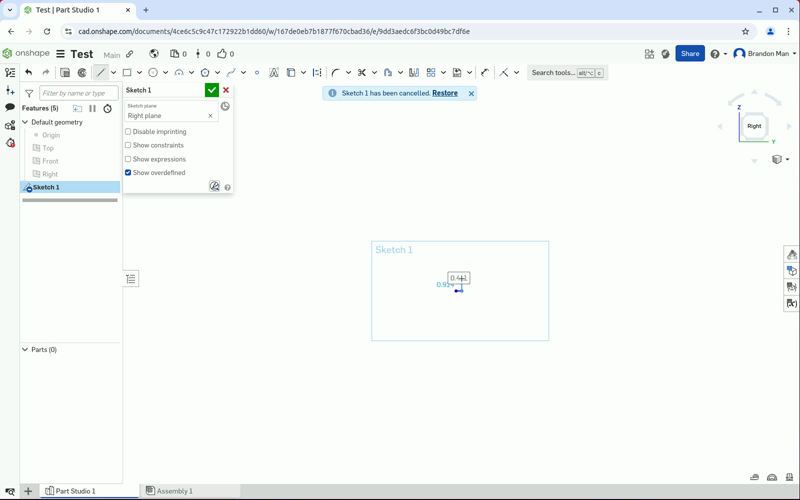
scroll(6)
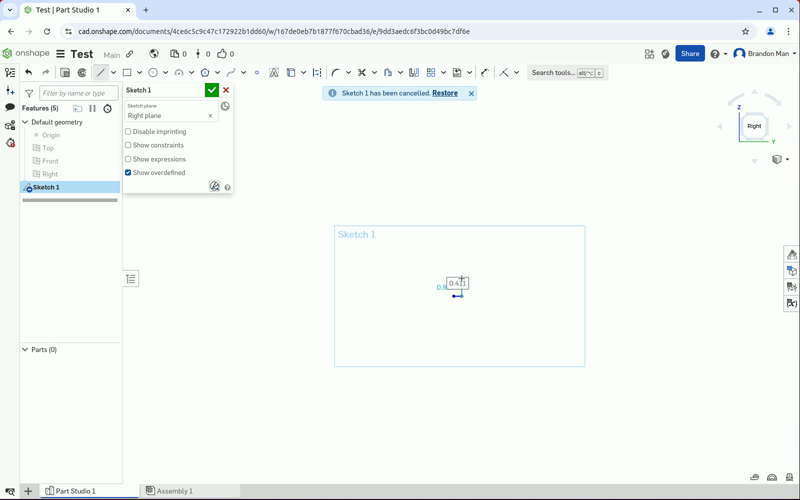
scroll(6)
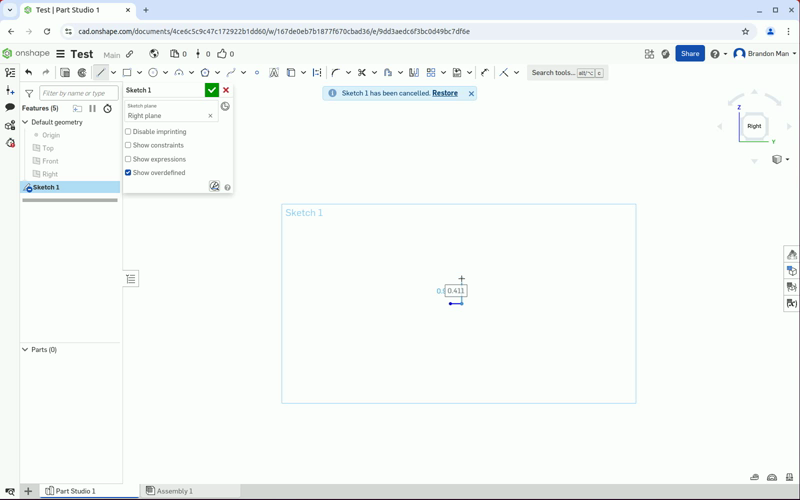
scroll(6)
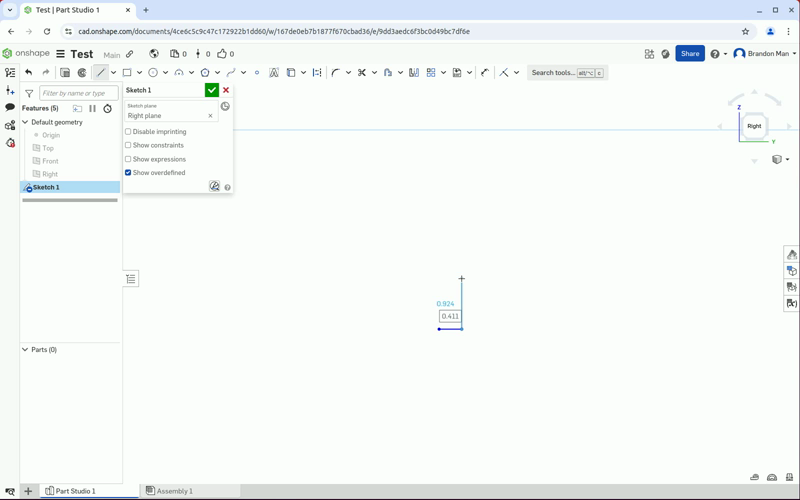
click(461, 278)
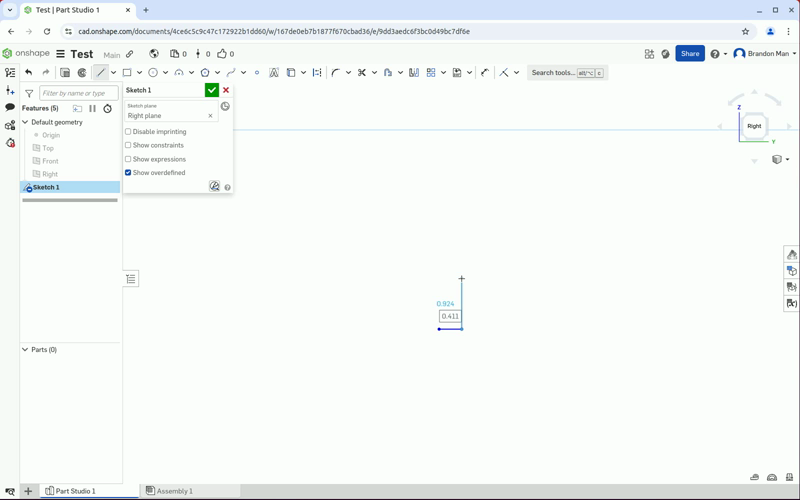
scroll(-6)
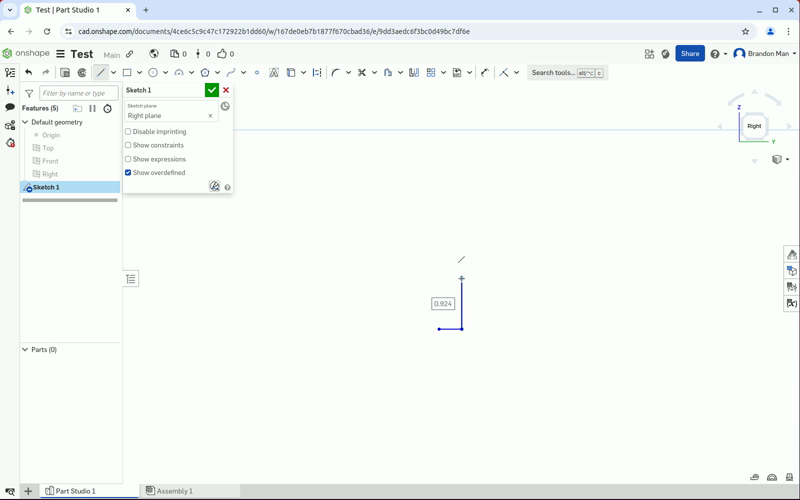
scroll(-6)
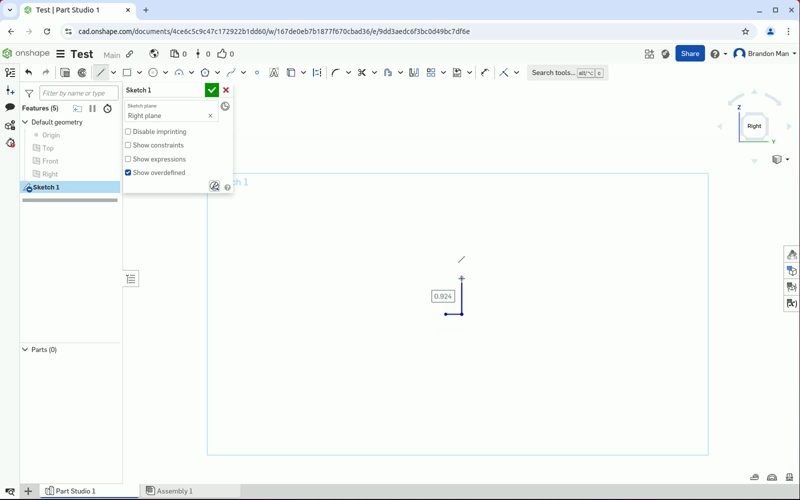
scroll(-6)
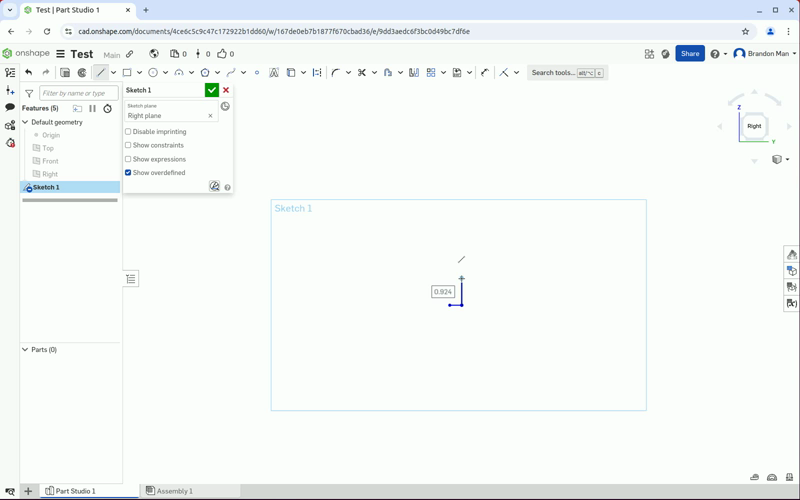
scroll(-6)
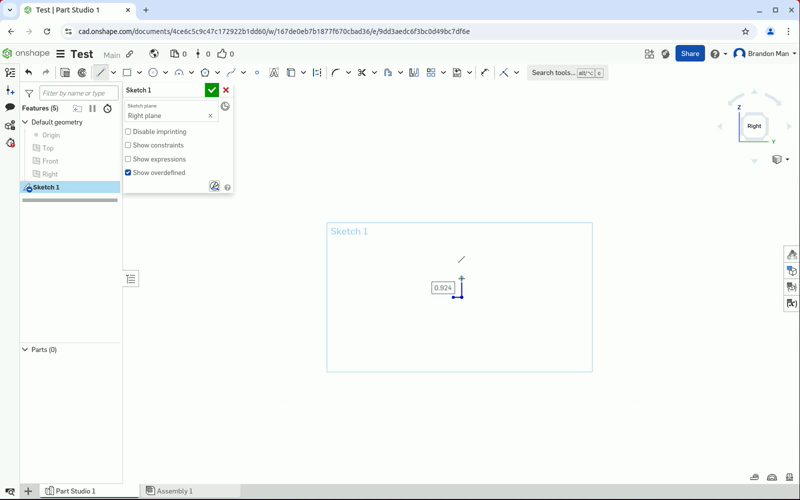
scroll(-6)
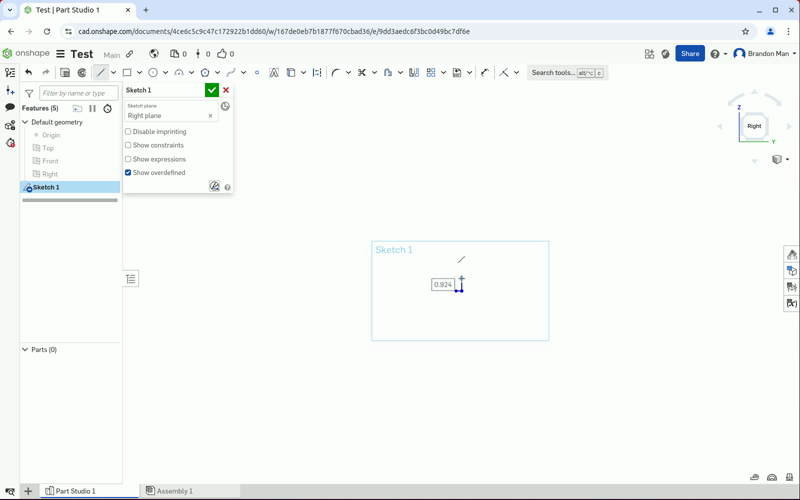
scroll(-6)
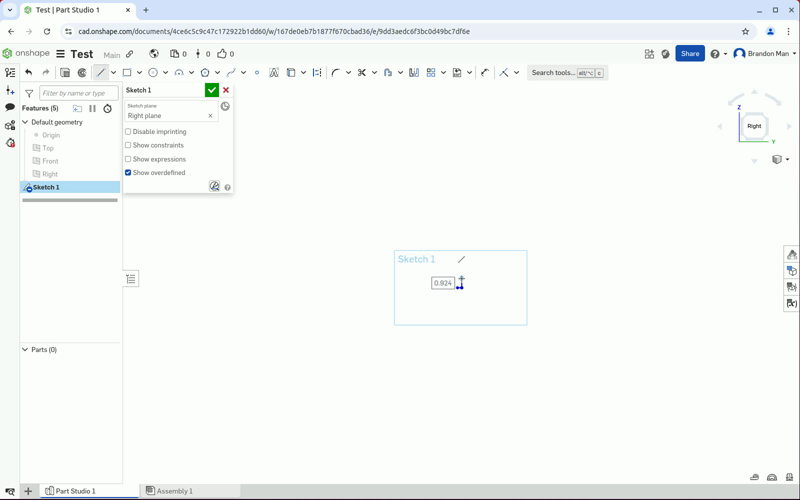
scroll(-6)
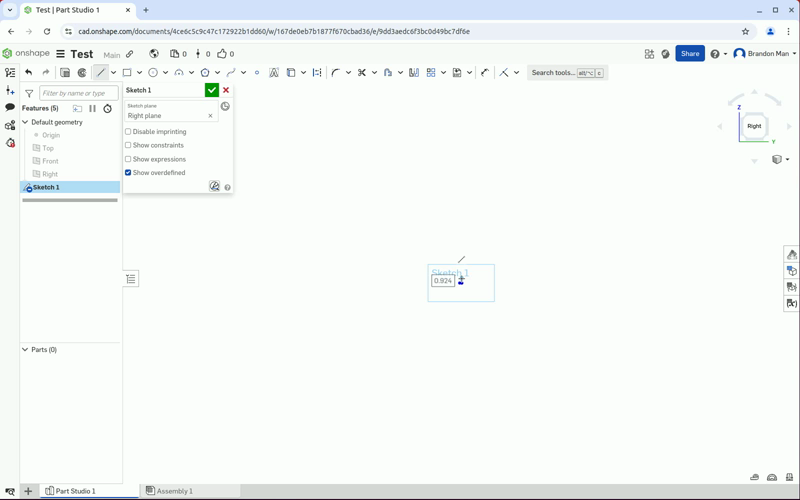
key_up(shift)
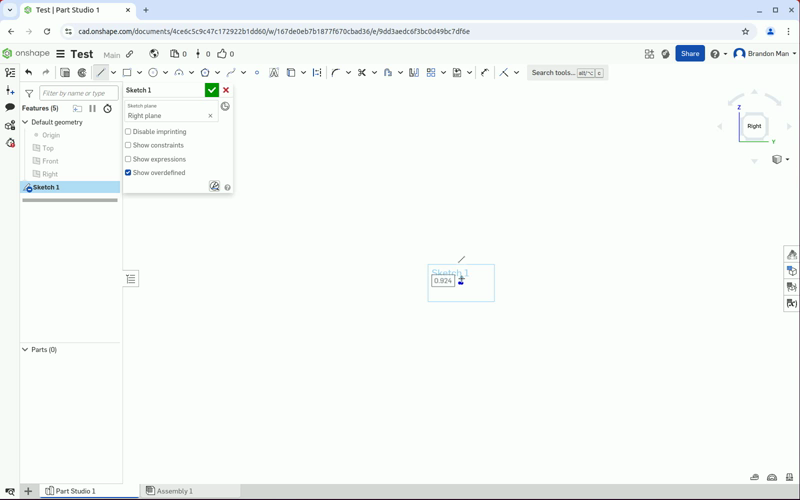
key_down(shift)
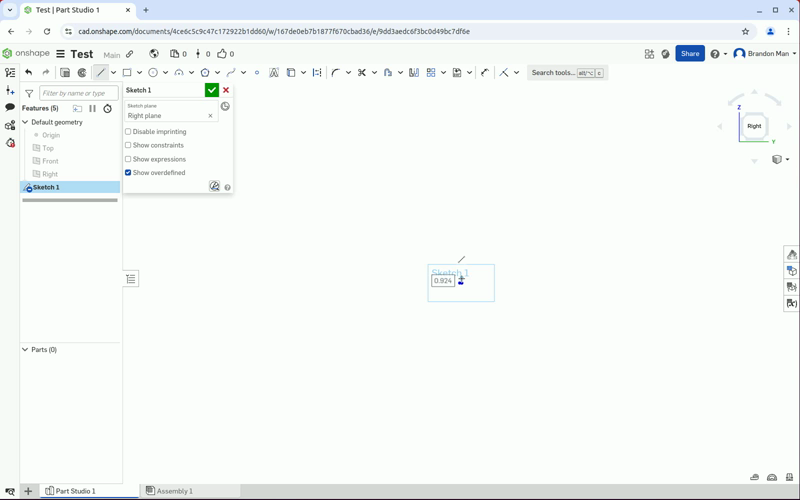
mouse_move(491, 278)
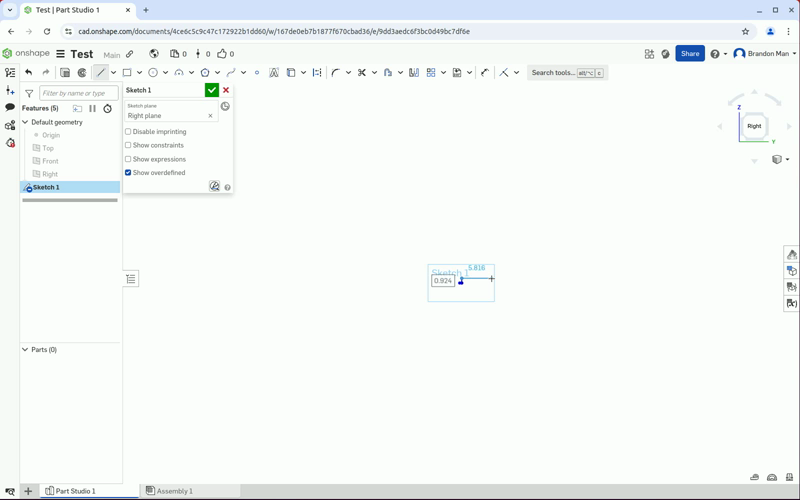
mouse_move(459, 278)
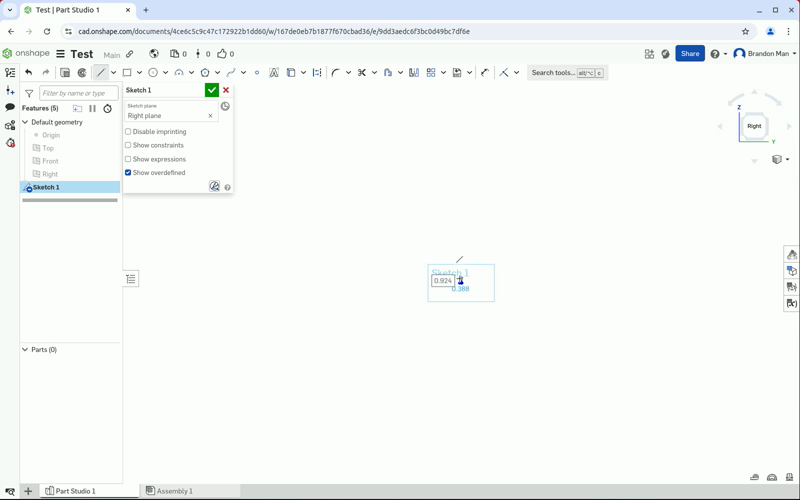
scroll(6)
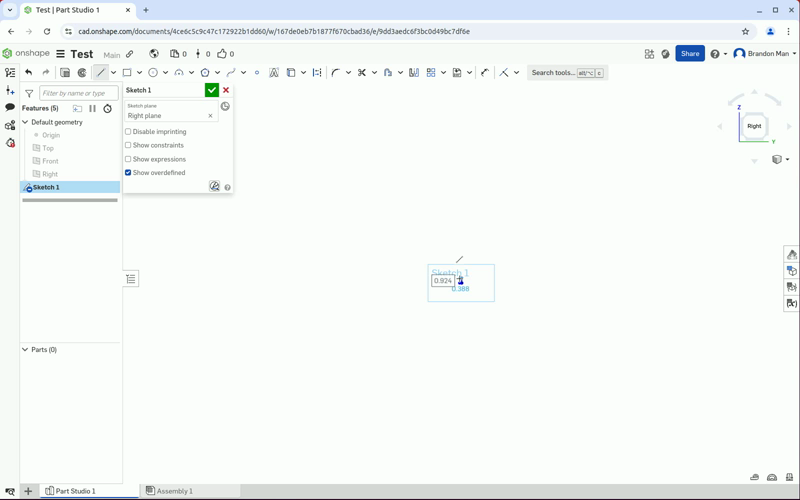
scroll(6)
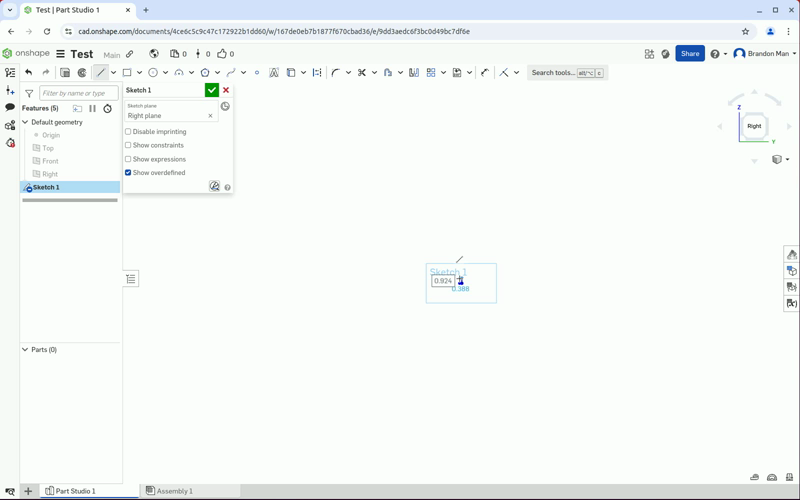
scroll(6)
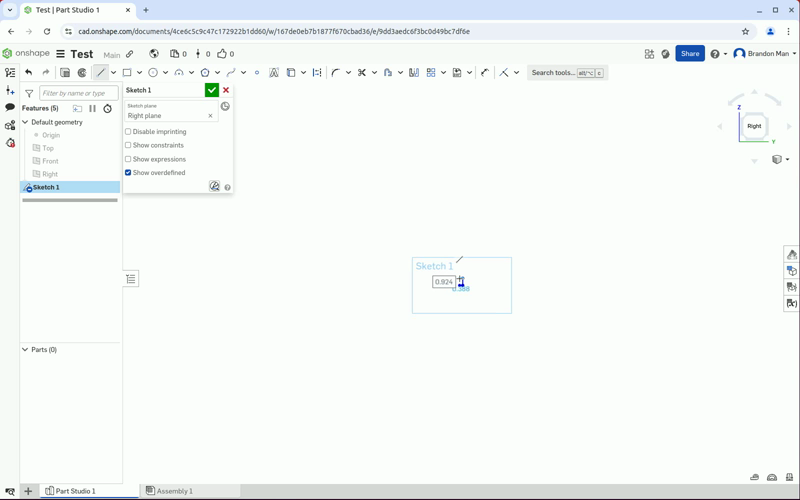
scroll(6)
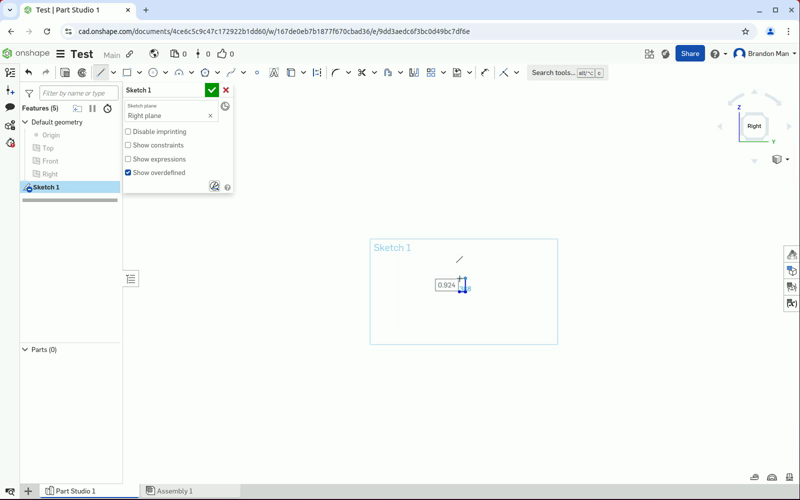
scroll(6)
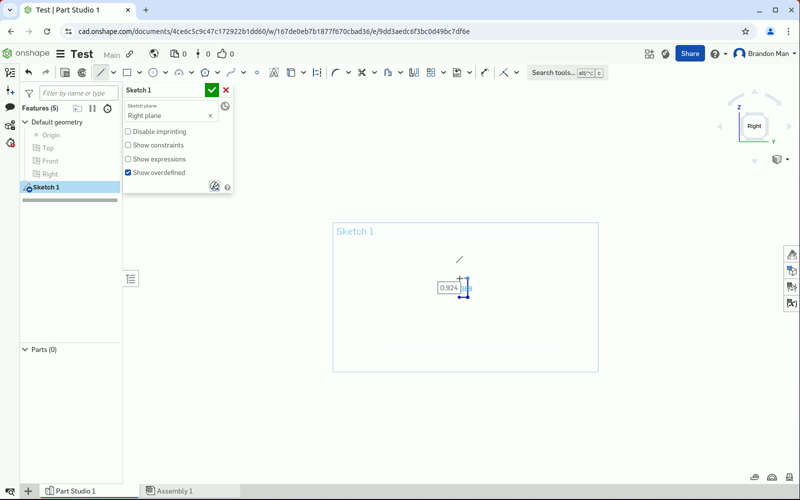
scroll(6)
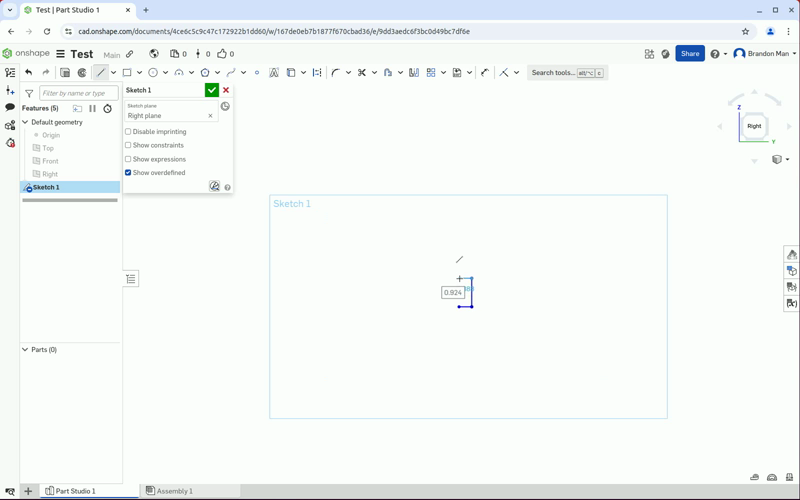
scroll(6)
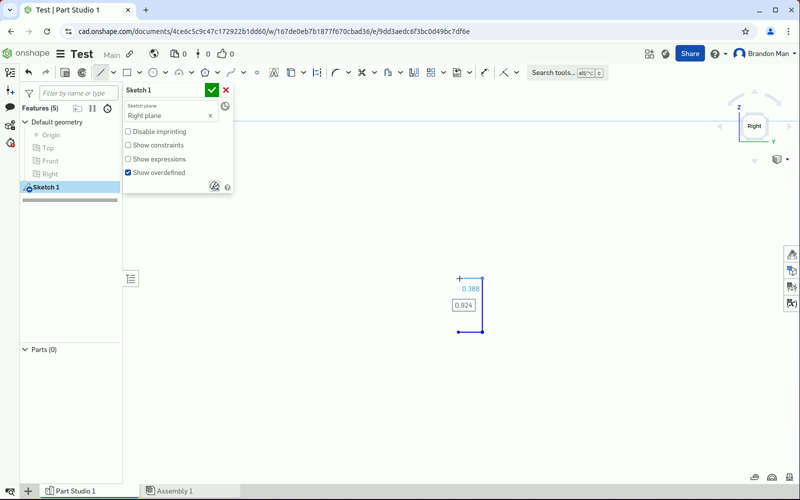
click(459, 278)
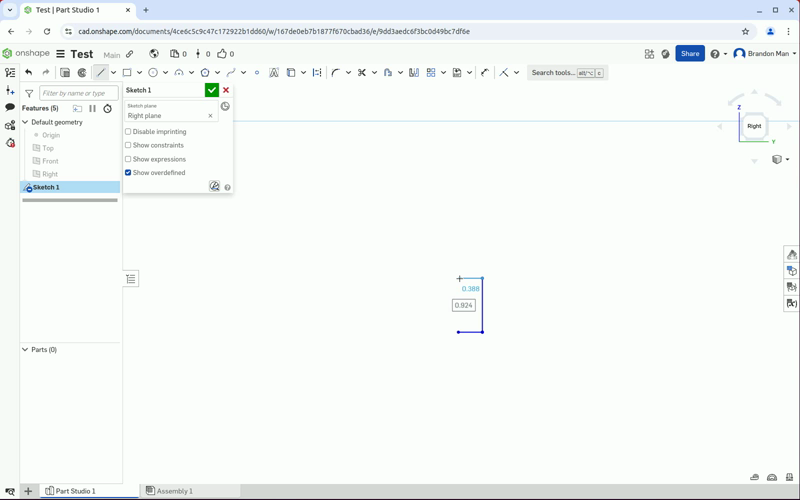
scroll(-6)
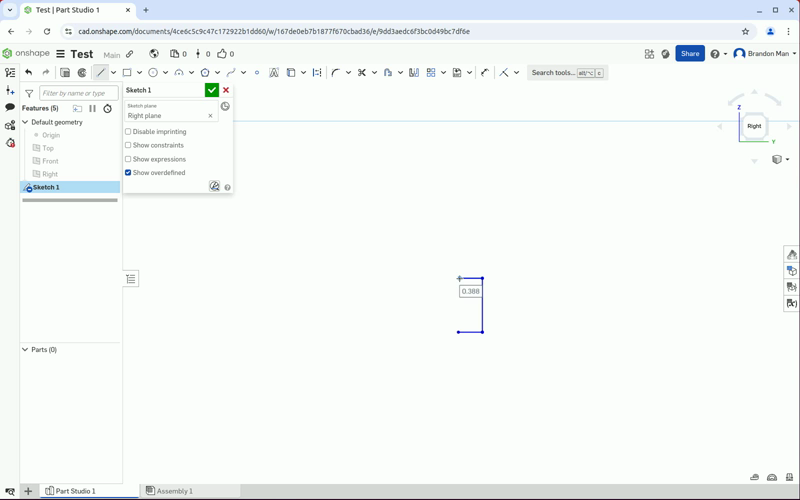
scroll(-6)
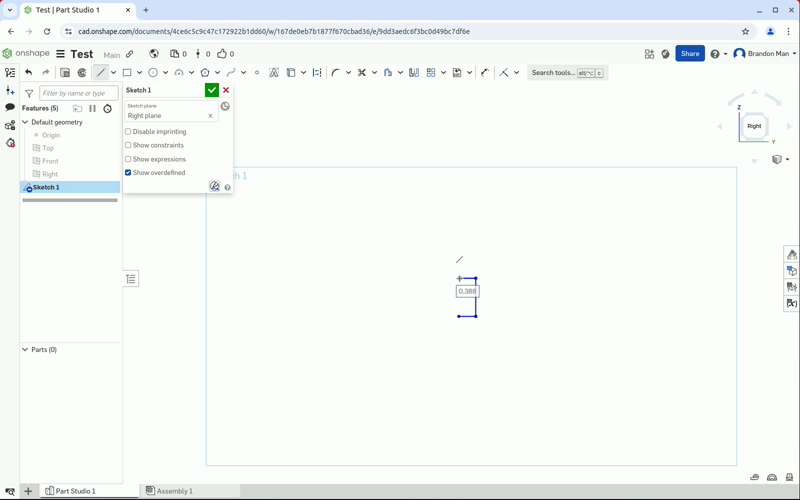
scroll(-6)
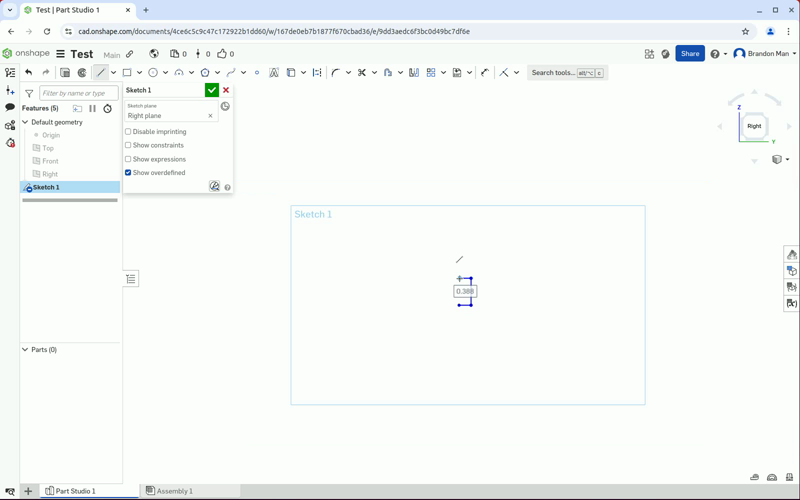
scroll(-6)
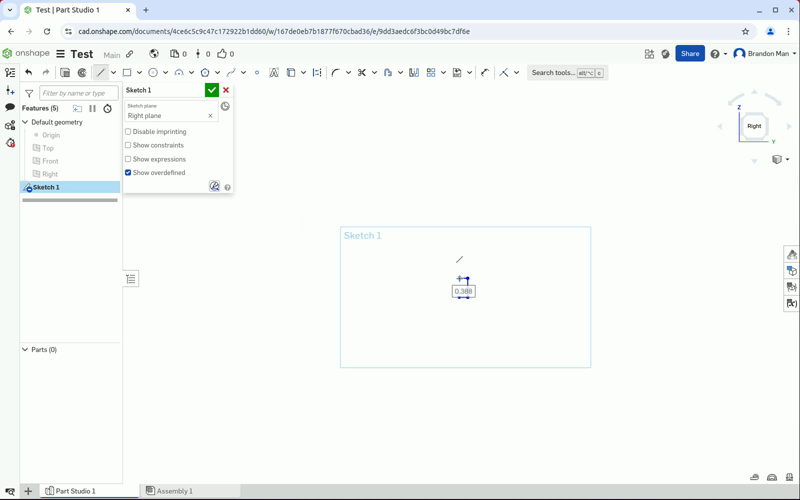
scroll(-6)
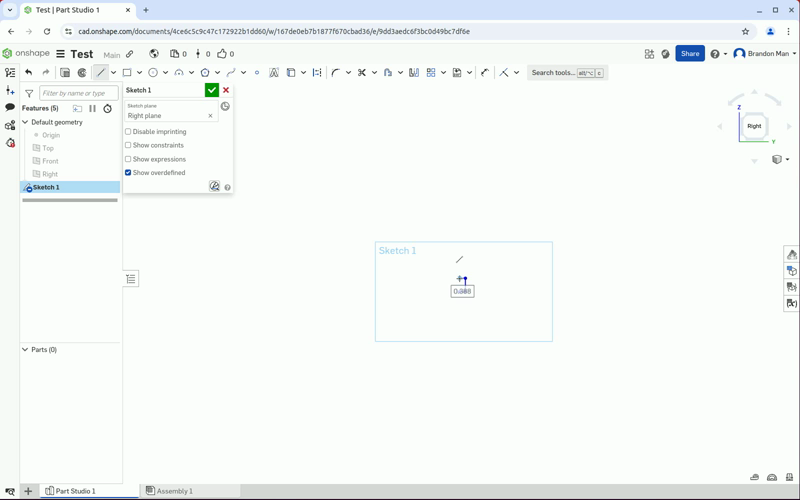
scroll(-6)
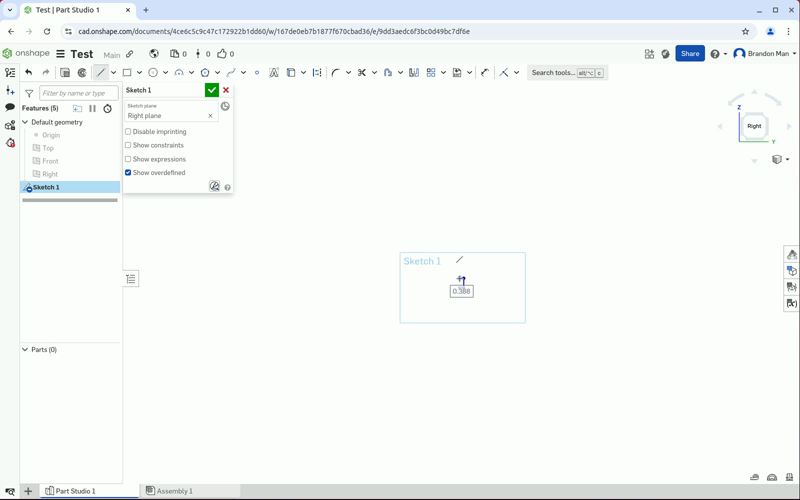
scroll(-6)
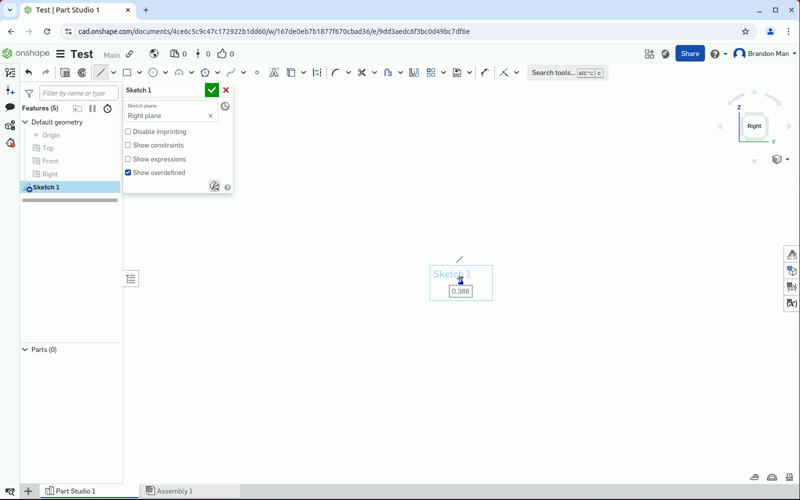
key_up(shift)
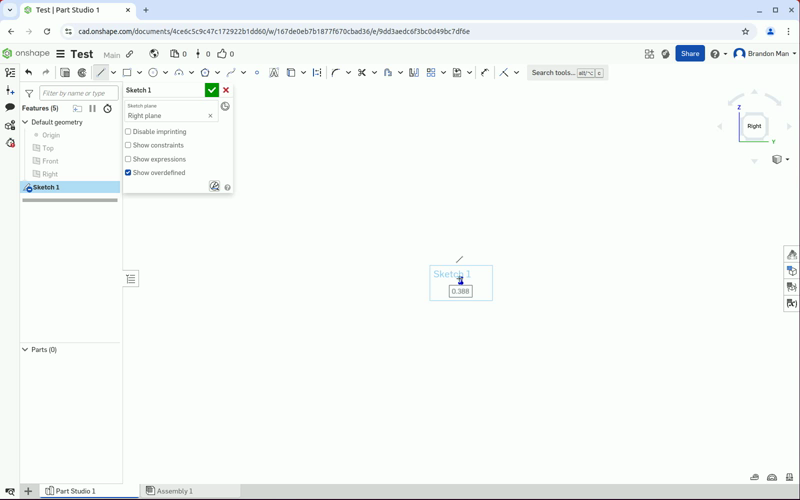
mouse_move(489, 278)
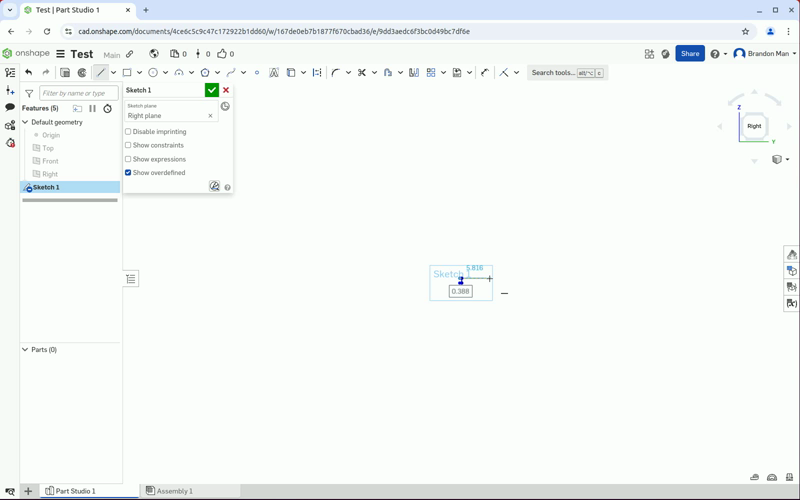
key_down(shift)
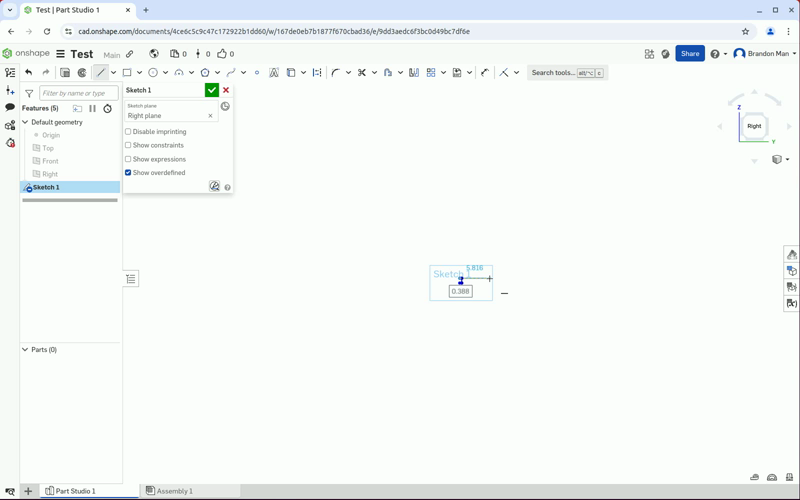
mouse_move(459, 282)
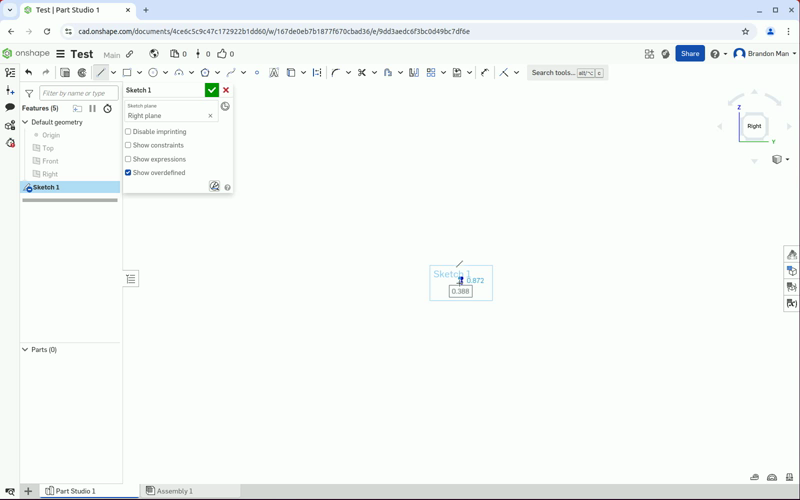
scroll(6)
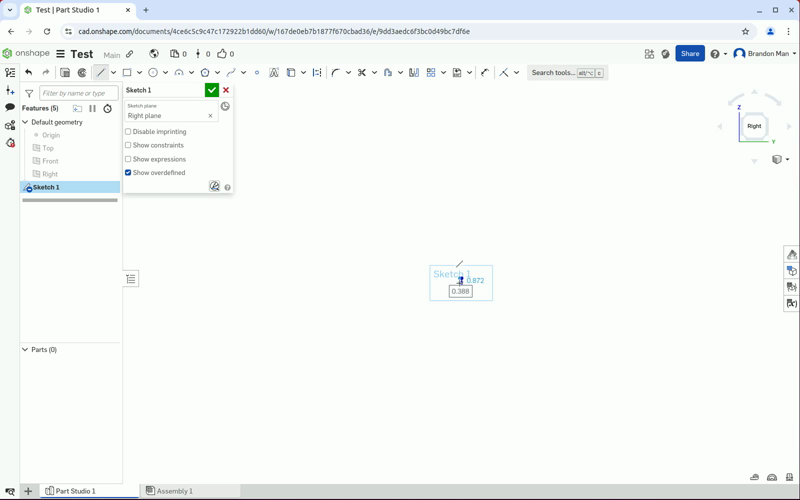
scroll(6)
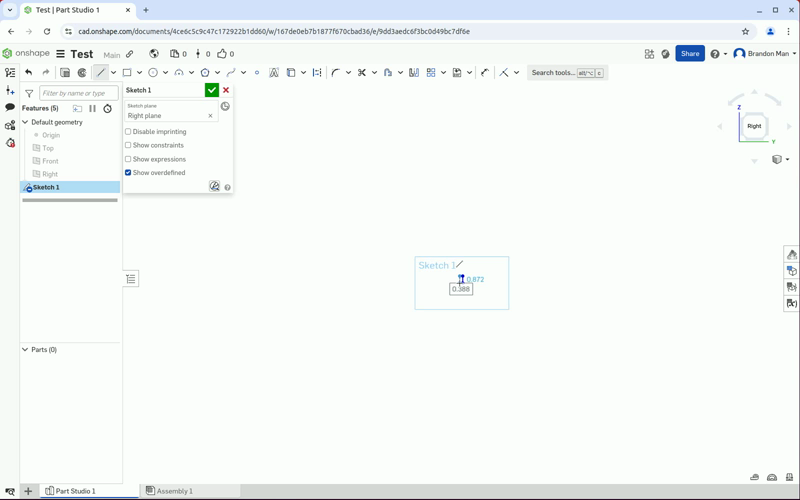
scroll(6)
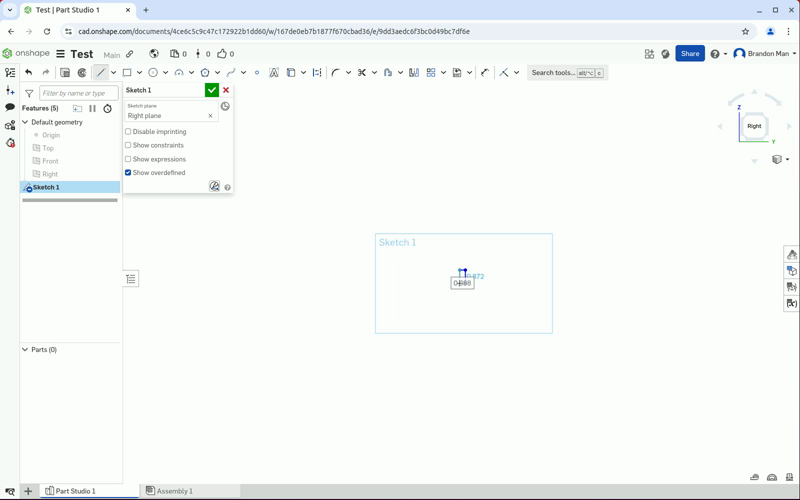
scroll(6)
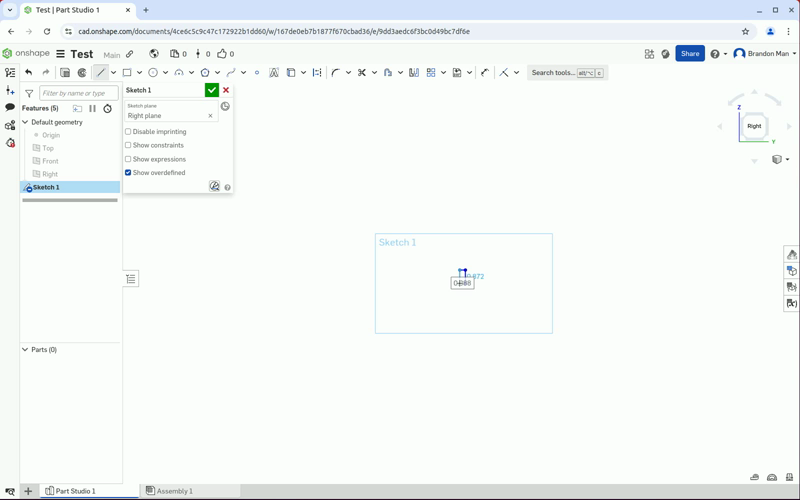
scroll(6)
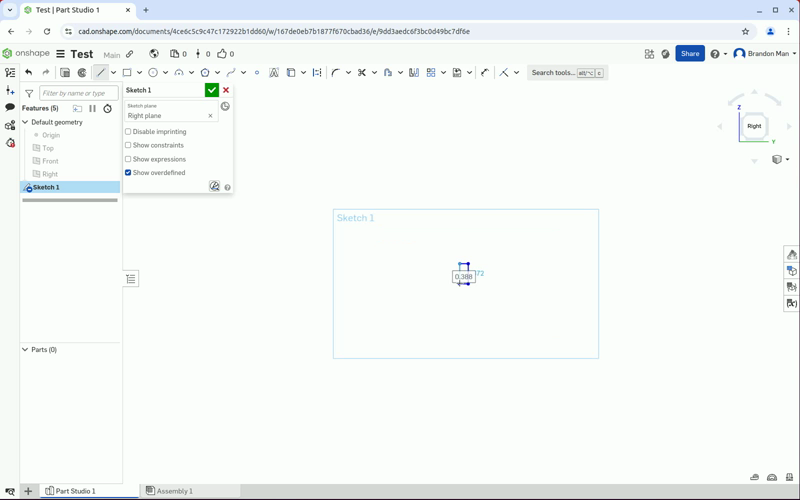
scroll(6)
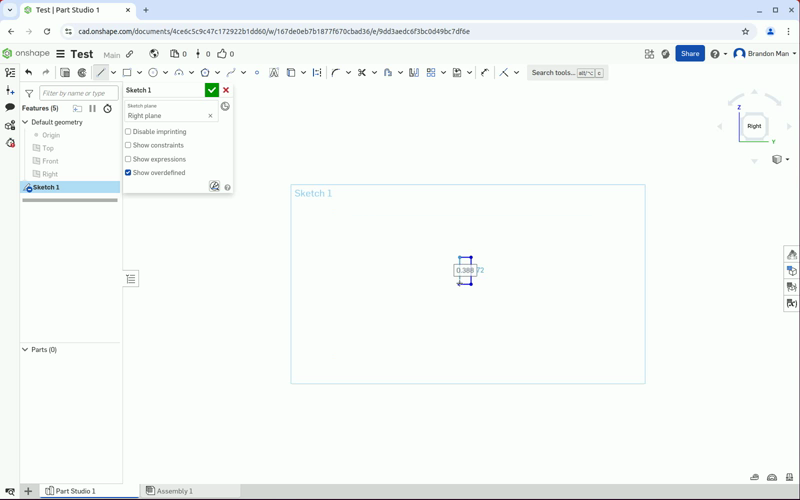
scroll(6)
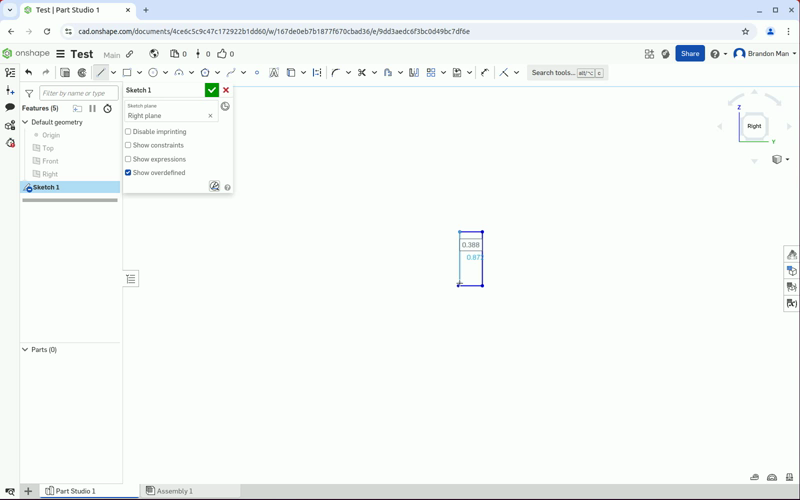
key_up(shift)
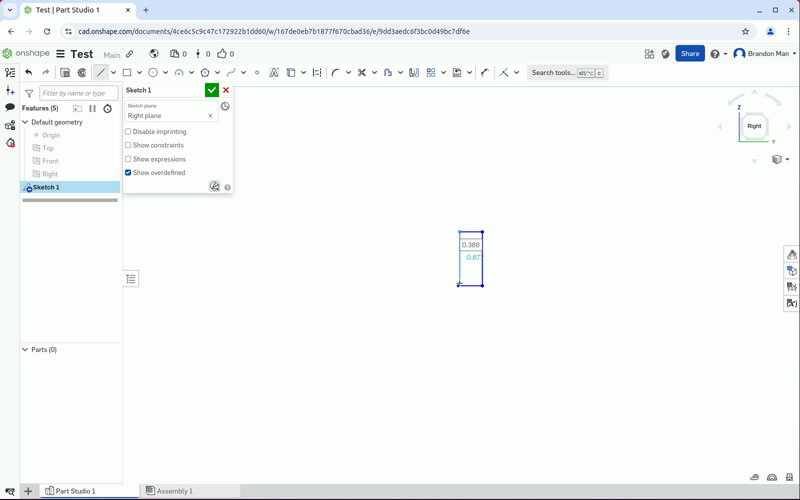
click(459, 282)
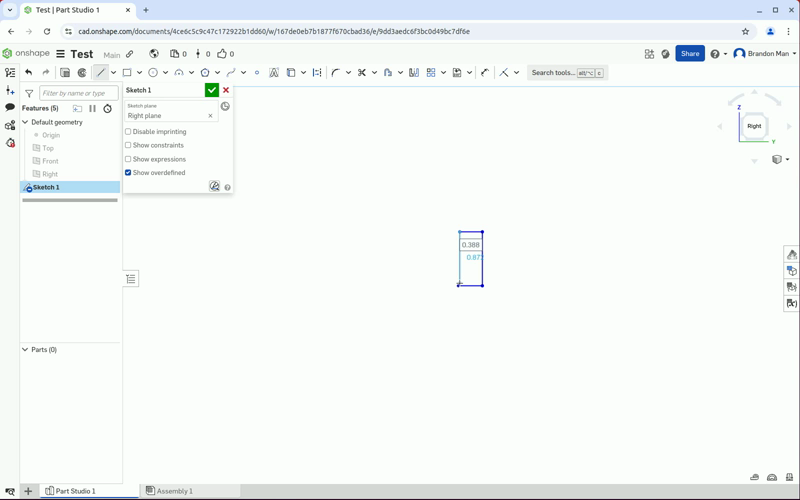
scroll(-6)
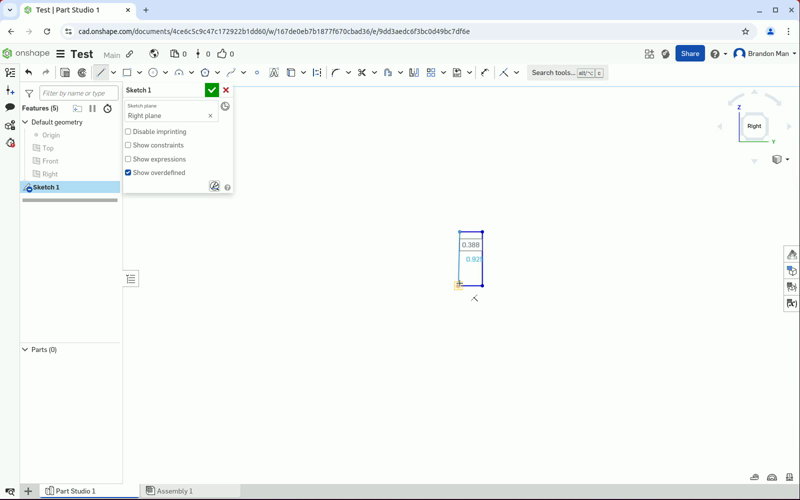
scroll(-6)
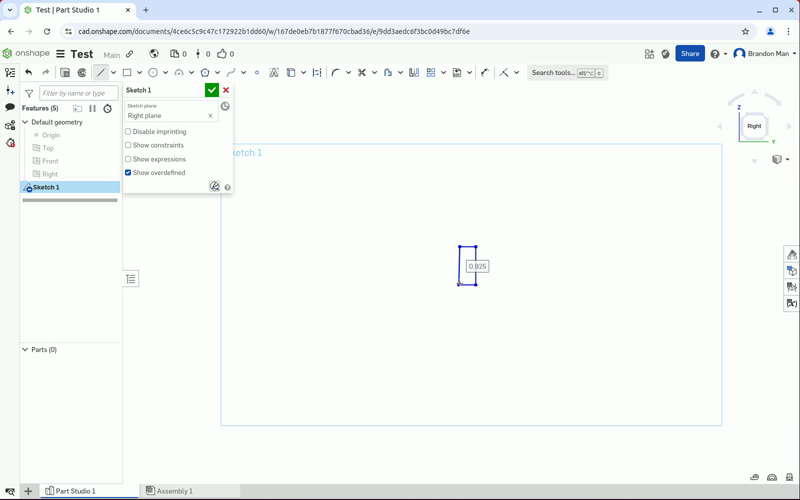
scroll(-6)
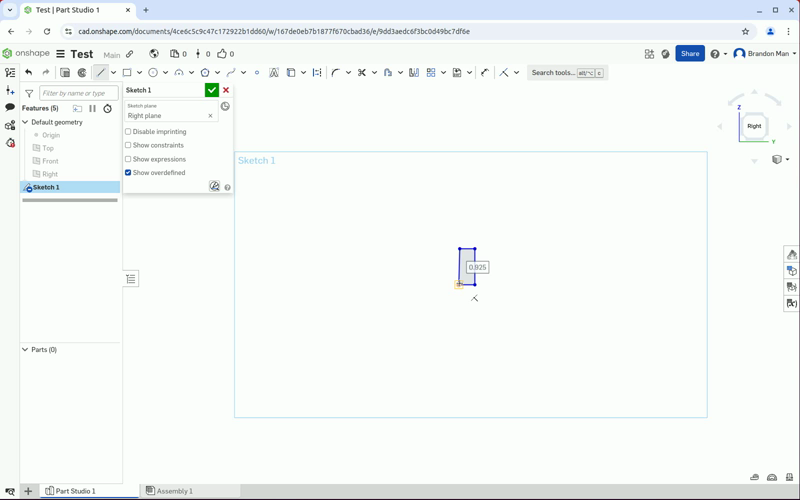
scroll(-6)
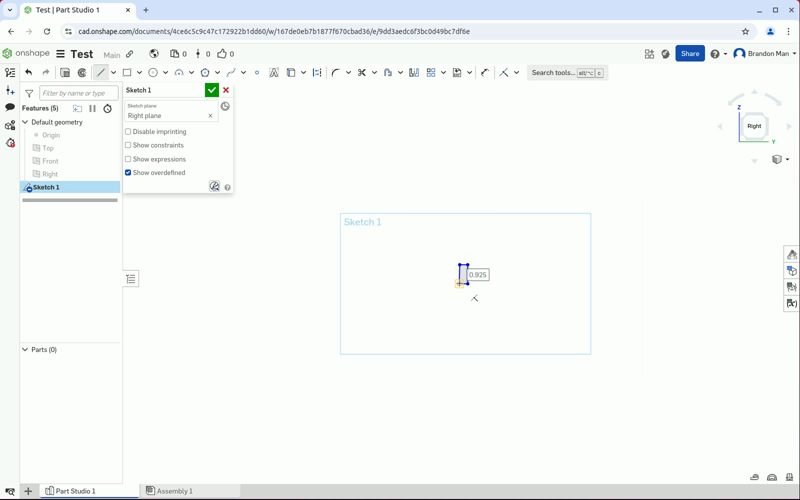
scroll(-6)
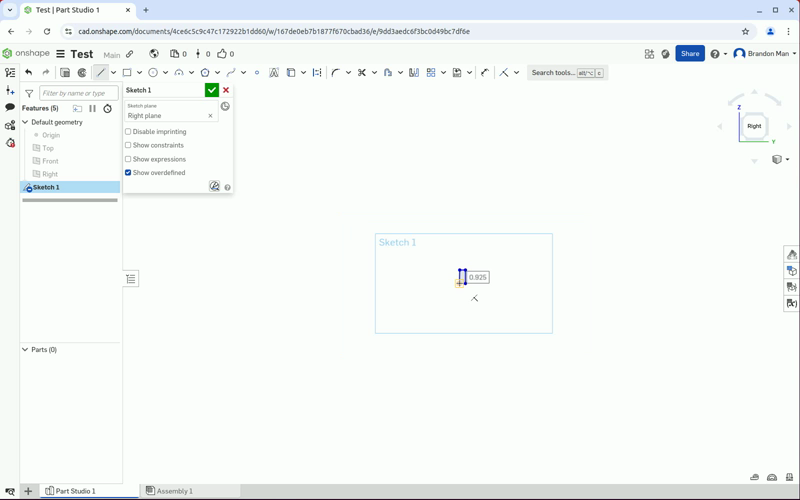
scroll(-6)
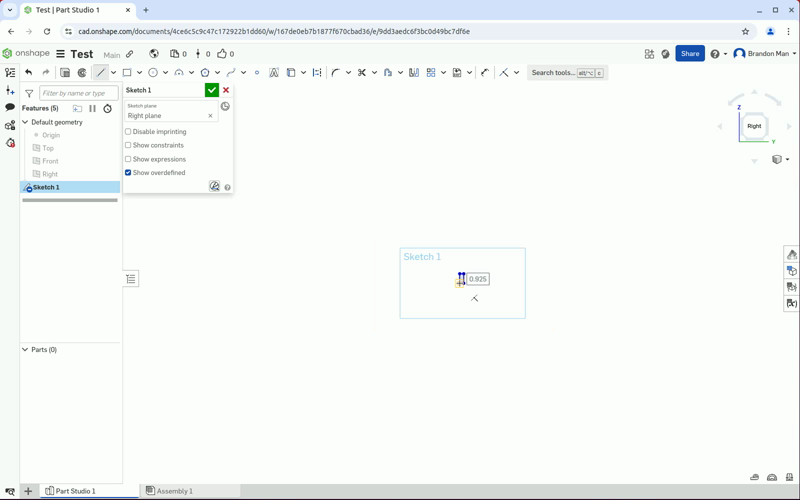
scroll(-6)
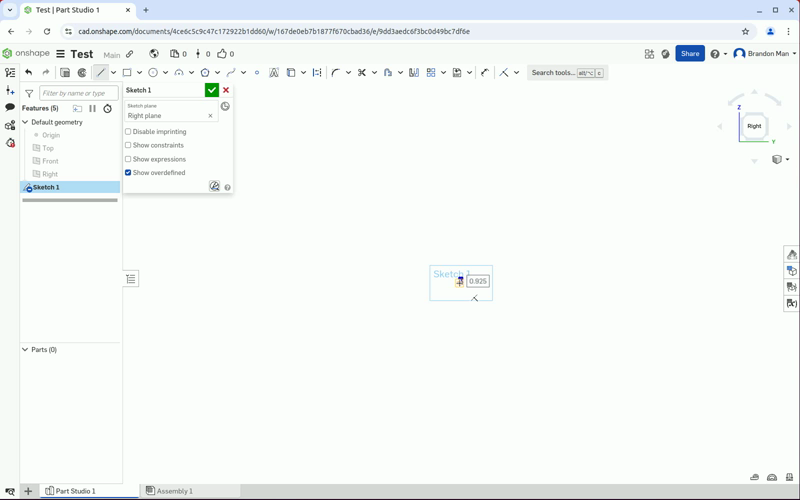
key(esc)
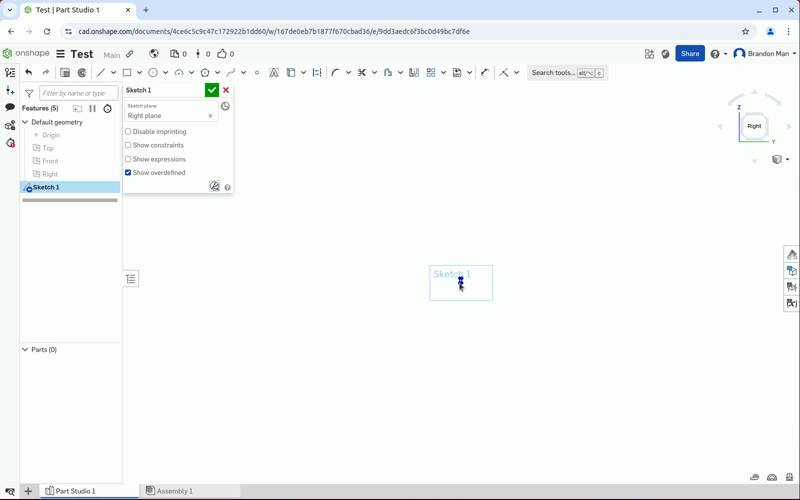
mouse_move(460, 279)
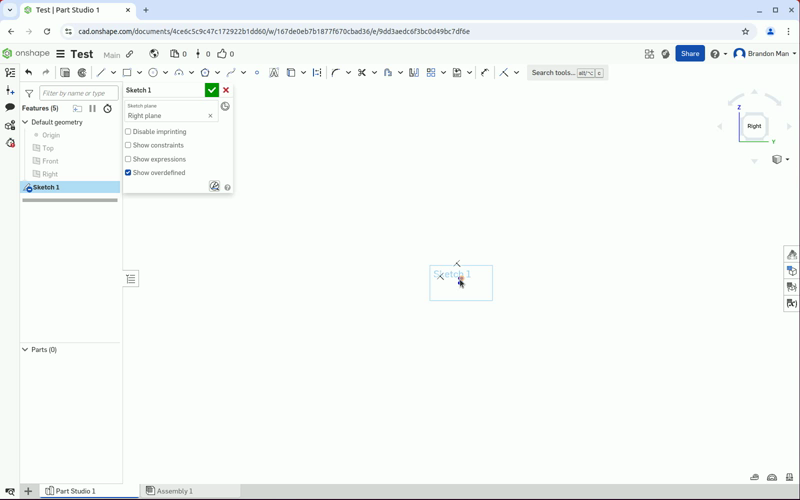
scroll(6)
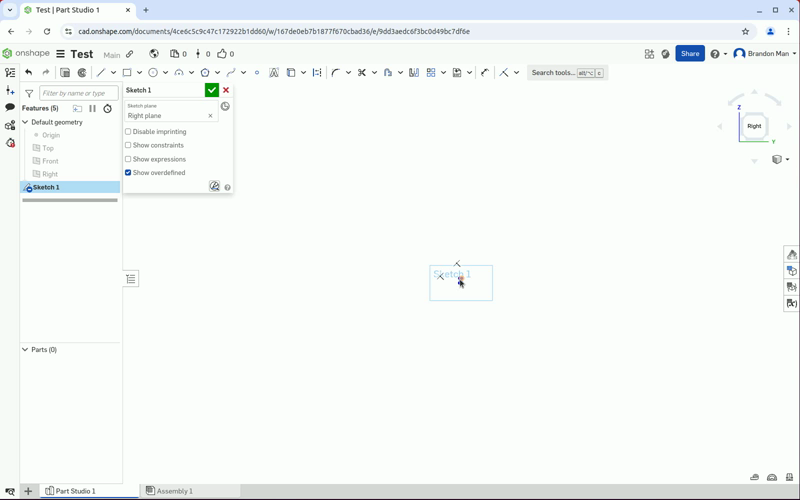
scroll(6)
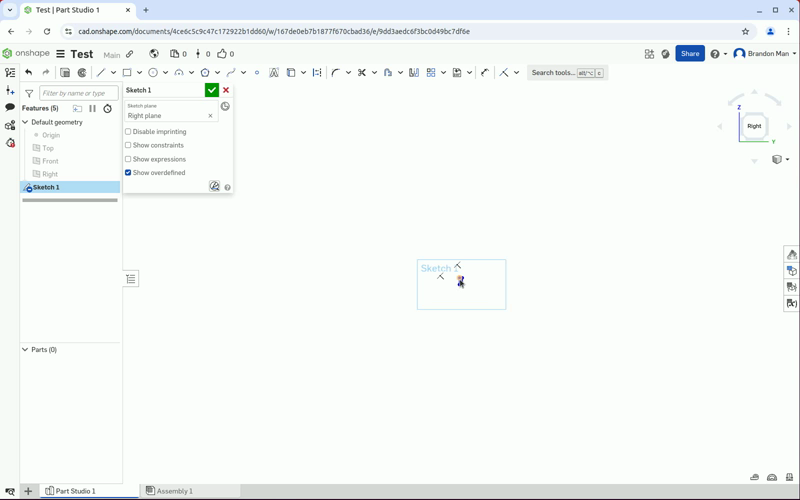
scroll(6)
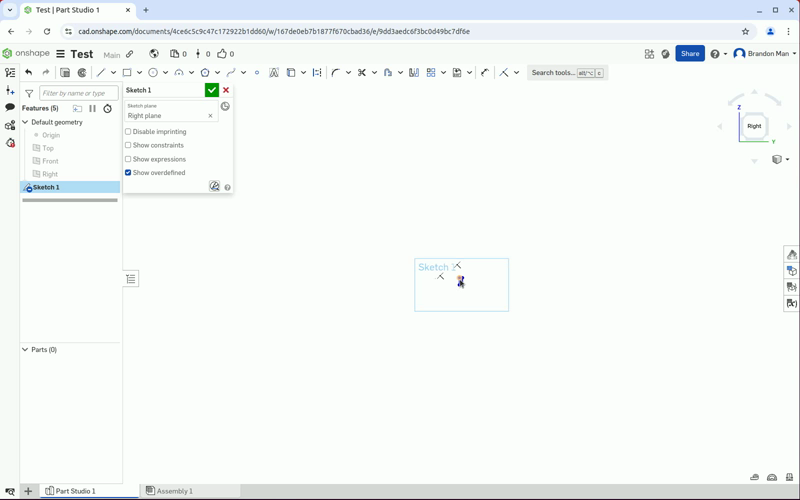
scroll(6)
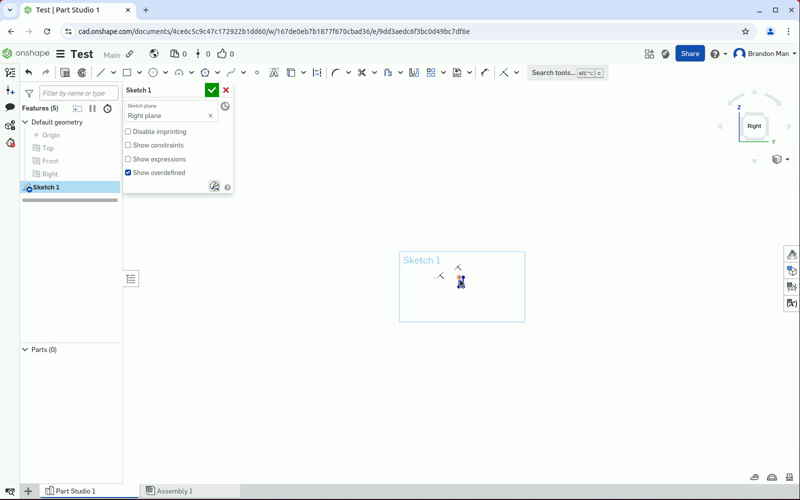
scroll(6)
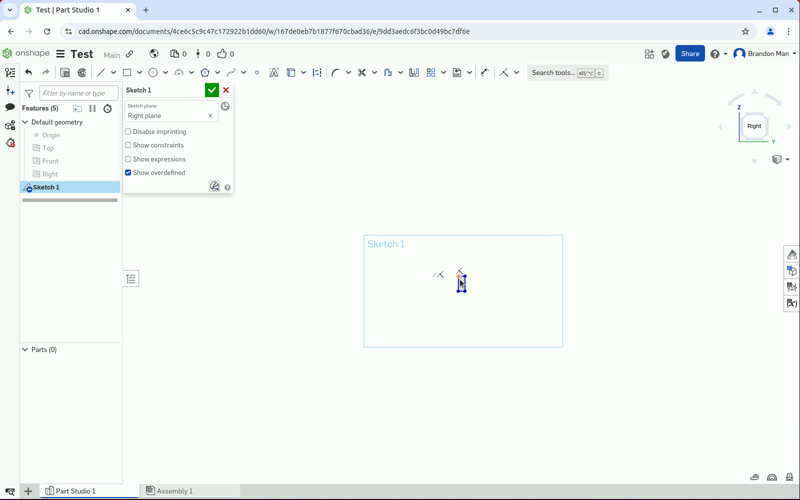
scroll(6)
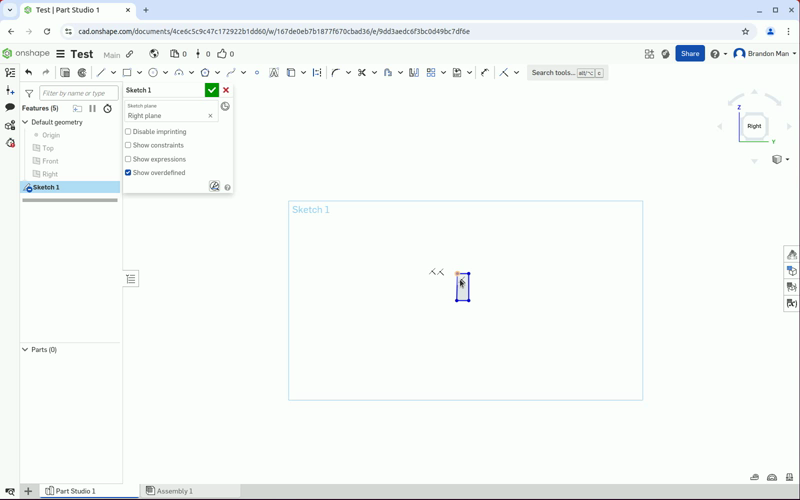
scroll(6)
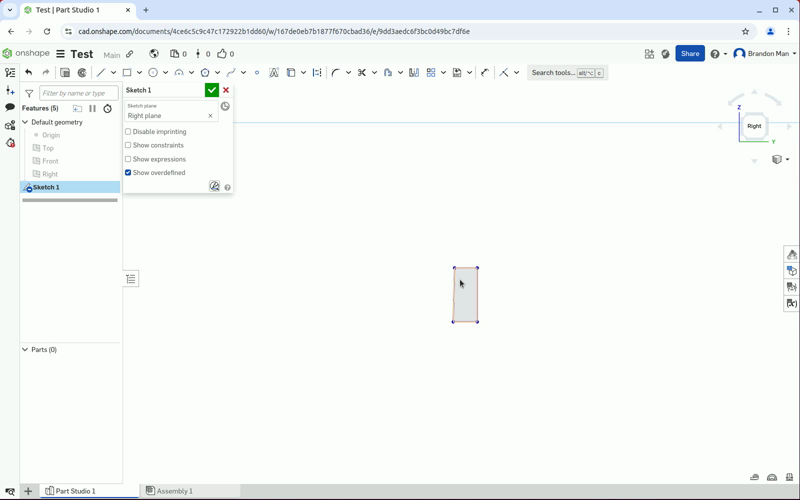
click(460, 279)
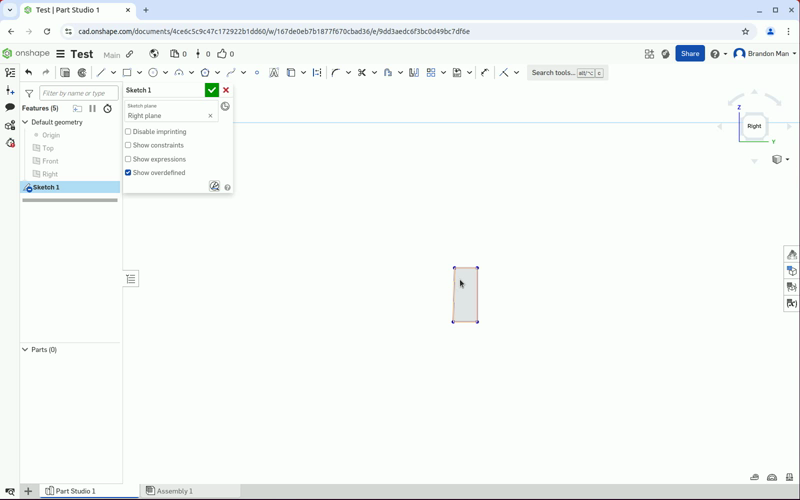
scroll(-6)
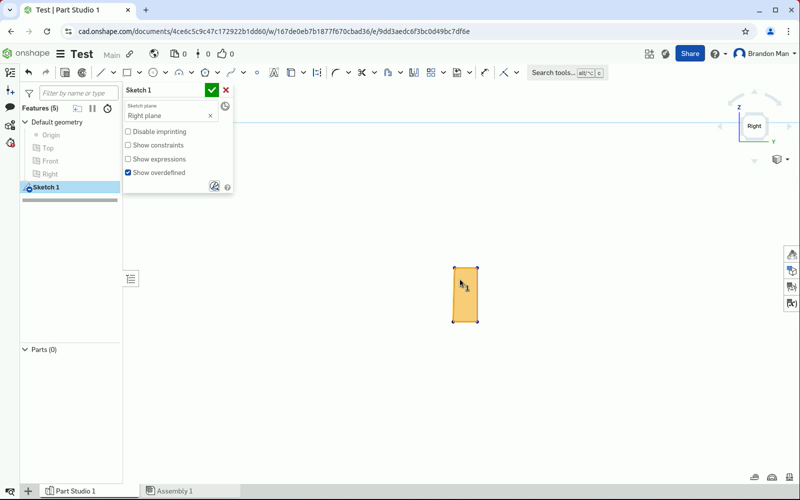
scroll(-6)
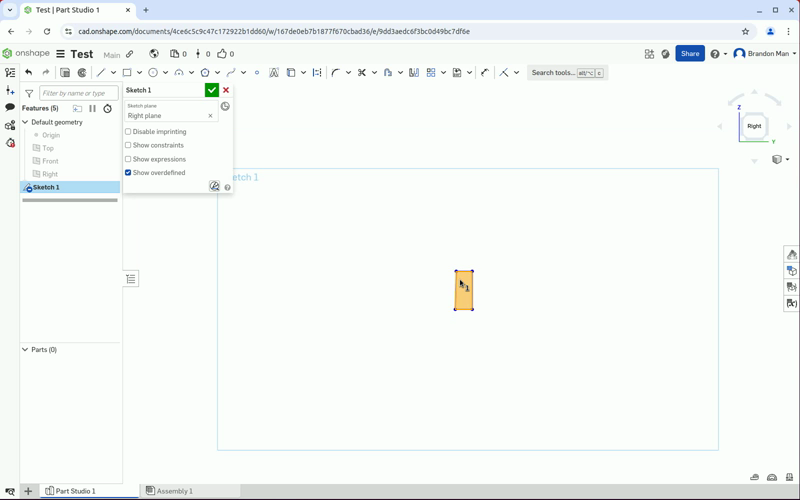
scroll(-6)
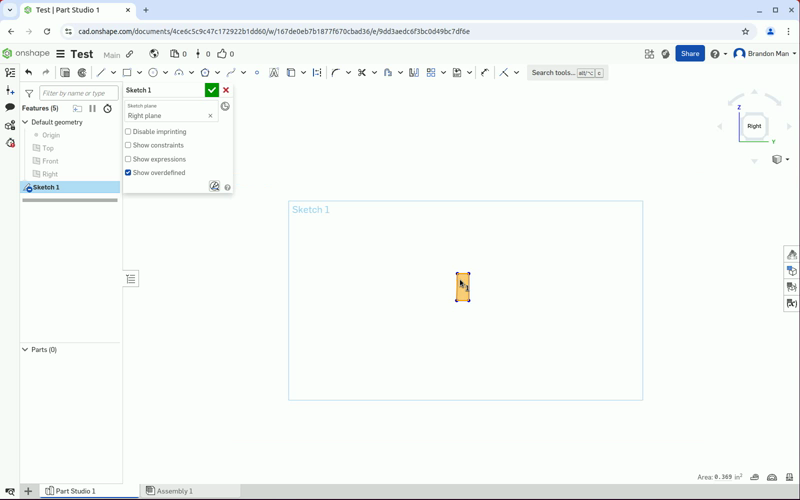
scroll(-6)
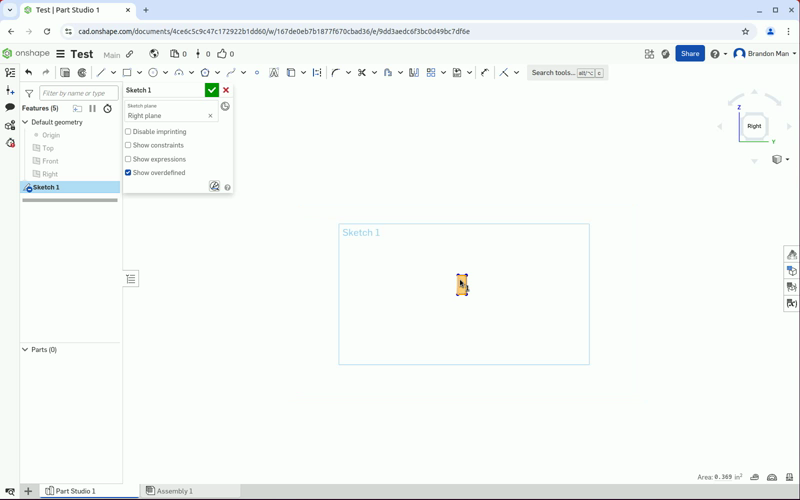
scroll(-6)
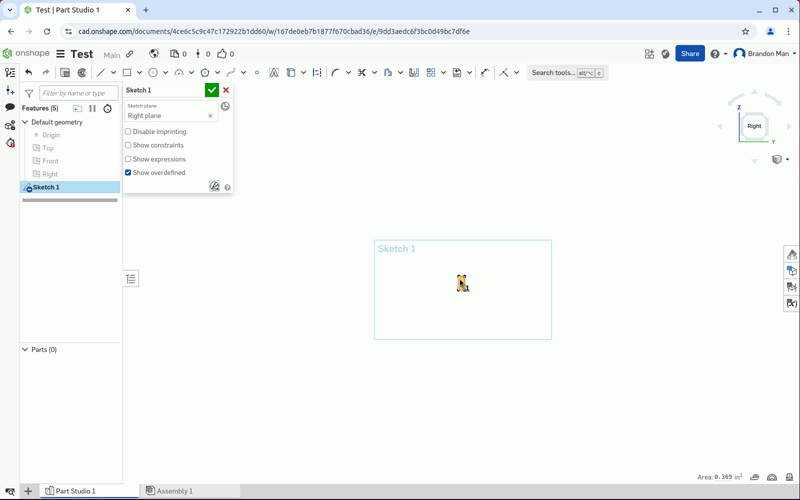
scroll(-6)
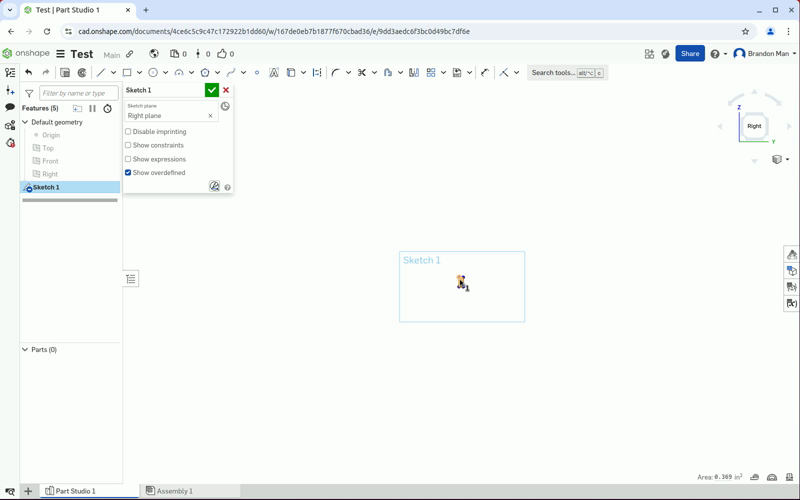
scroll(-6)
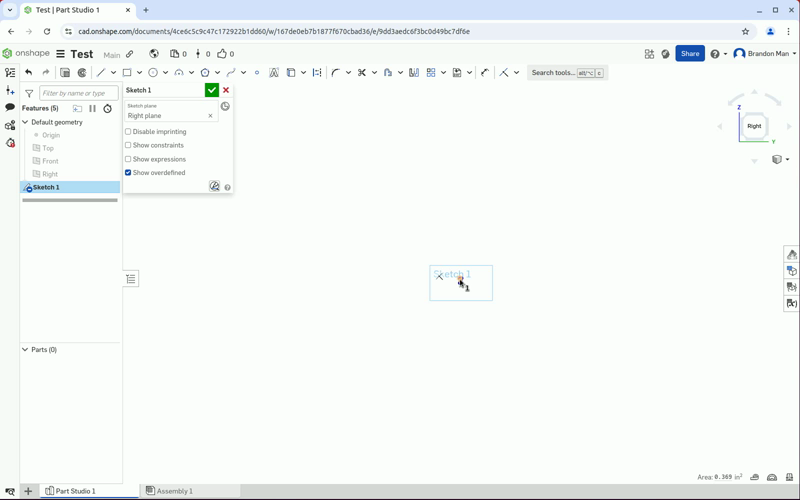
mouse_move(73, 352)
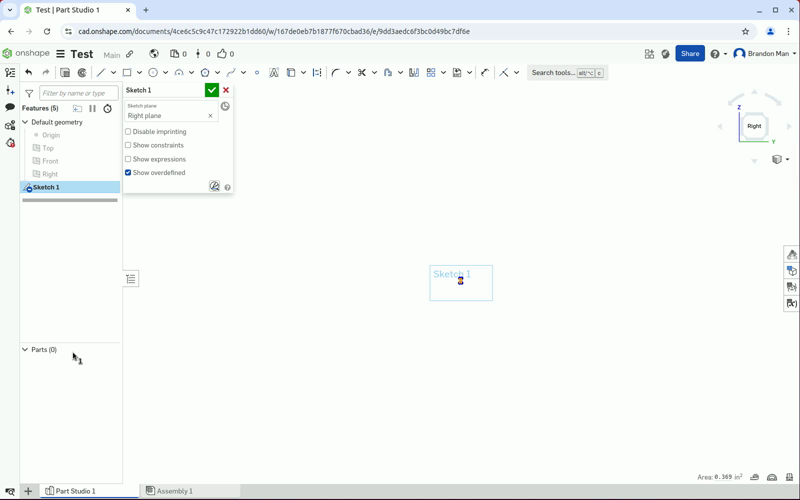
key(shift+y)
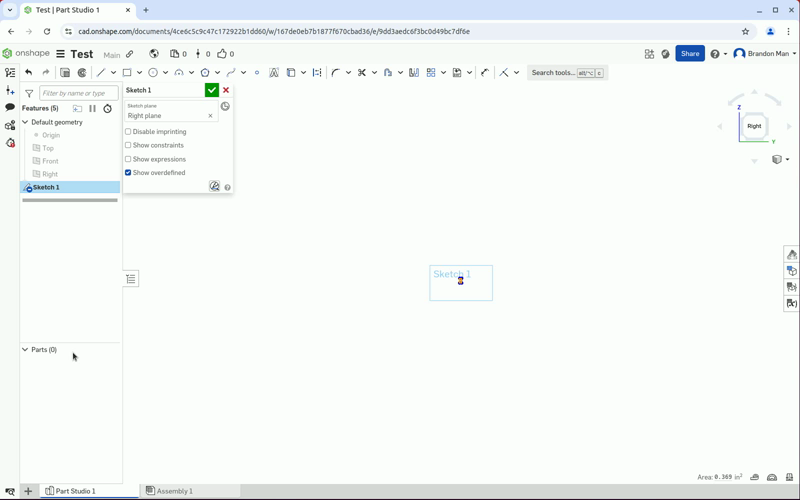
key(shift+e)
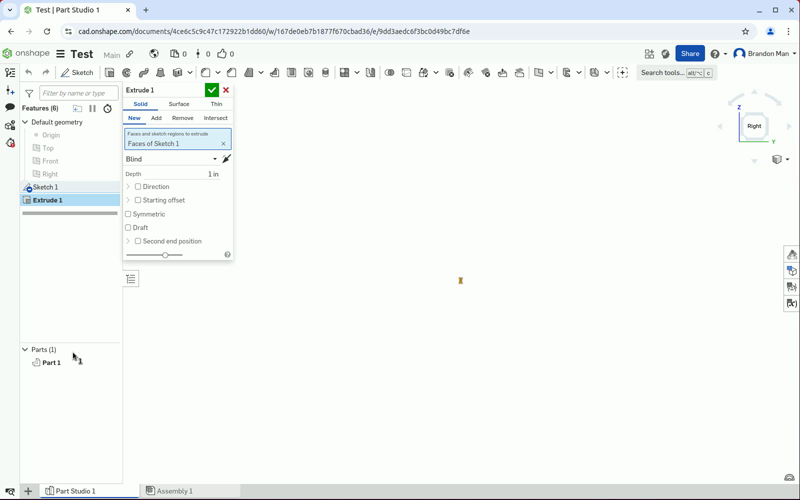
mouse_move(143, 106)
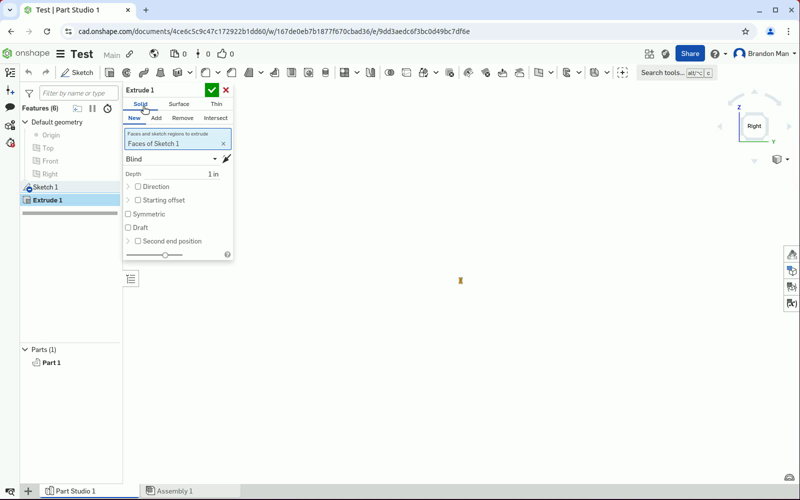
click(143, 106)
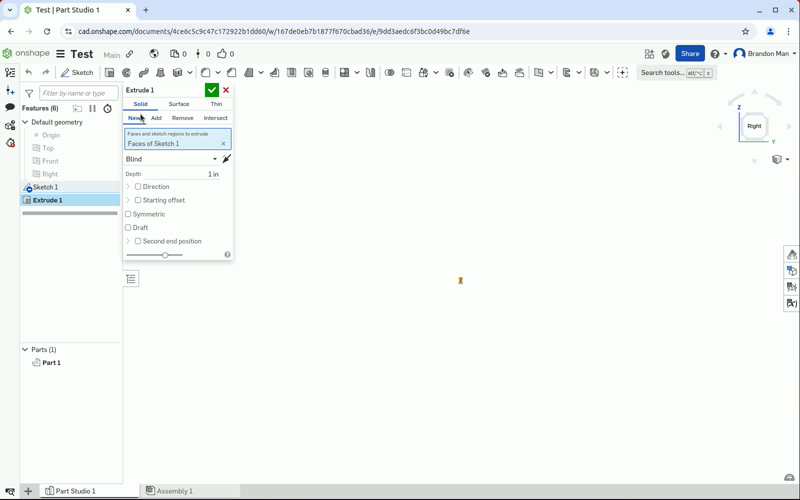
mouse_move(137, 120)
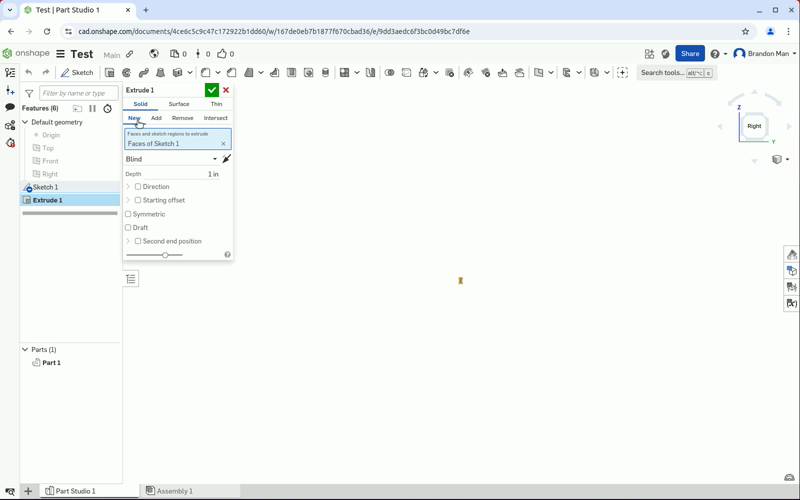
click(137, 120)
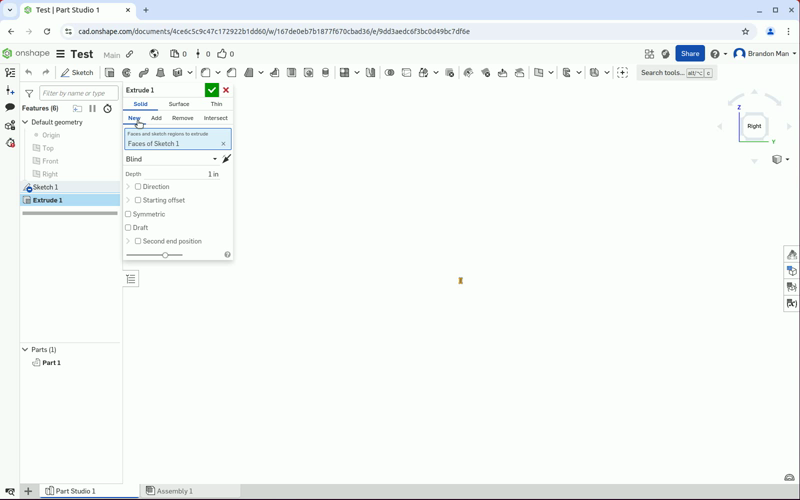
key(tab, 4)
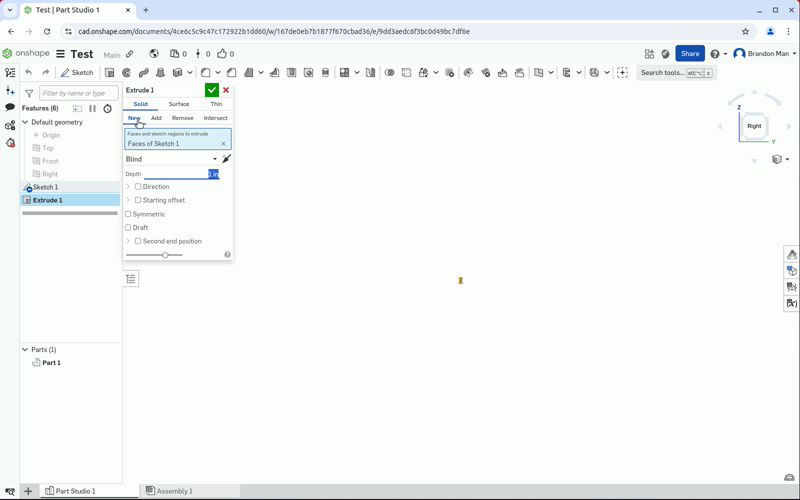
text(22.868)
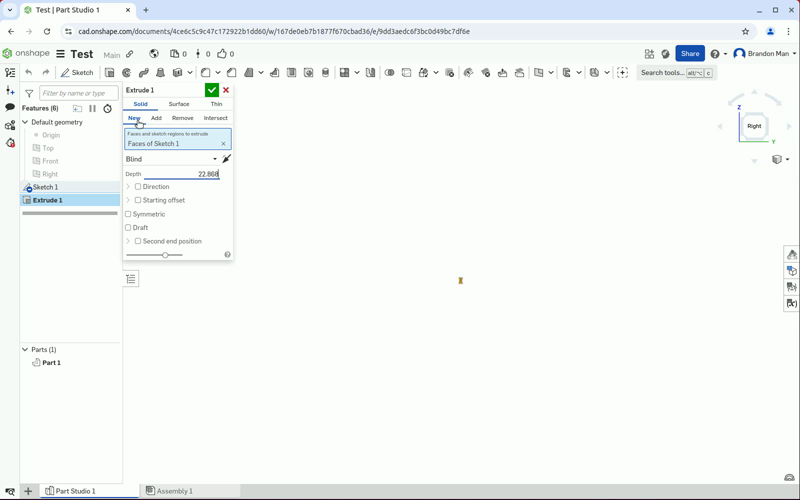
key(enter)
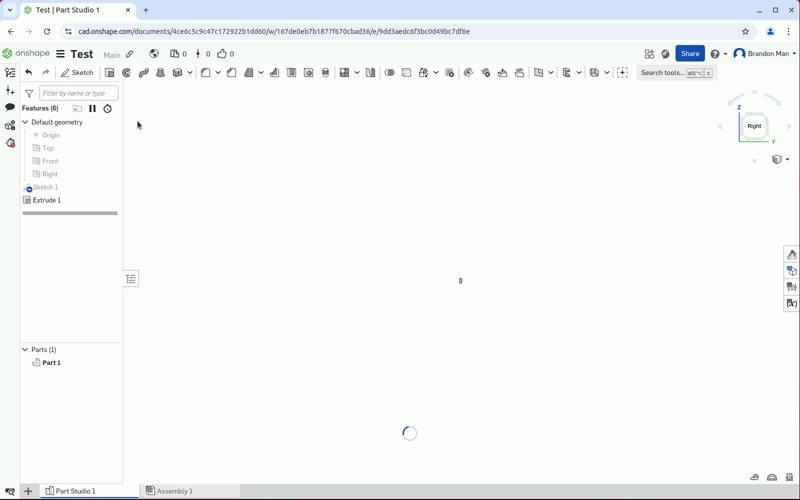
key(shift+h)
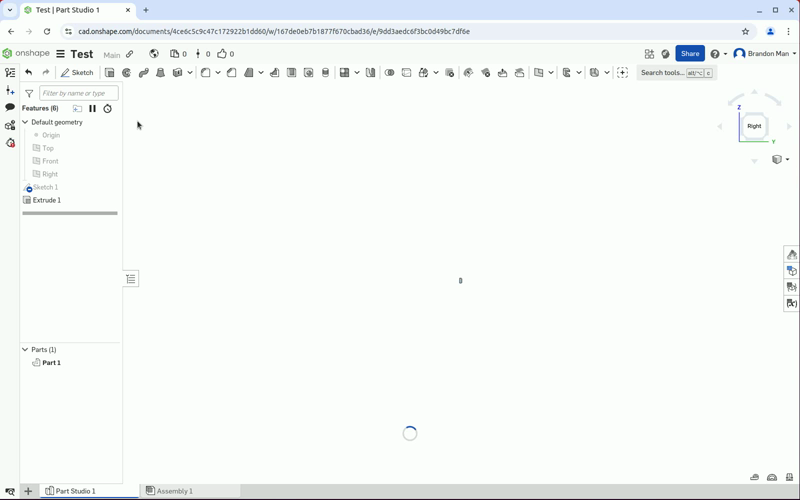
key(shift+h)
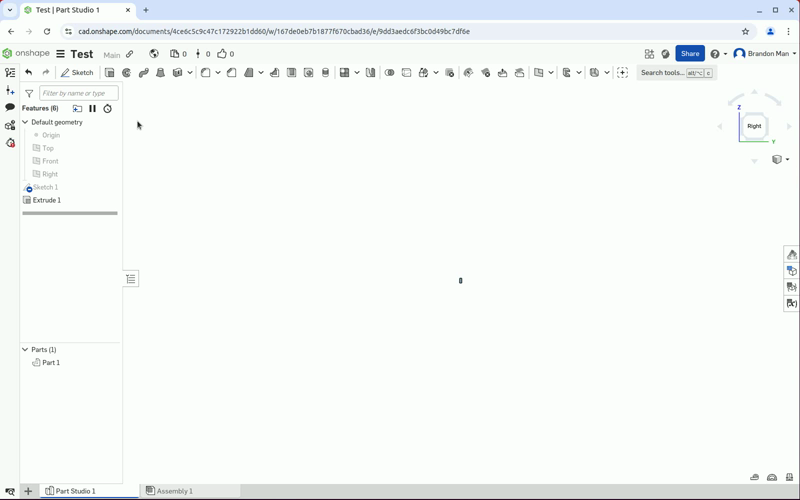
mouse_move(73, 189)
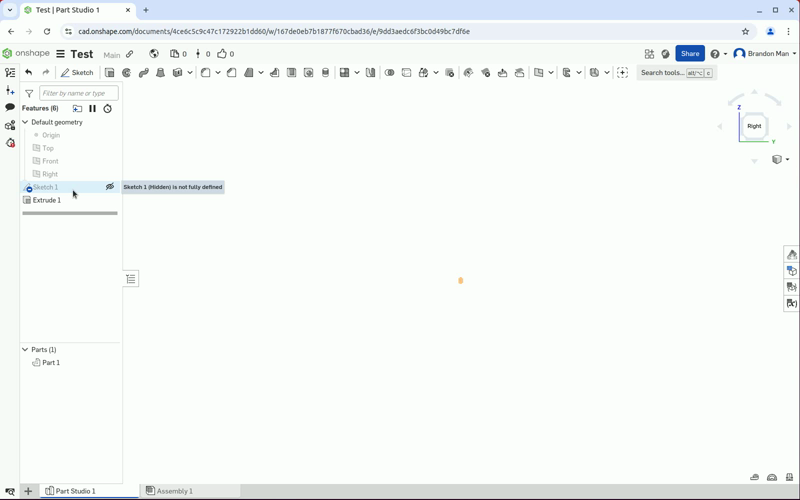
click(73, 189)
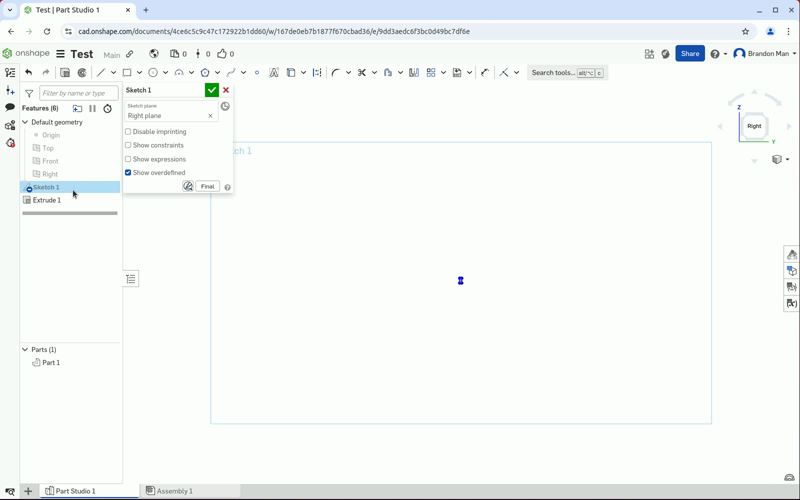
mouse_move(229, 92)
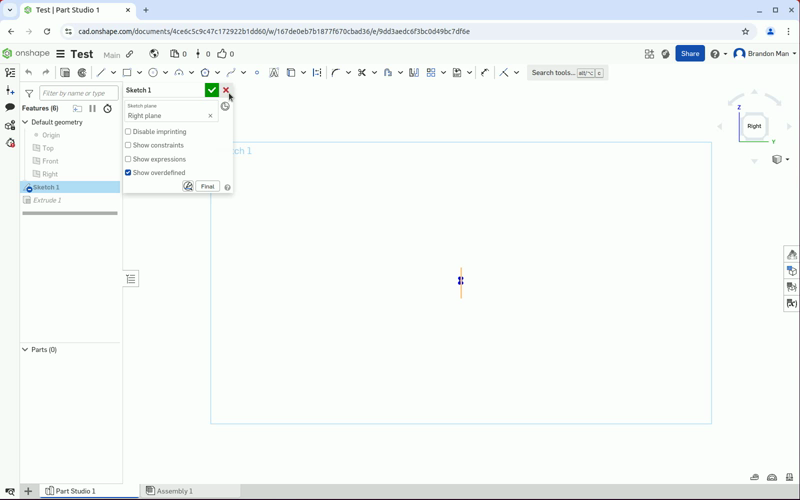
click(229, 92)
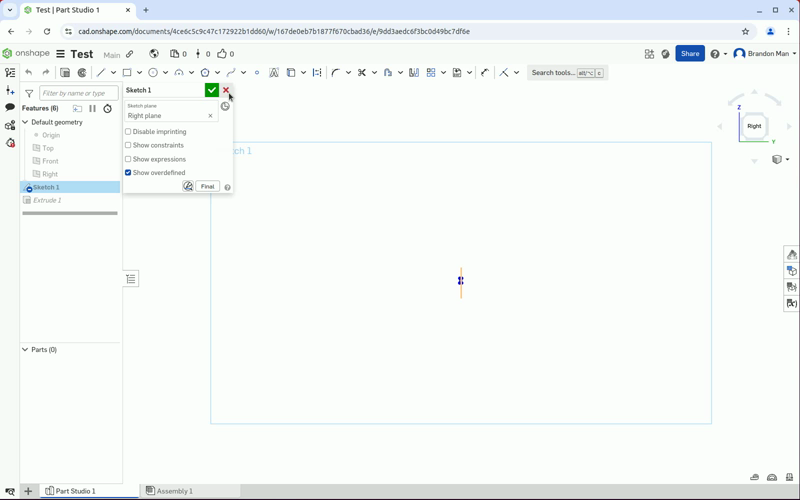
mouse_move(73, 352)
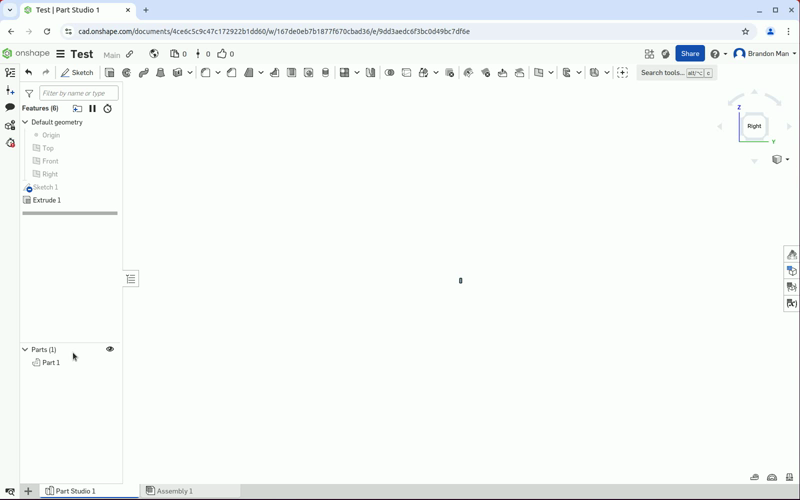
key(y)
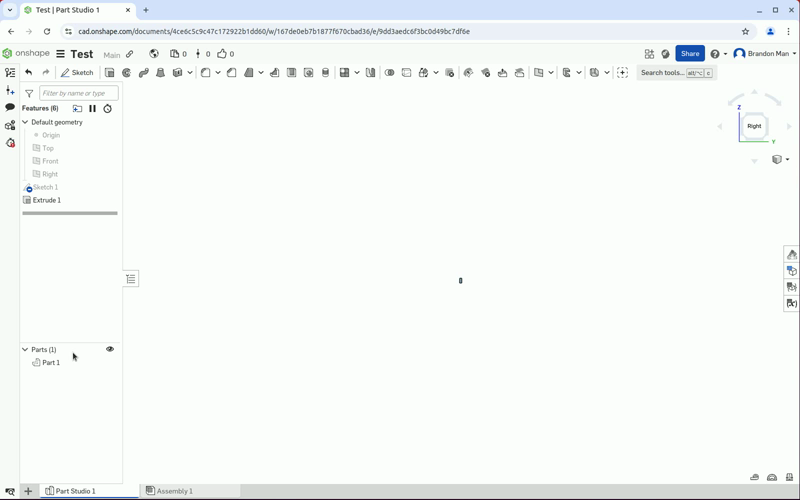
key(shift+p)
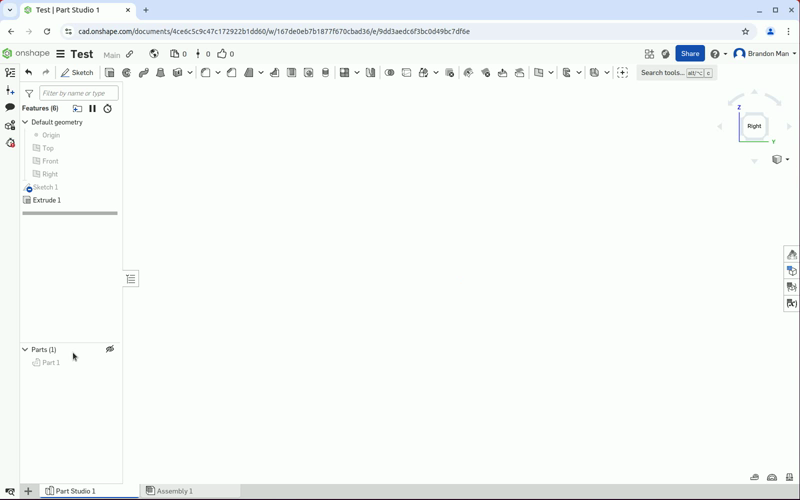
key(space)
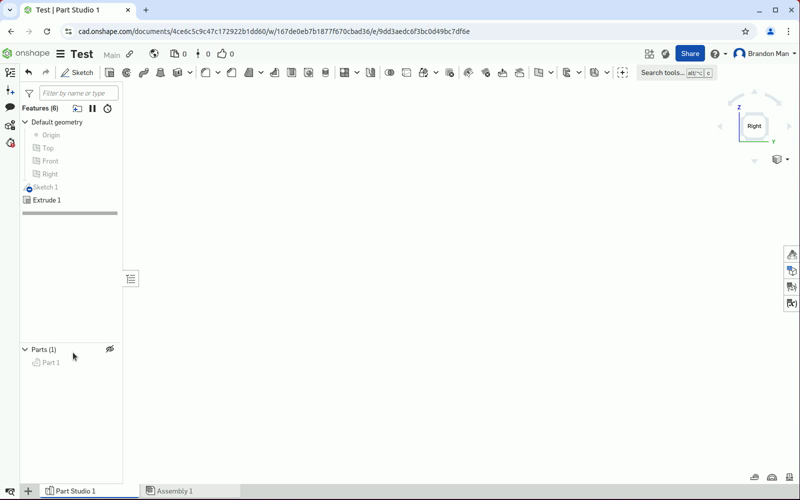
key_down(shift)
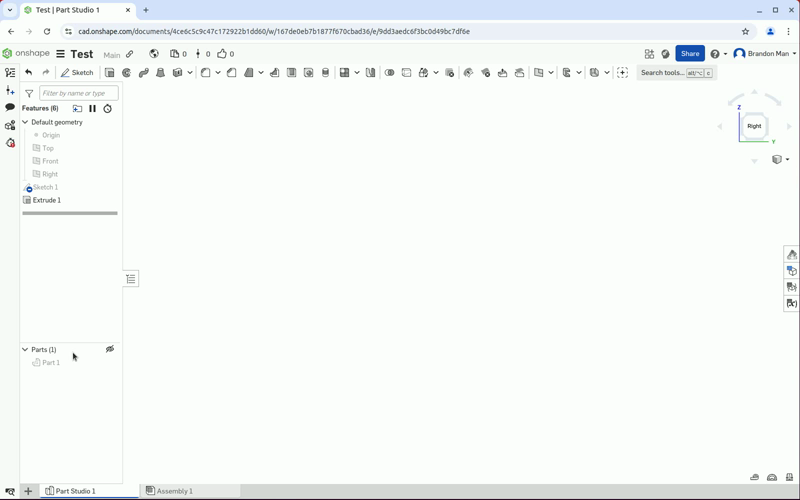
key(right)
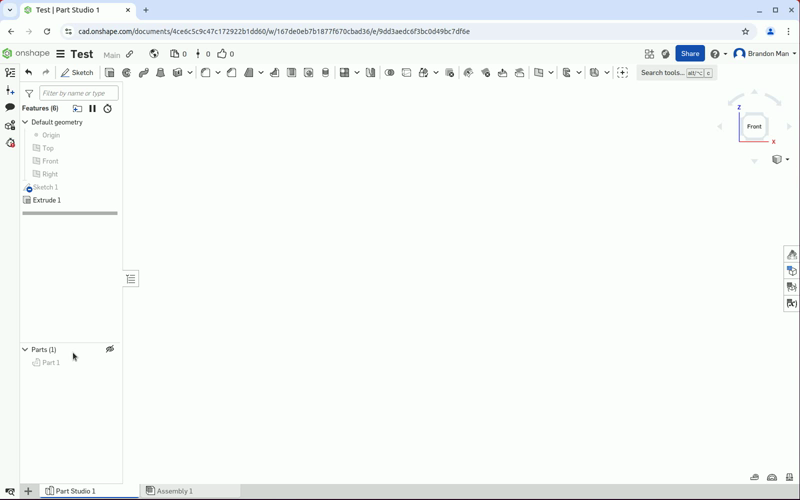
key_up(shift)
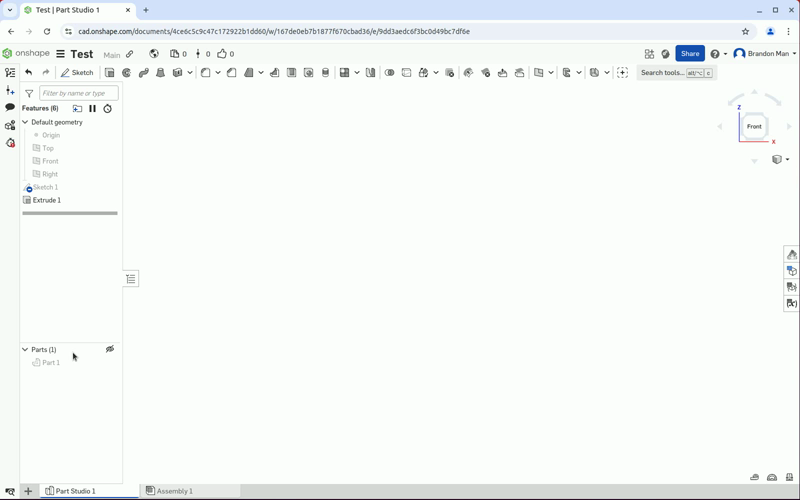
mouse_move(73, 352)
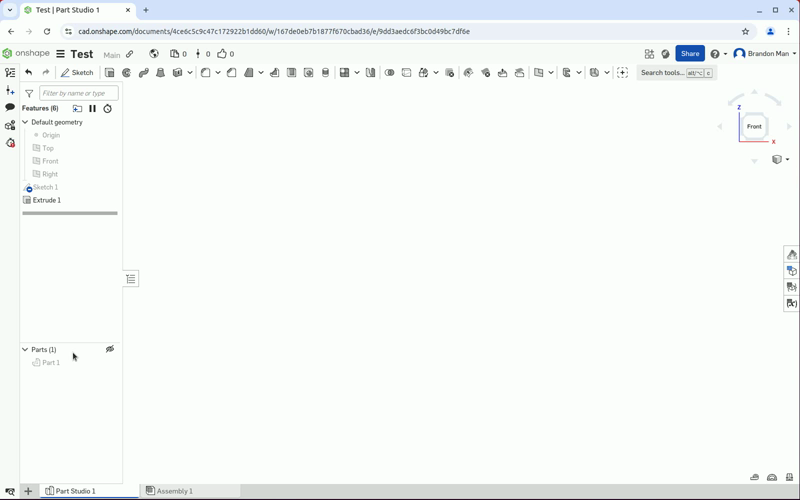
key(shift+y)
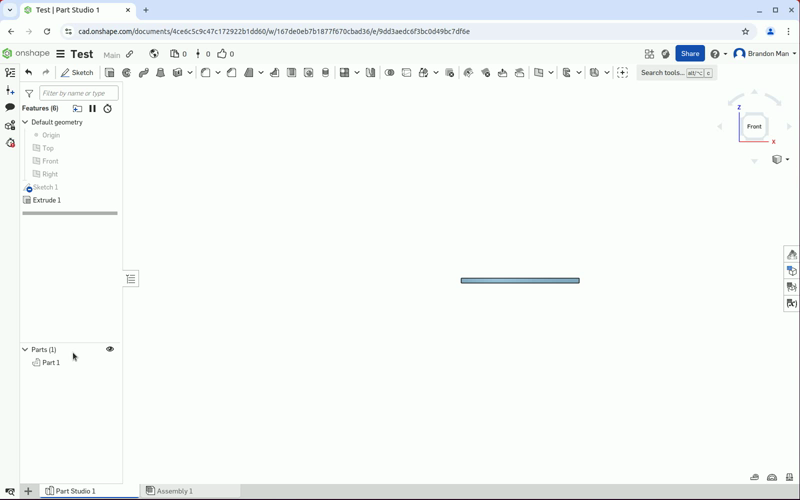
mouse_move(541, 75)
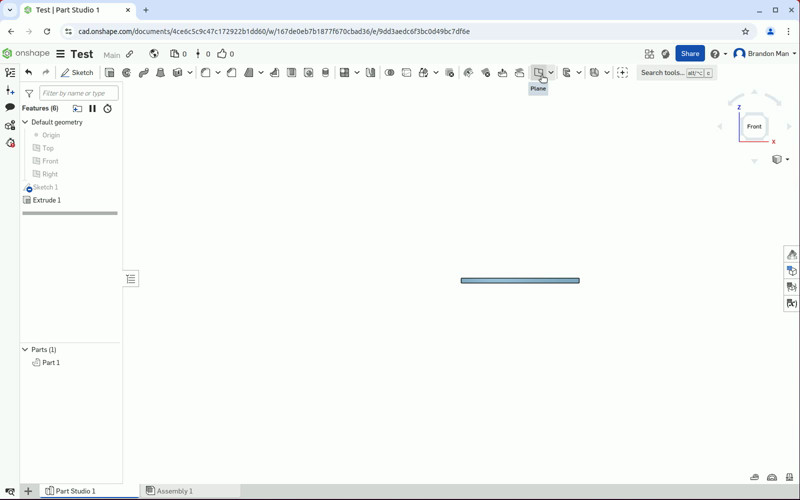
click(541, 75)
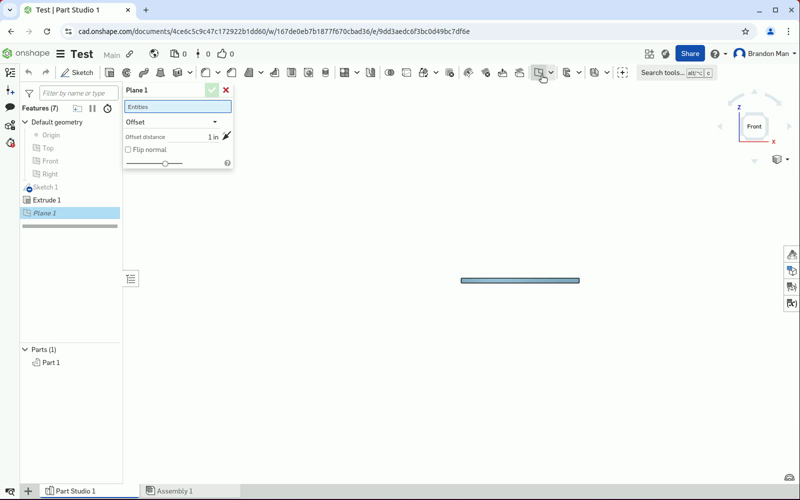
mouse_move(73, 163)
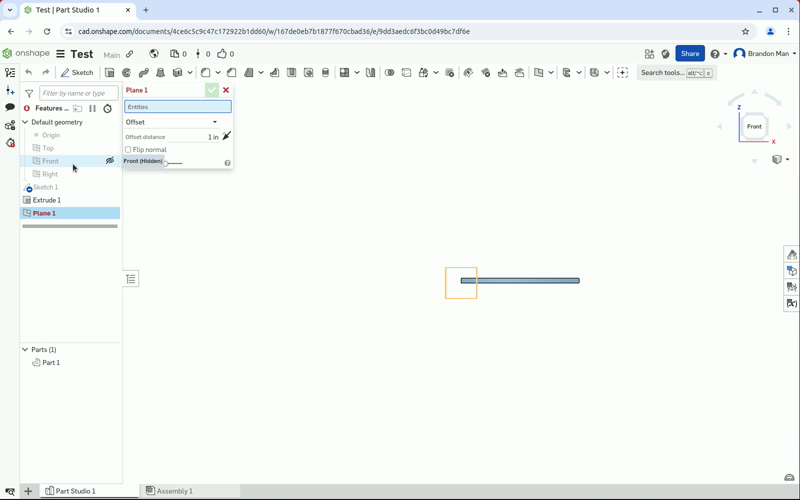
click(73, 163)
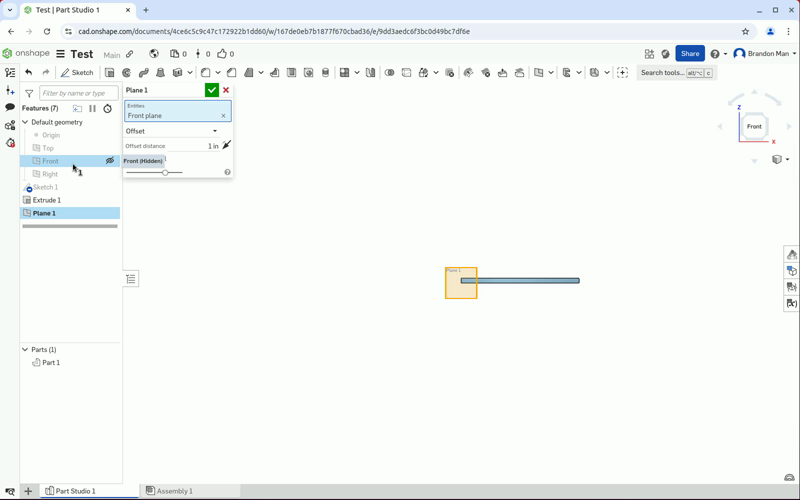
key(tab, 2)
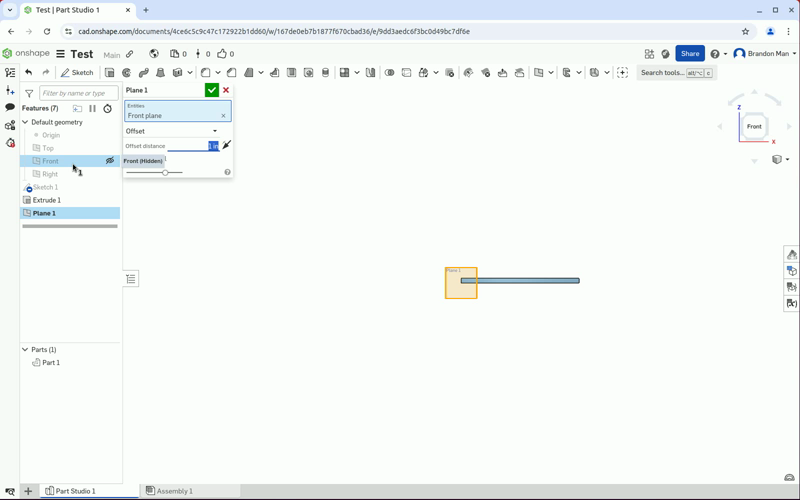
text(0.246)
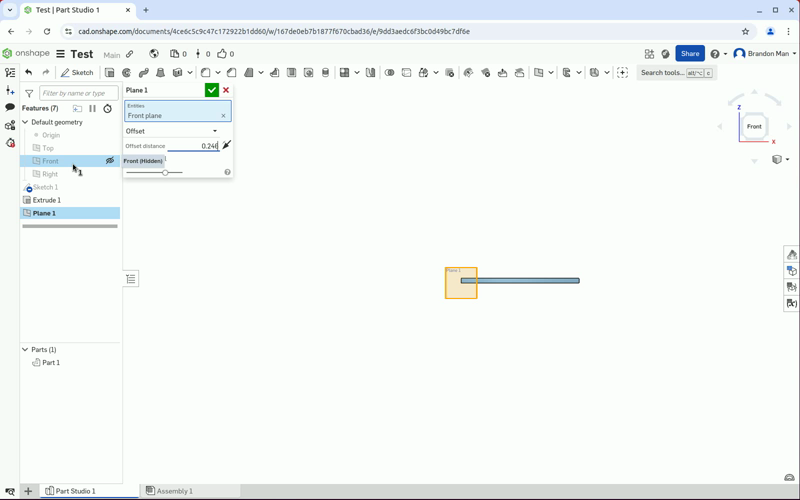
key(enter, 2)
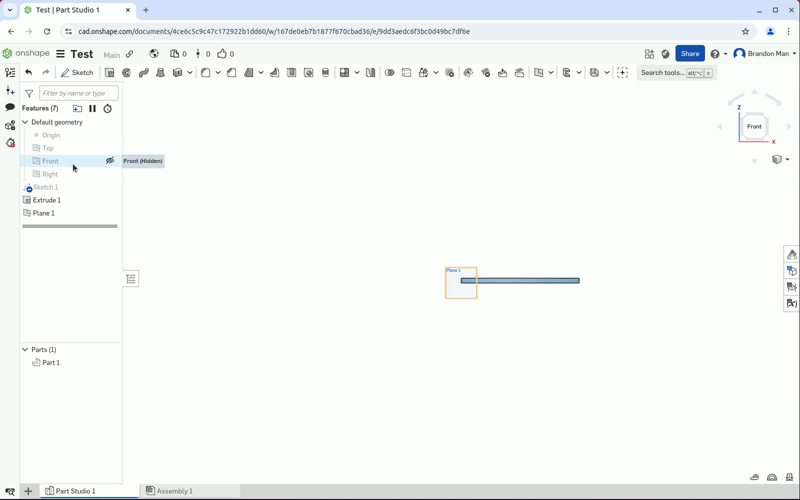
key(shift+s)
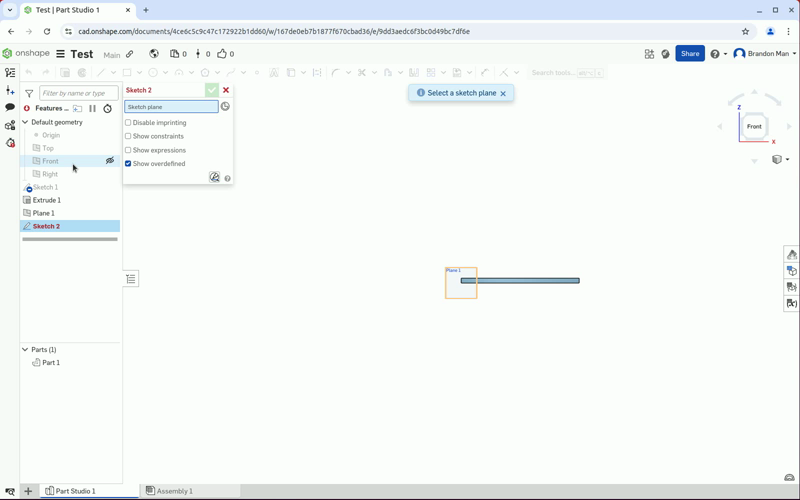
mouse_move(73, 215)
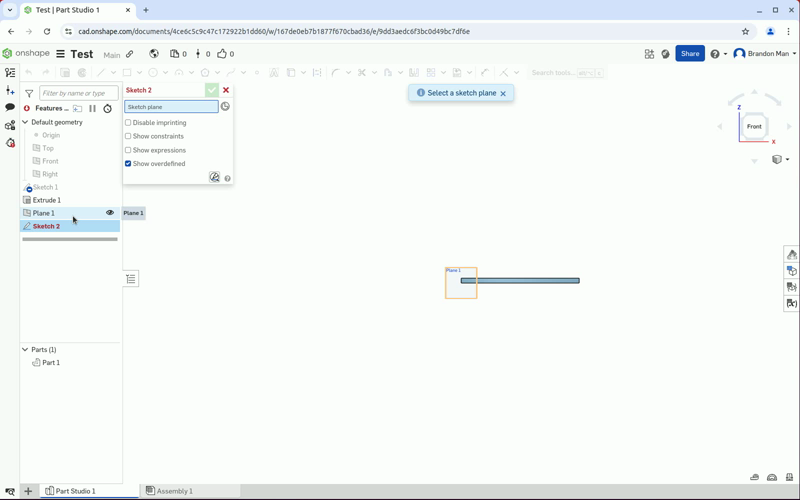
click(73, 215)
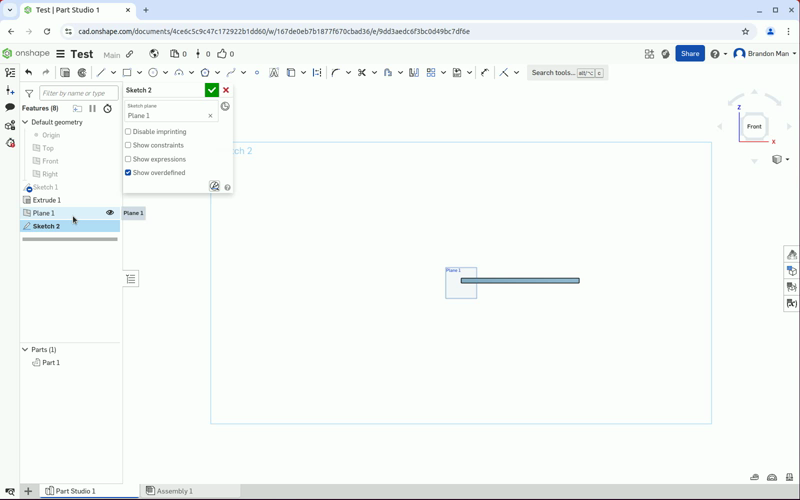
mouse_move(73, 352)
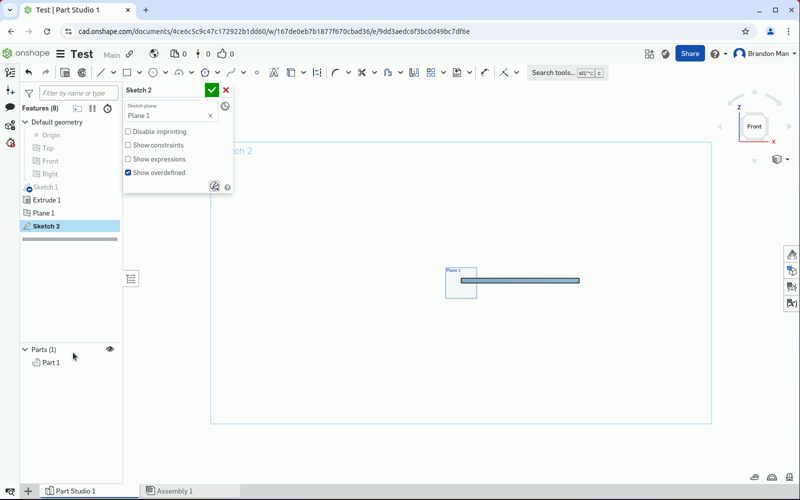
key(y)
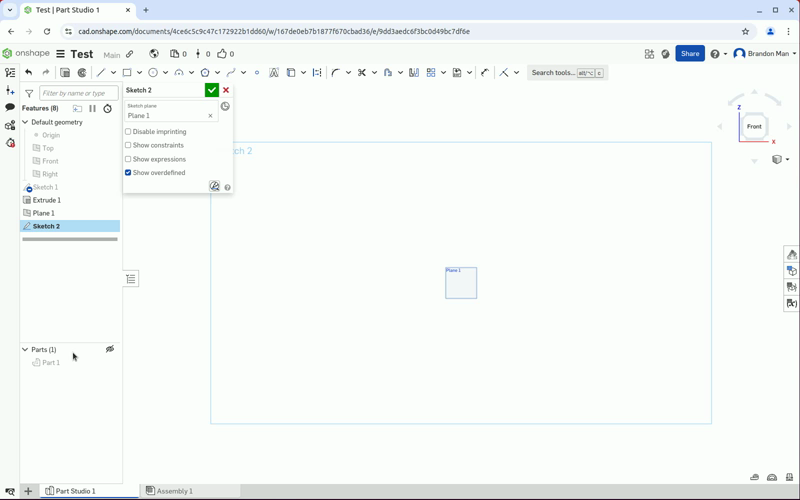
key(l)
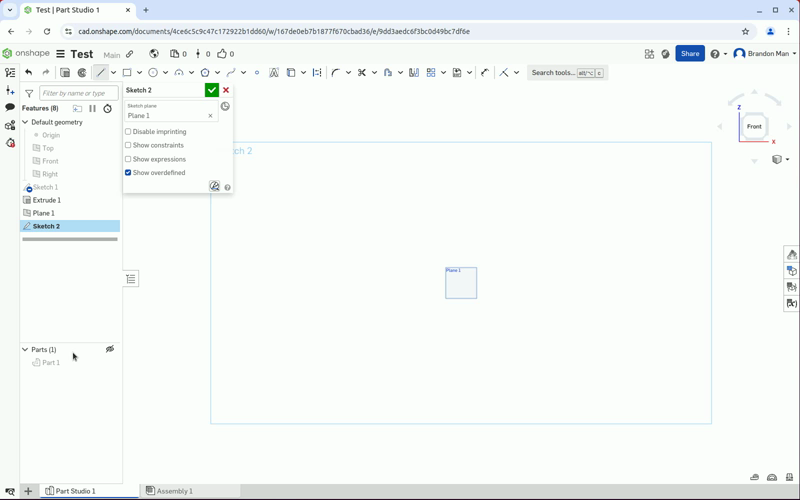
key_down(shift)
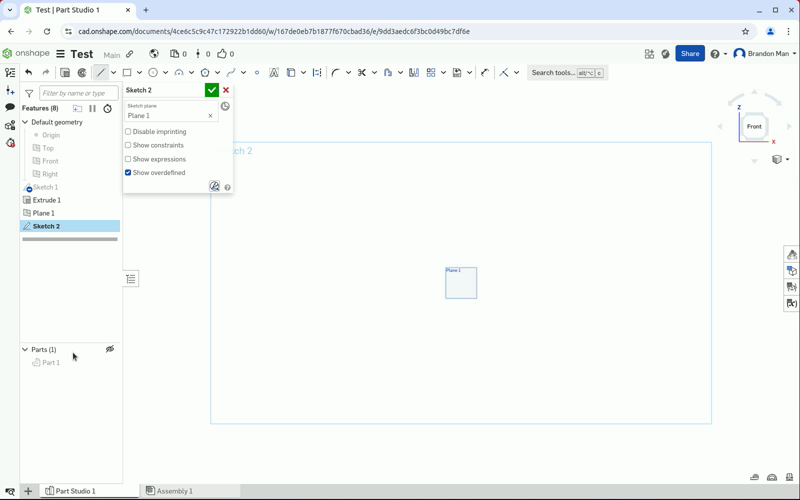
mouse_move(459, 282)
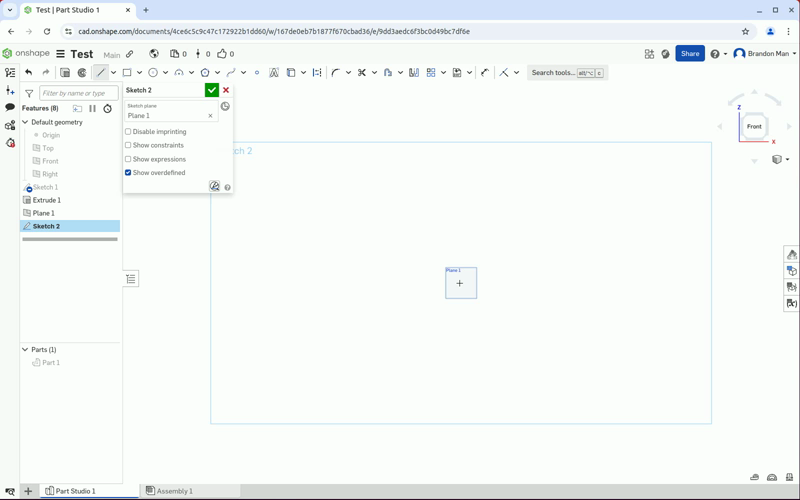
click(459, 282)
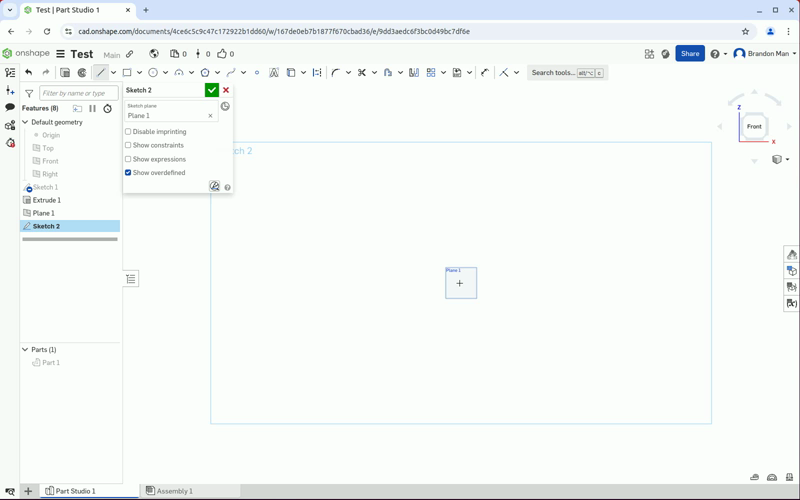
key_up(shift)
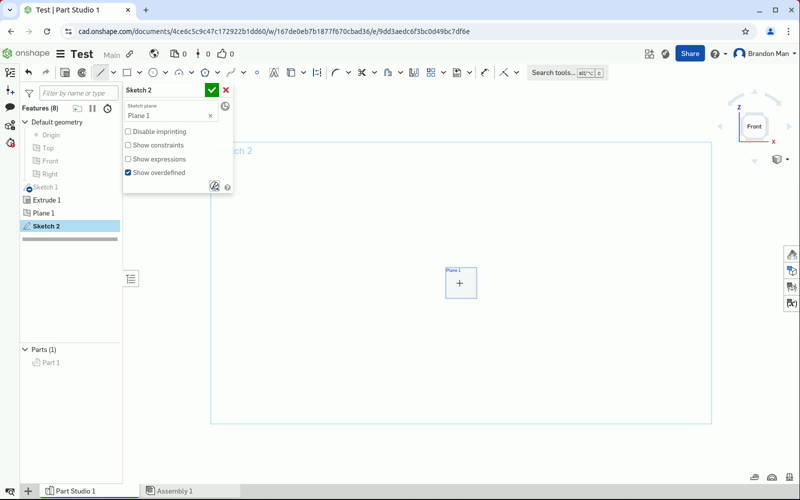
key_down(shift)
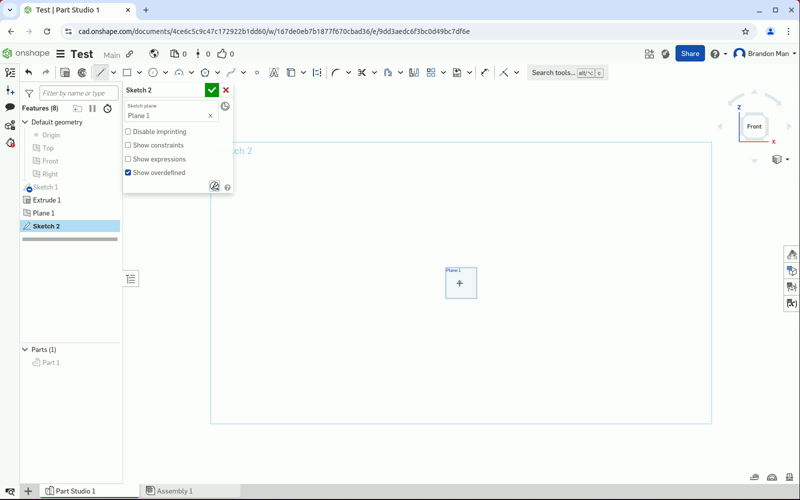
mouse_move(489, 282)
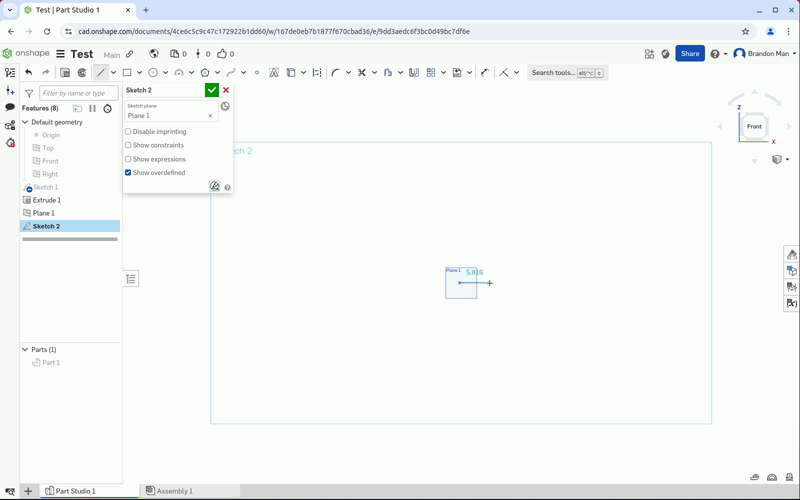
mouse_move(461, 282)
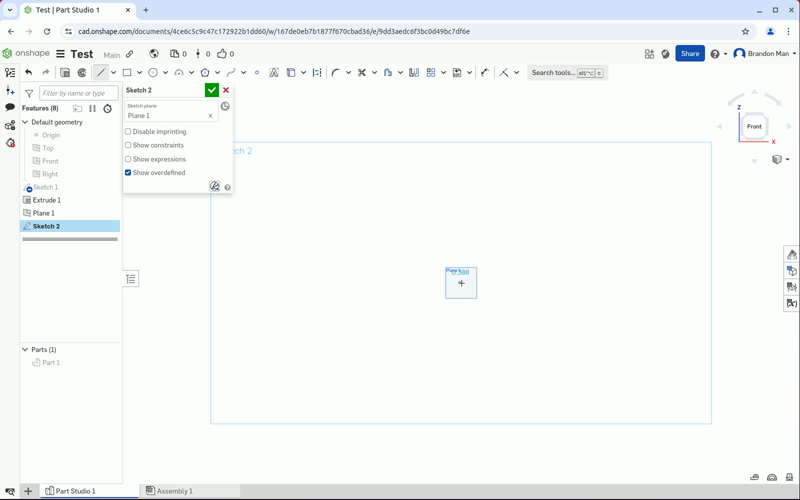
scroll(6)
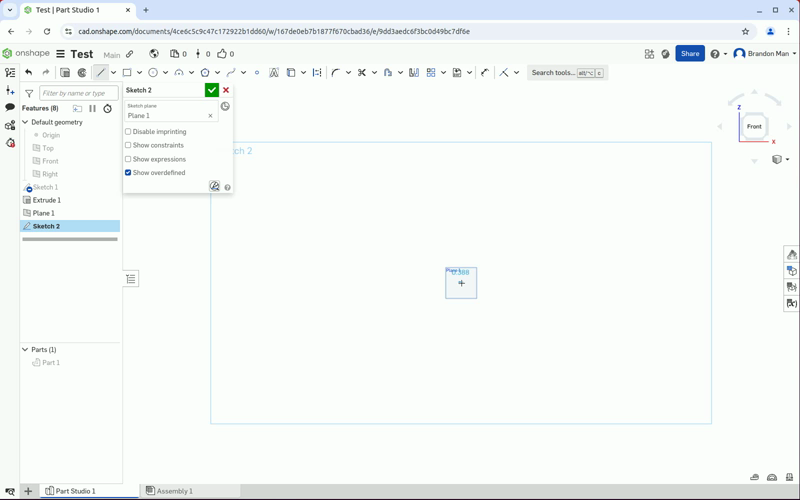
scroll(6)
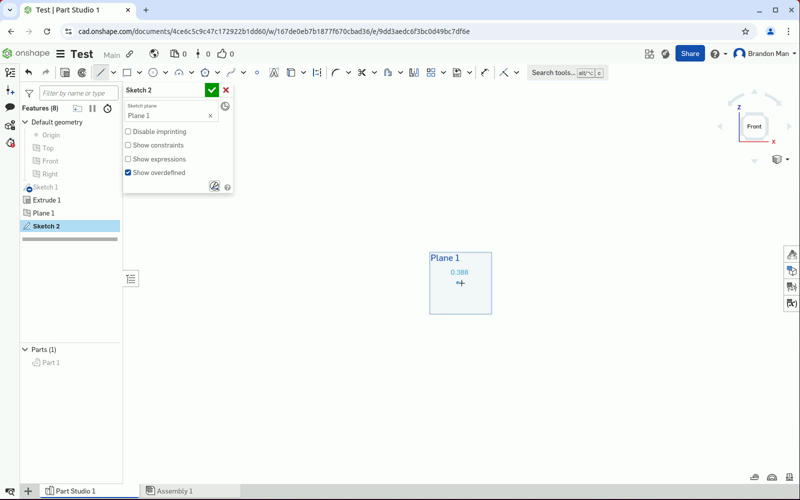
scroll(6)
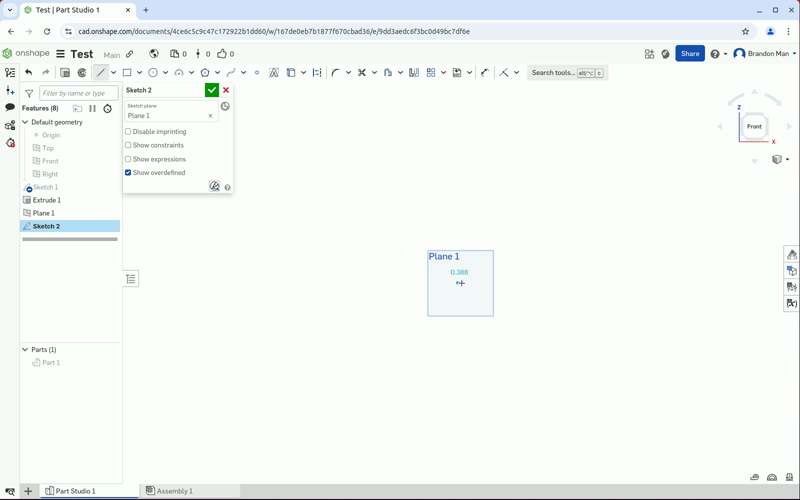
scroll(6)
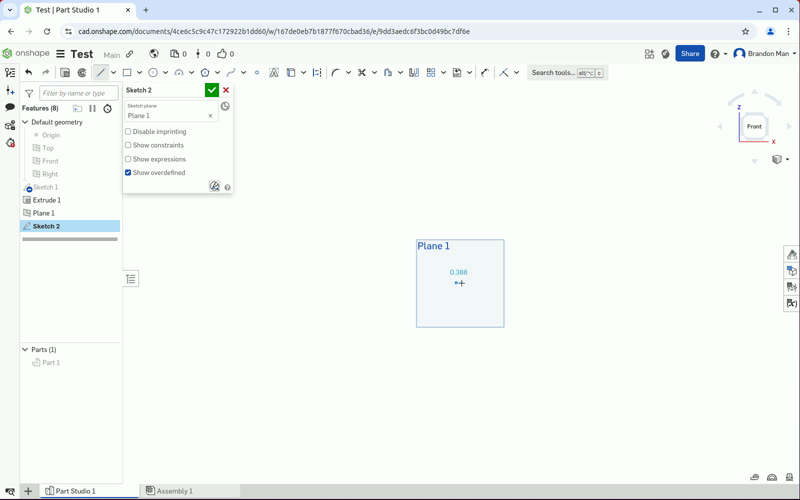
scroll(6)
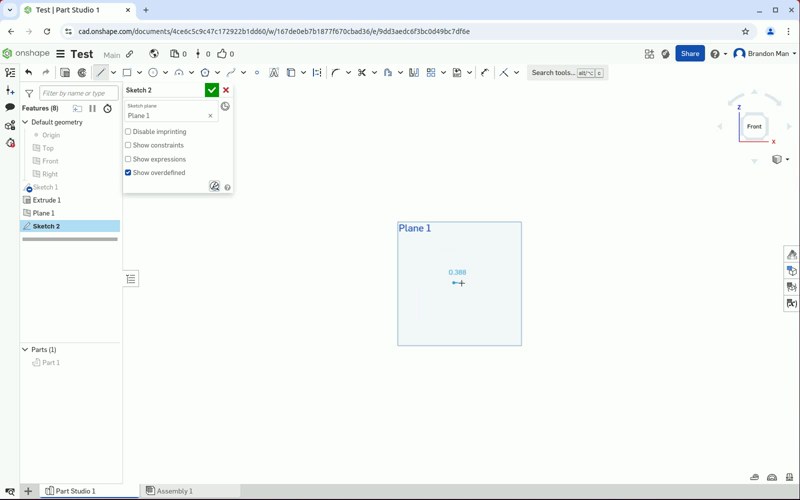
scroll(6)
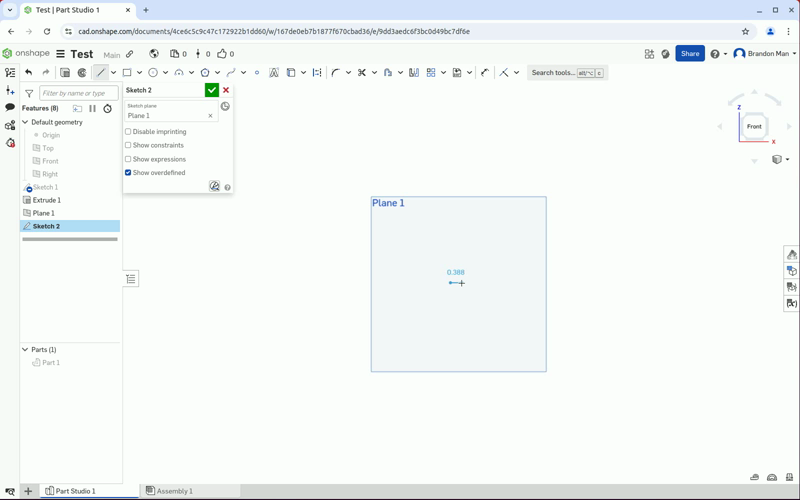
scroll(6)
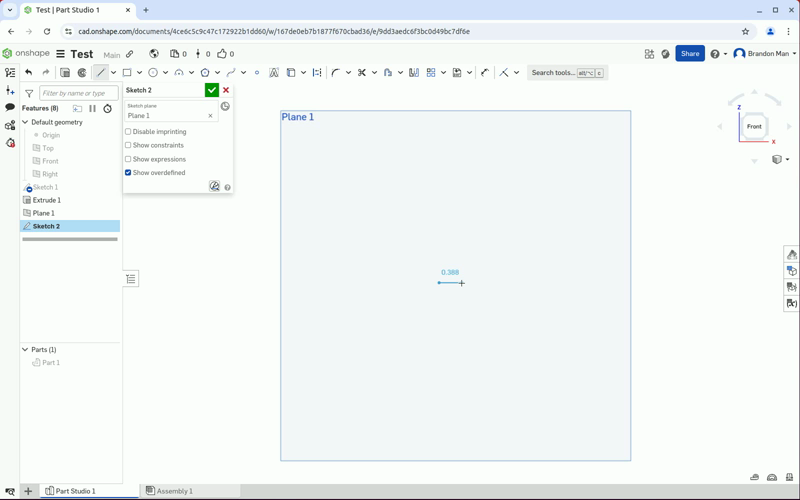
click(461, 282)
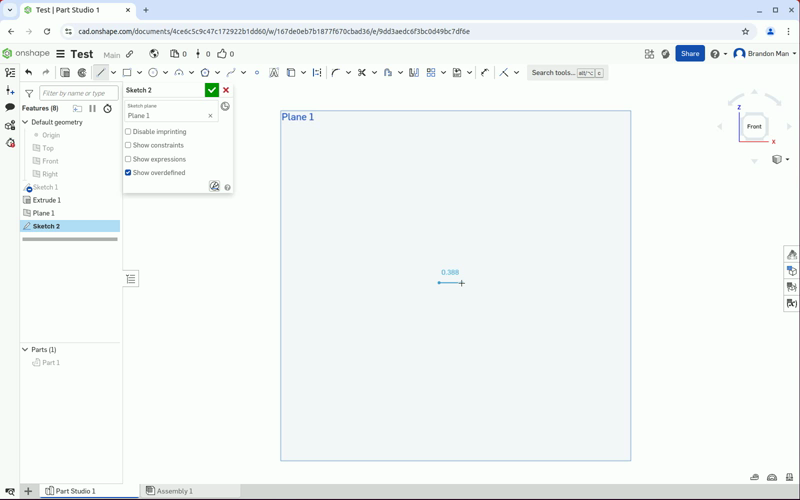
scroll(-6)
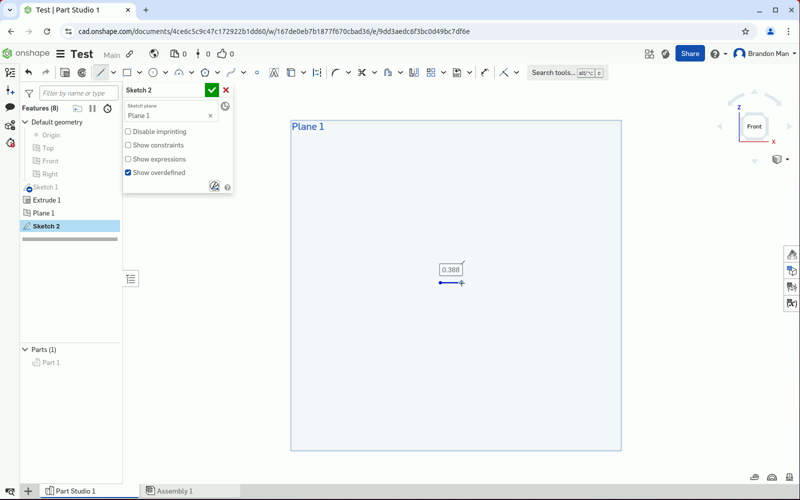
scroll(-6)
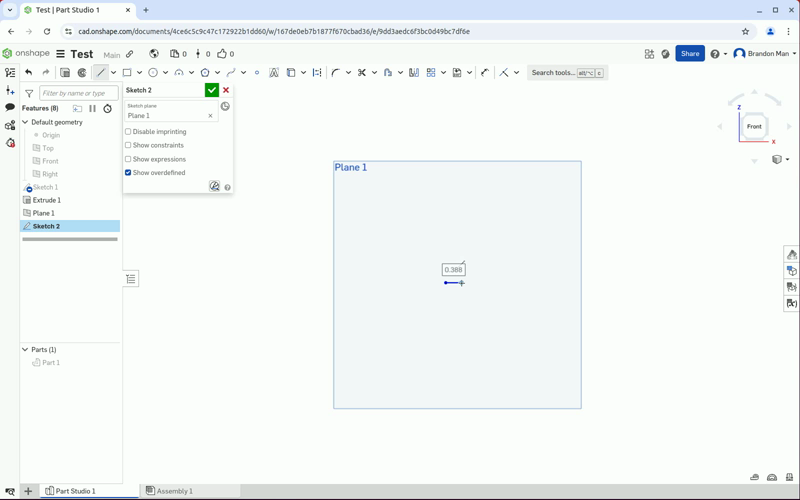
scroll(-6)
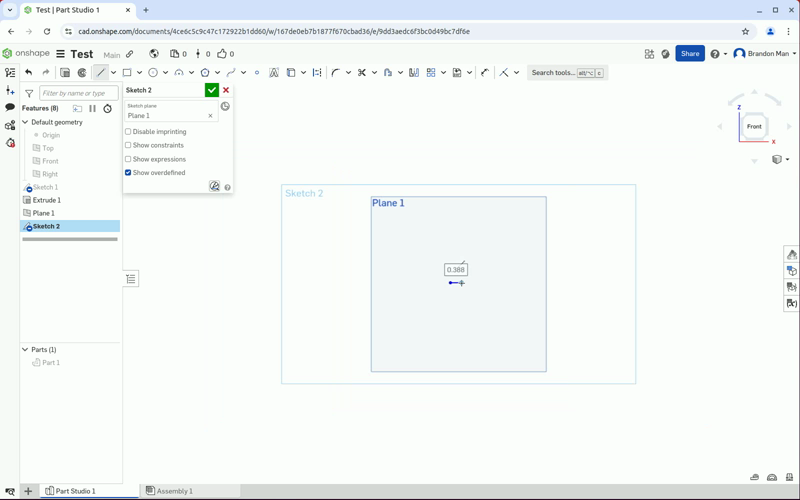
scroll(-6)
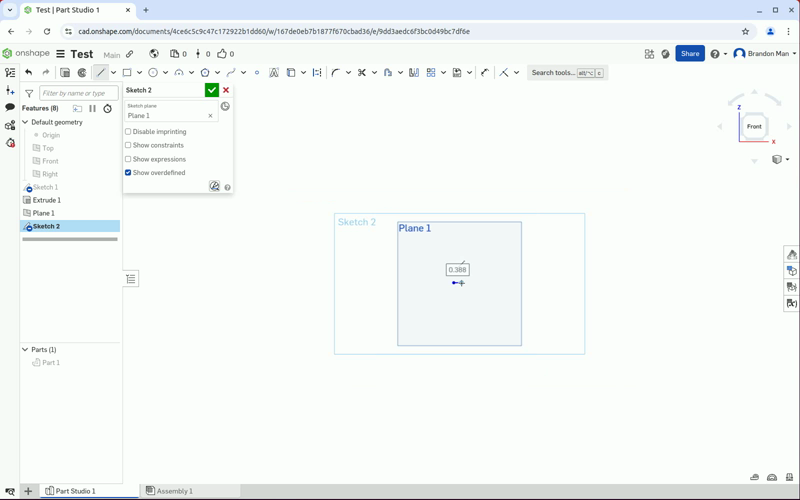
scroll(-6)
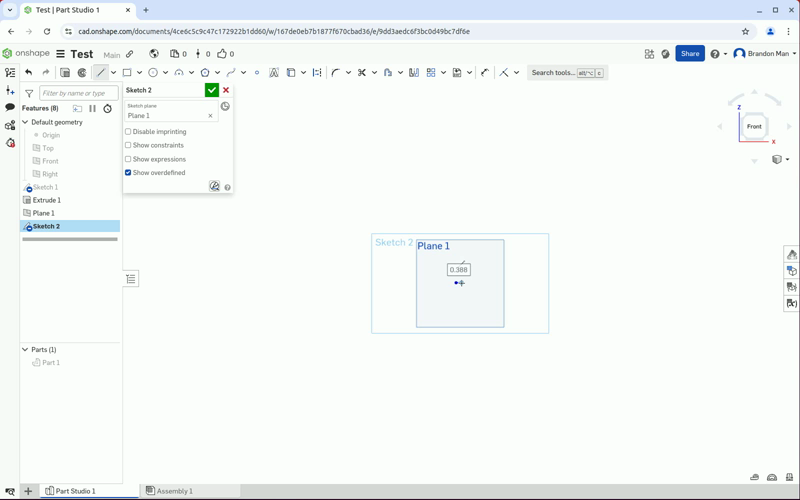
scroll(-6)
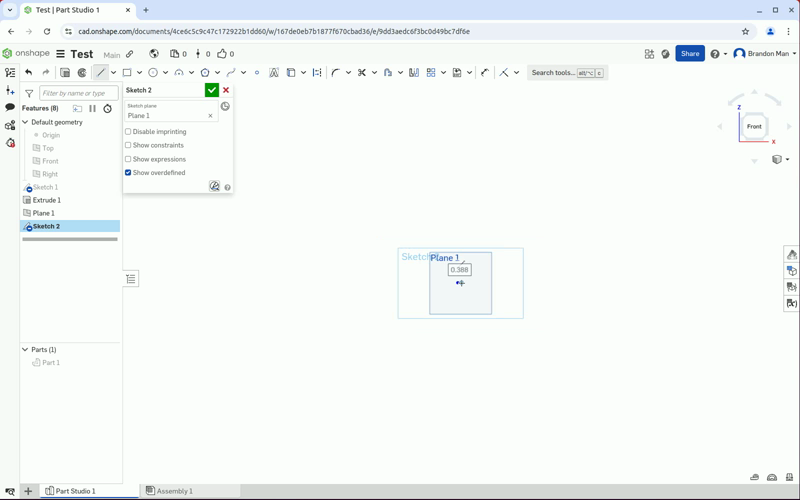
scroll(-6)
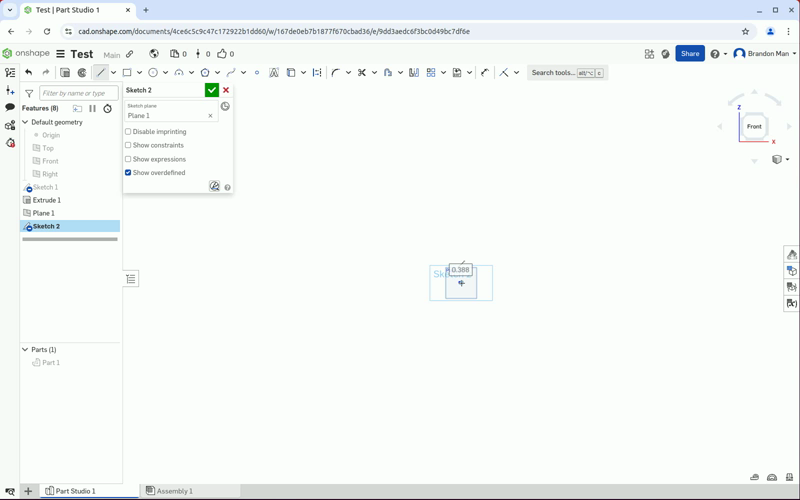
key_up(shift)
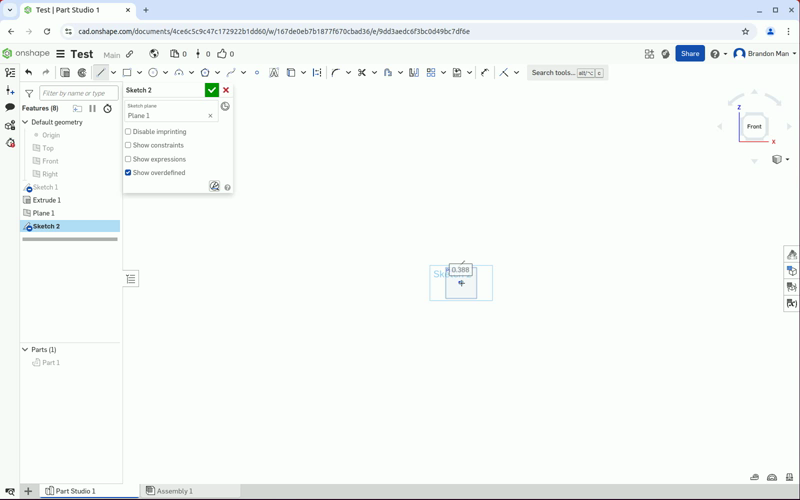
key_down(shift)
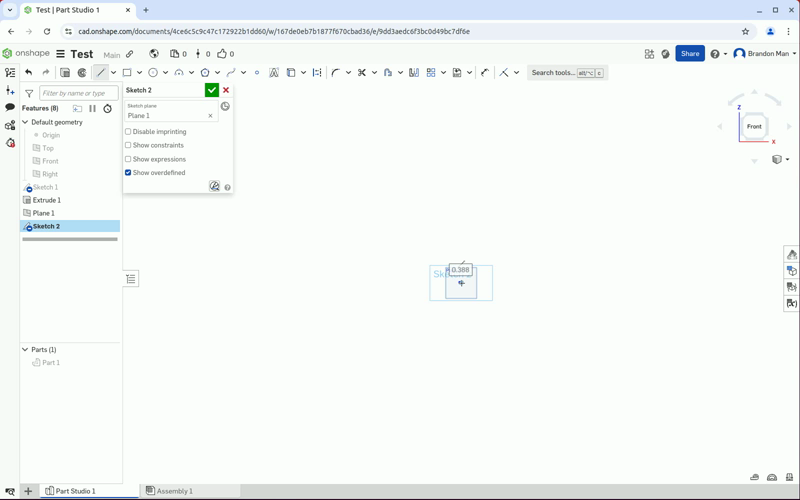
mouse_move(491, 282)
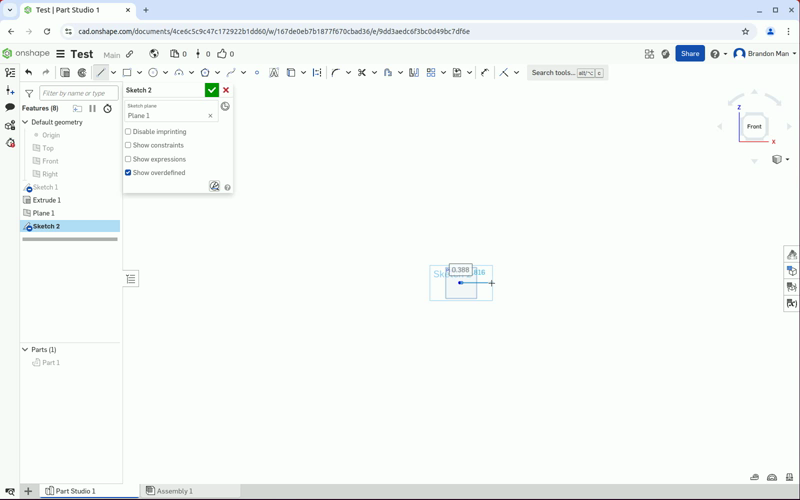
mouse_move(461, 278)
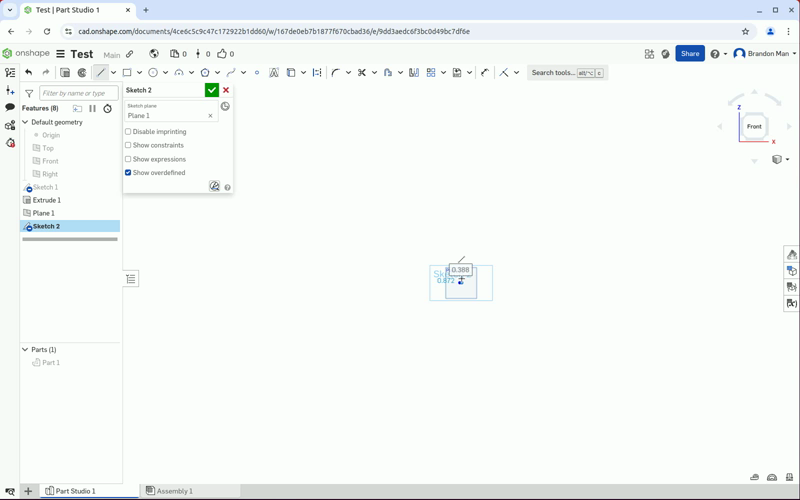
scroll(6)
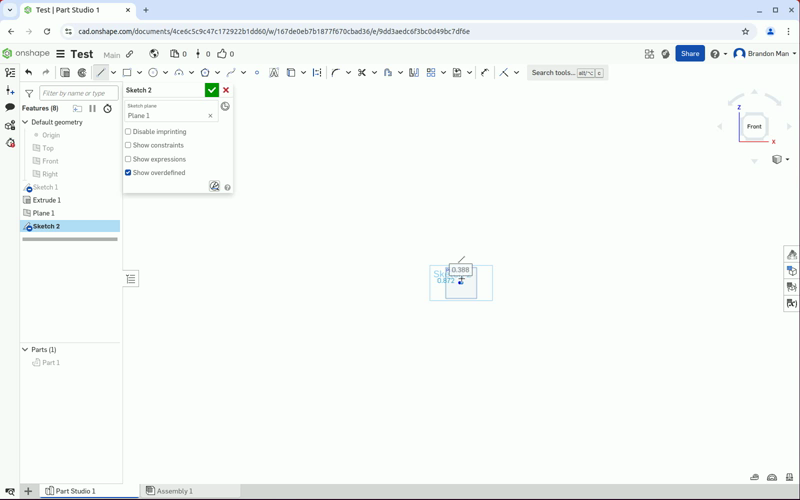
scroll(6)
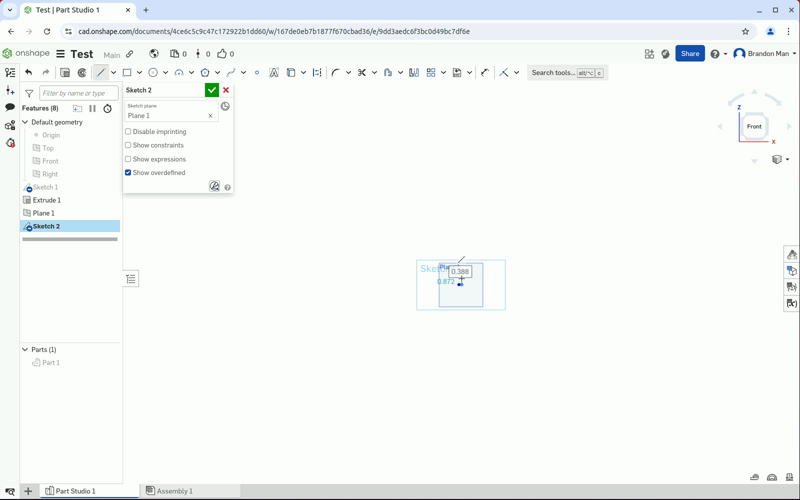
scroll(6)
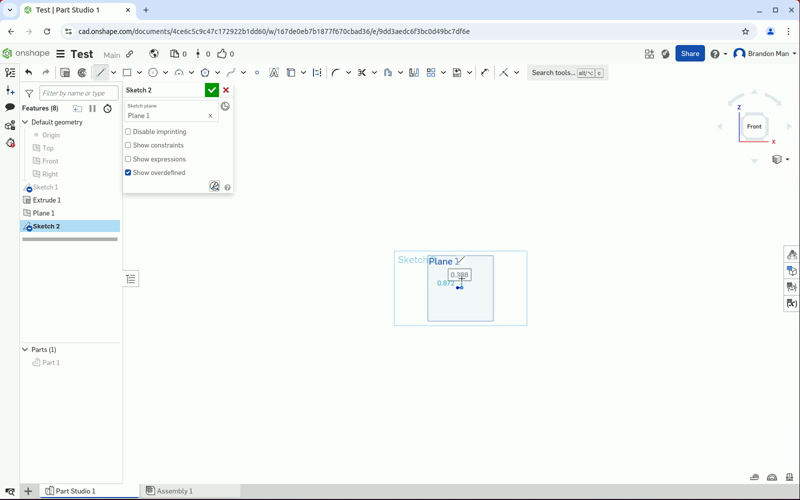
scroll(6)
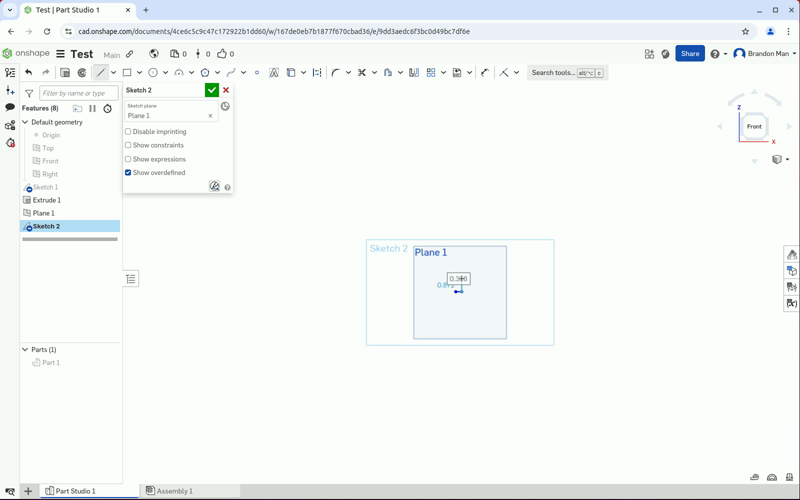
scroll(6)
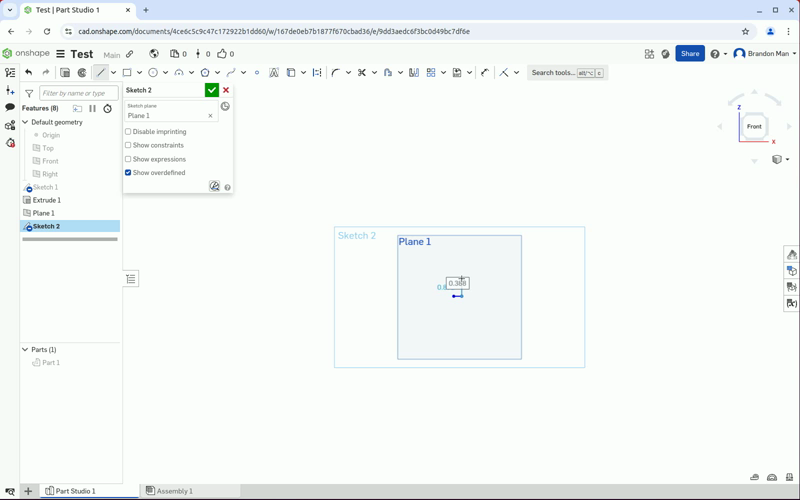
scroll(6)
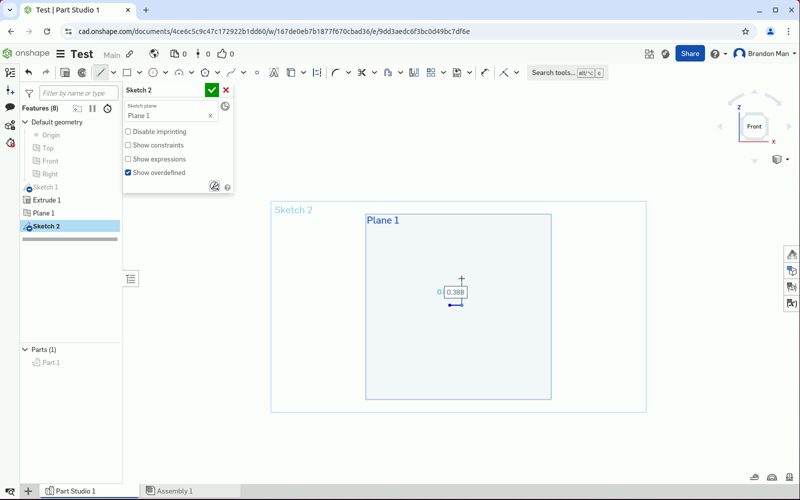
scroll(6)
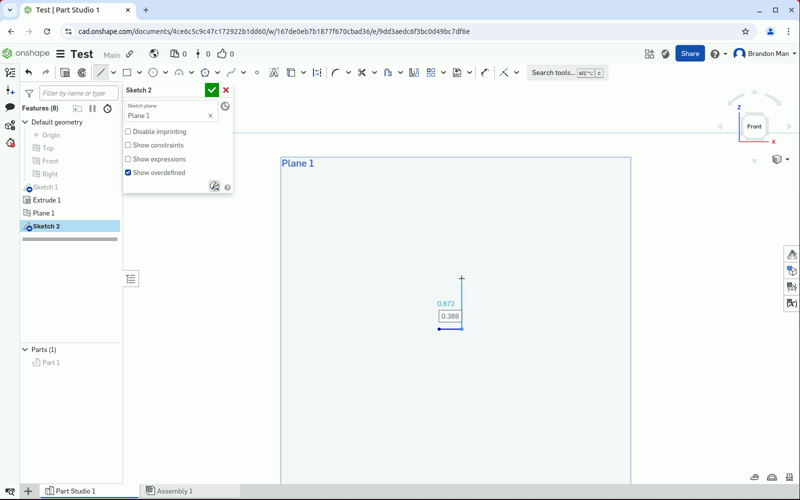
click(461, 278)
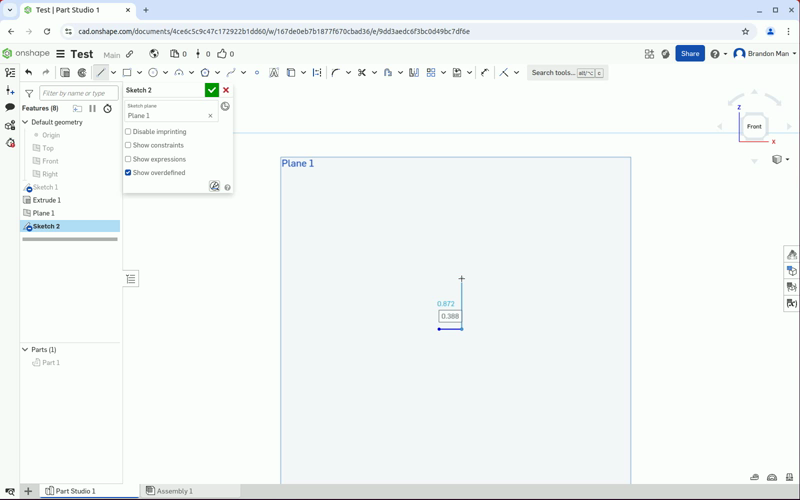
scroll(-6)
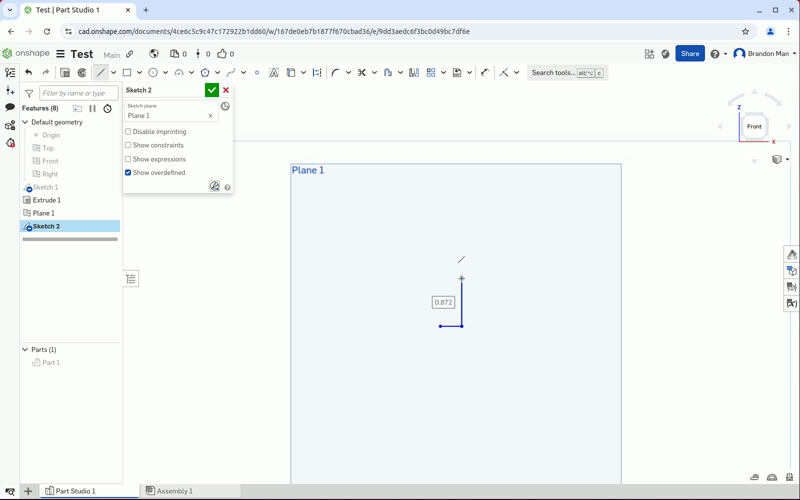
scroll(-6)
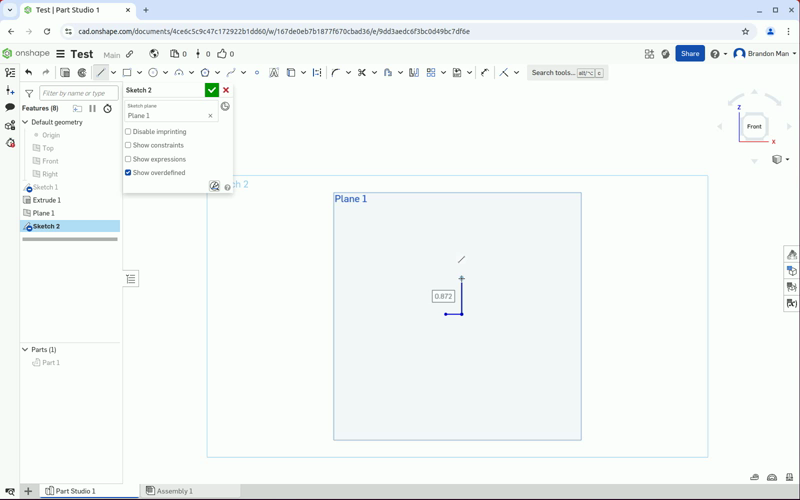
scroll(-6)
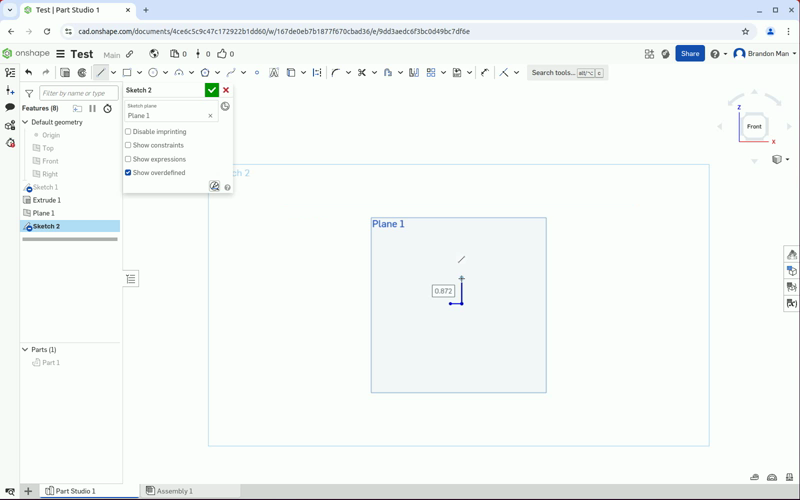
scroll(-6)
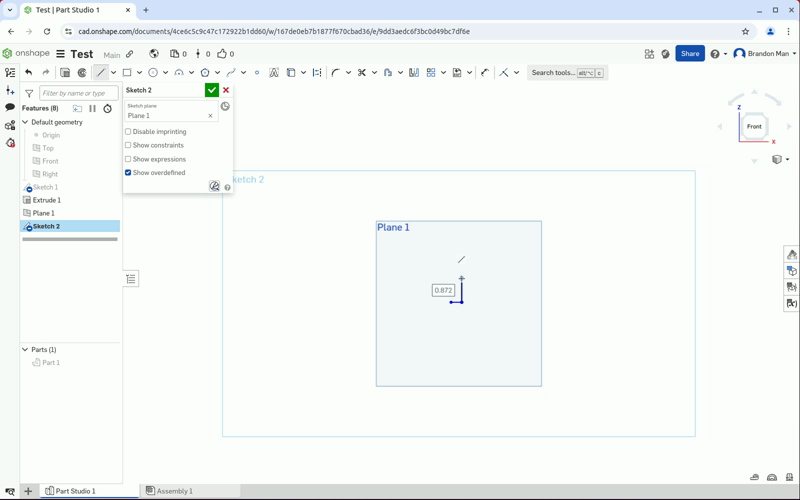
scroll(-6)
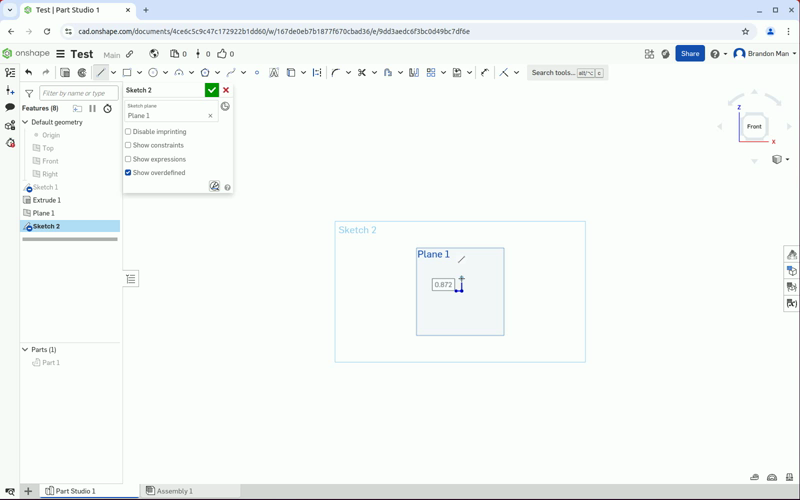
scroll(-6)
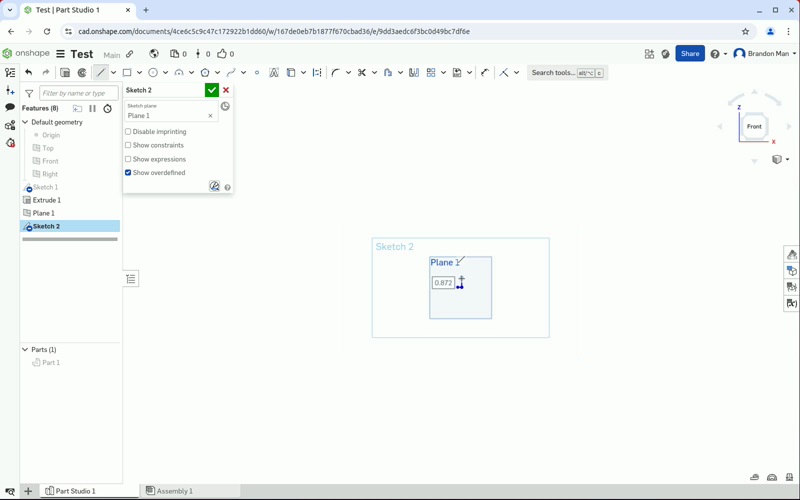
scroll(-6)
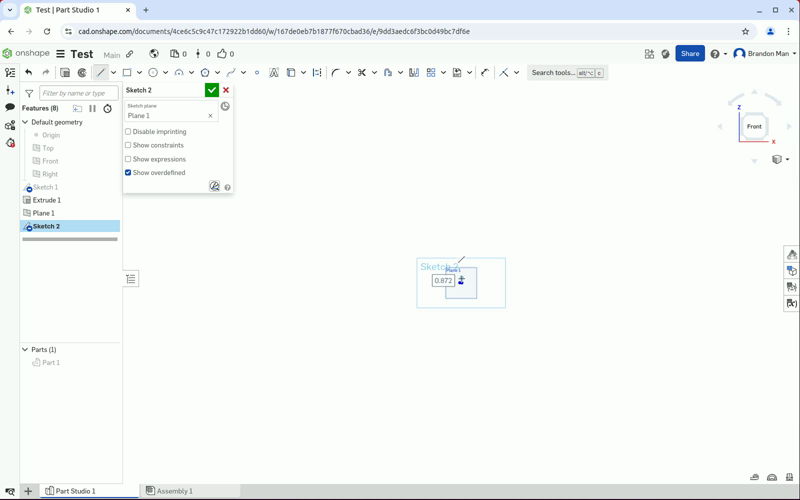
key_up(shift)
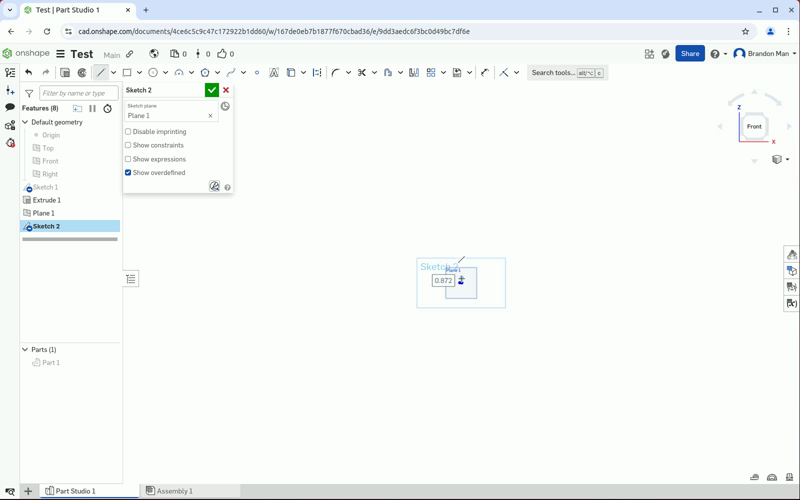
key_down(shift)
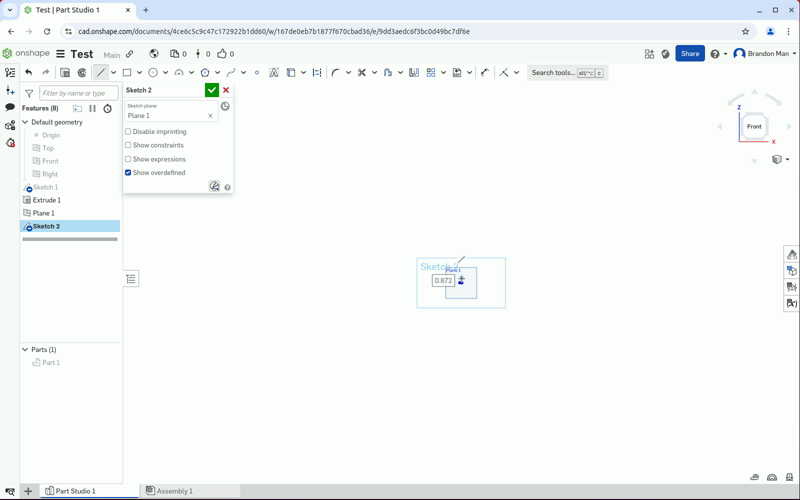
mouse_move(491, 278)
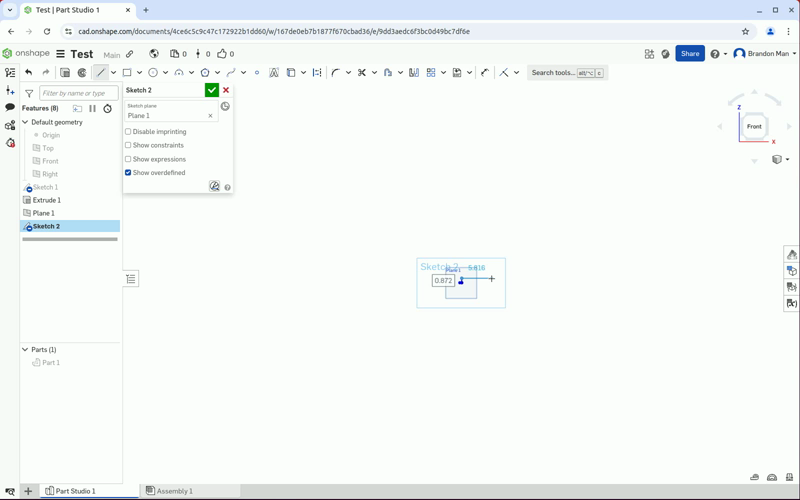
mouse_move(459, 278)
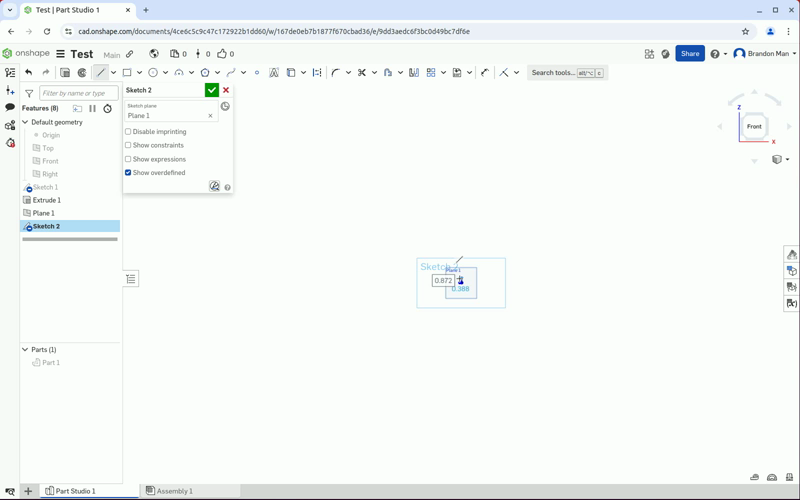
scroll(6)
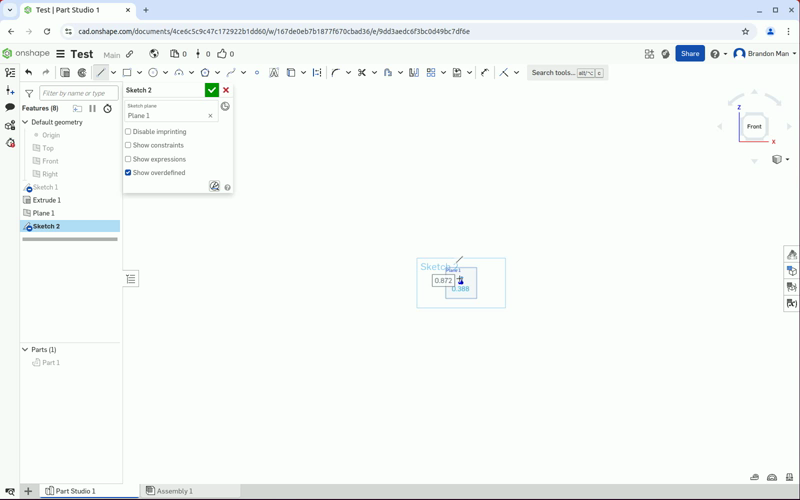
scroll(6)
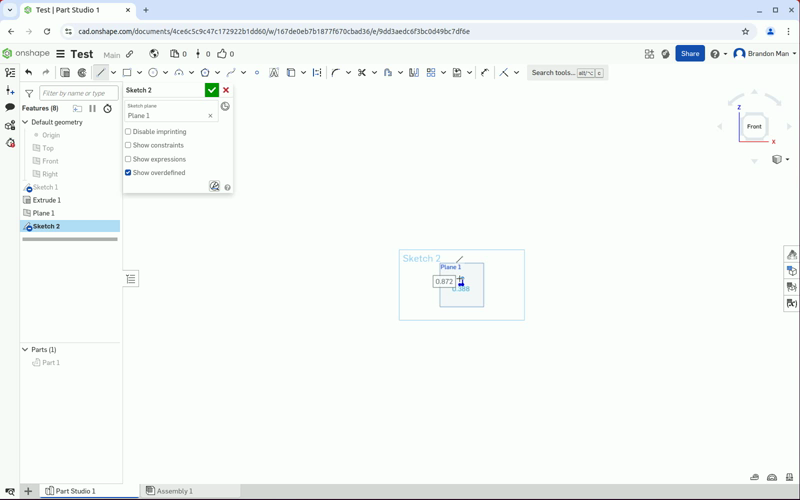
scroll(6)
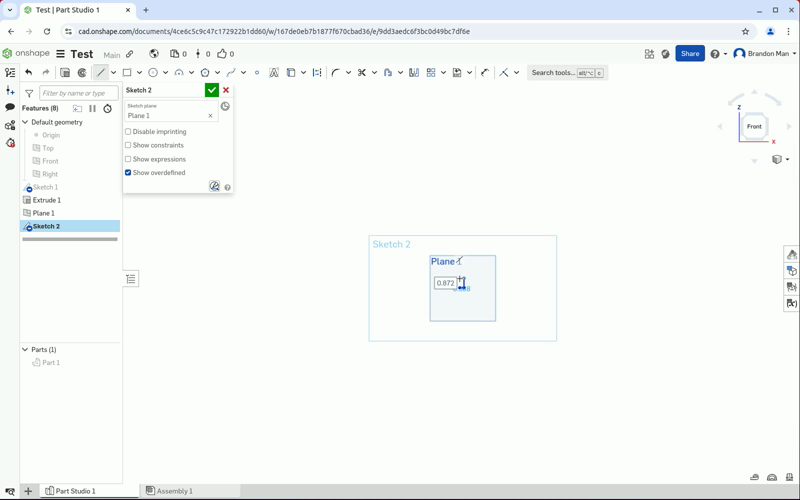
scroll(6)
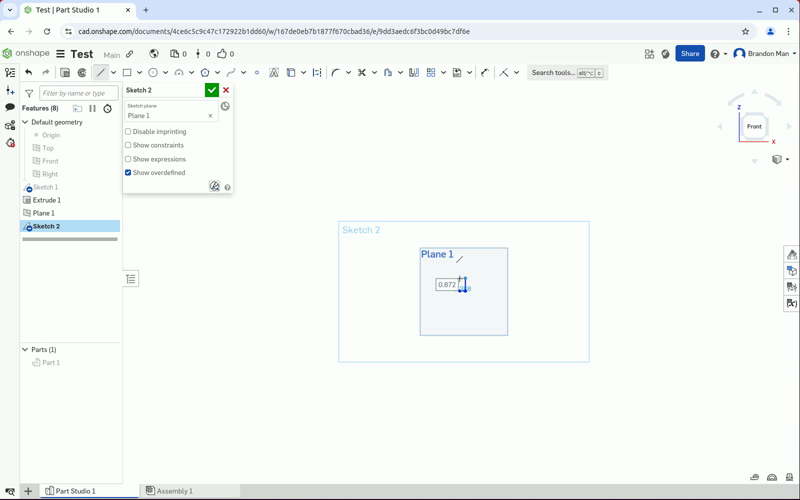
scroll(6)
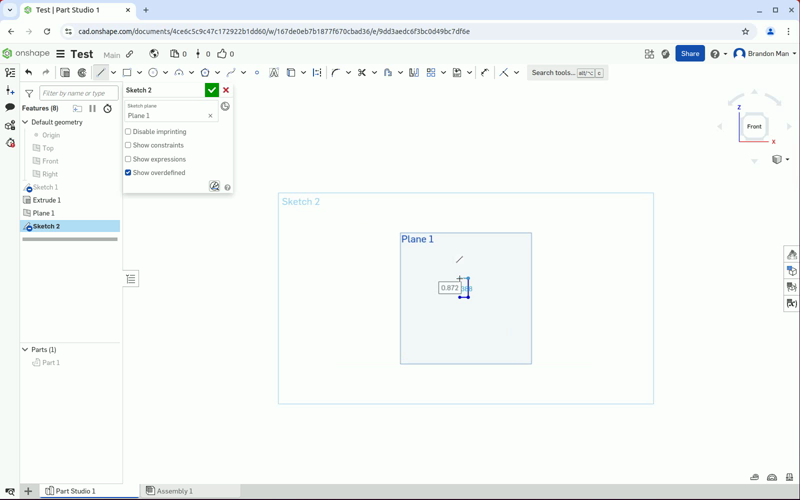
scroll(6)
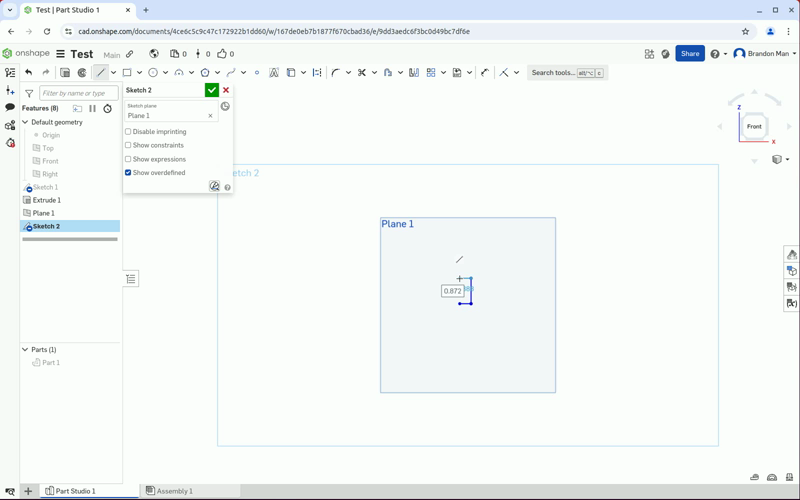
scroll(6)
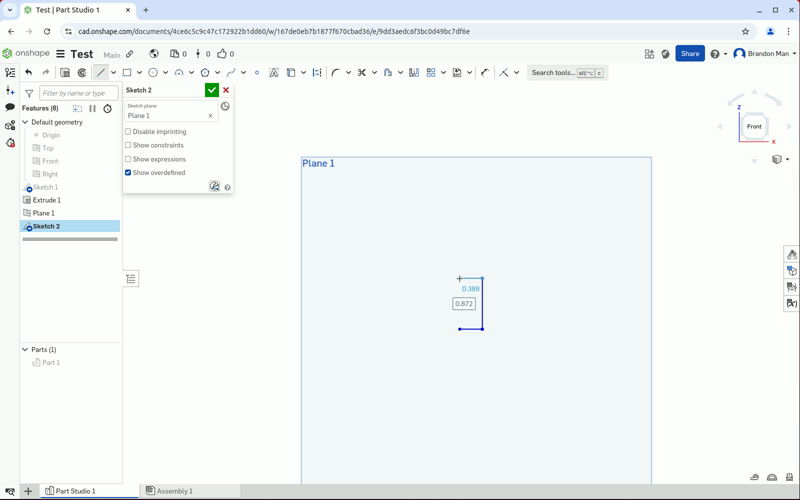
click(459, 278)
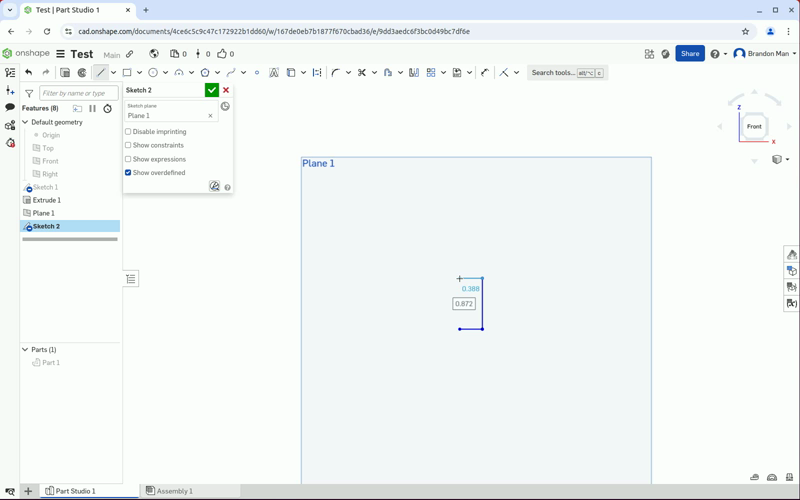
scroll(-6)
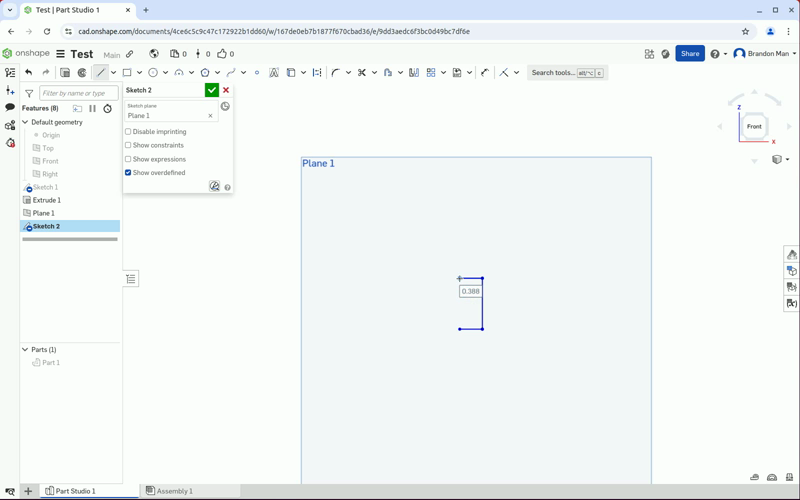
scroll(-6)
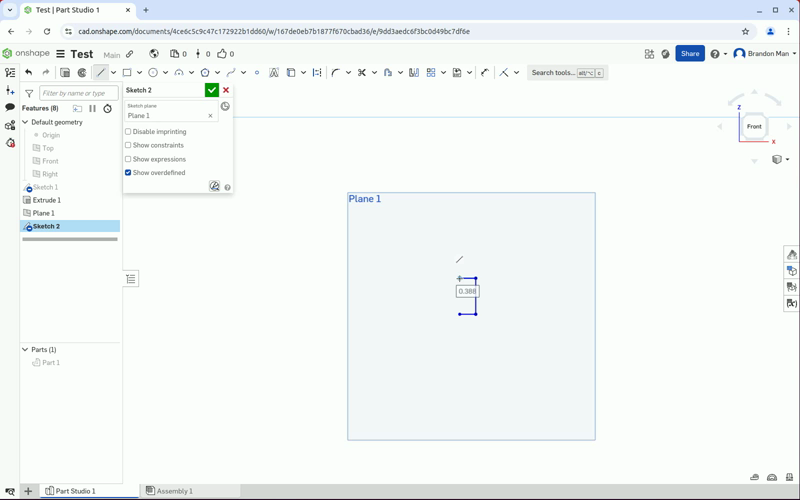
scroll(-6)
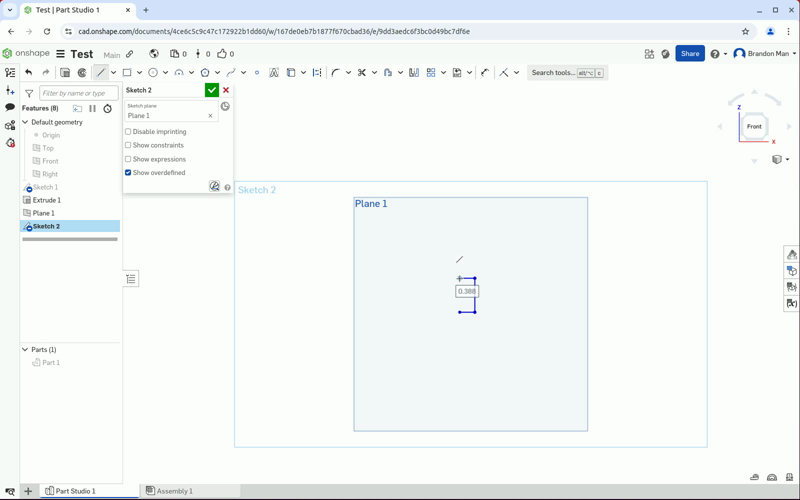
scroll(-6)
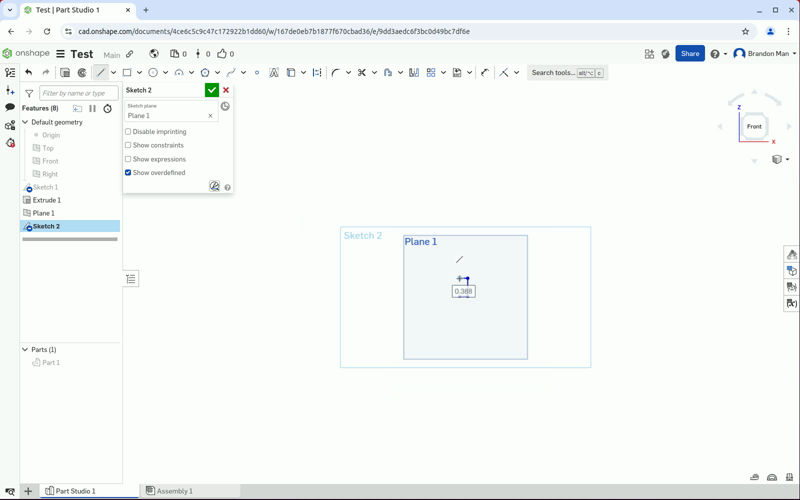
scroll(-6)
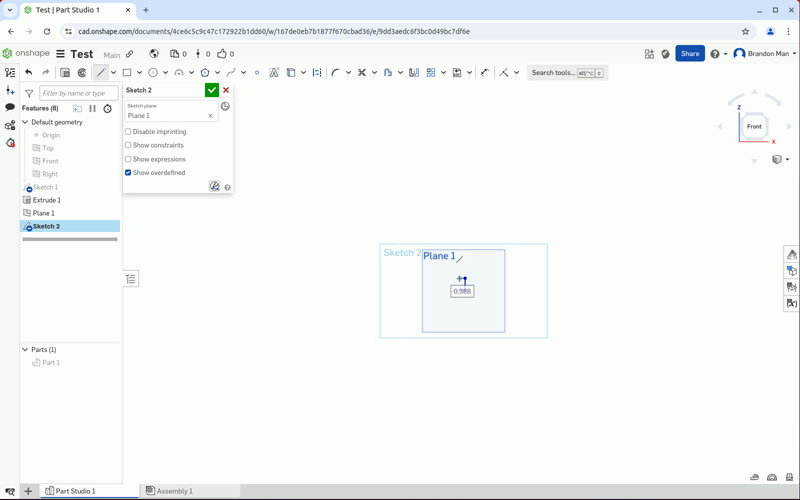
scroll(-6)
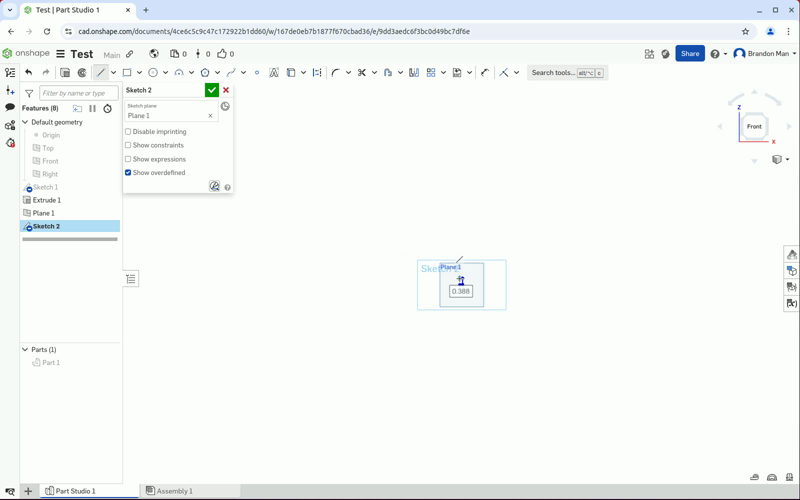
scroll(-6)
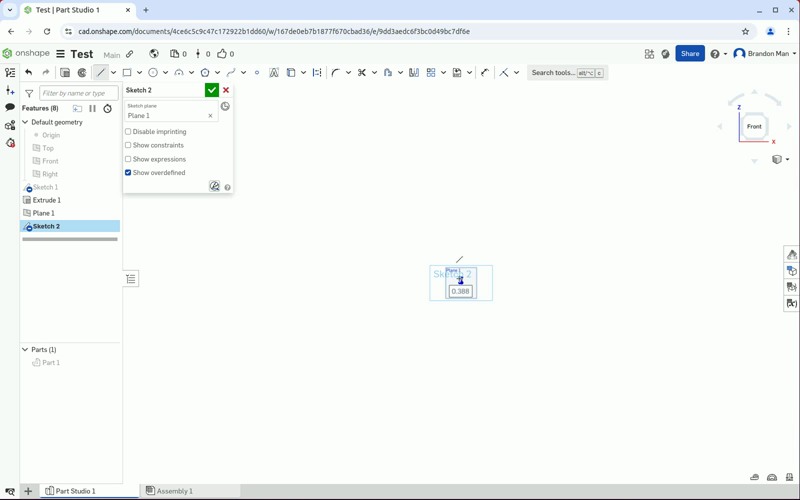
key_up(shift)
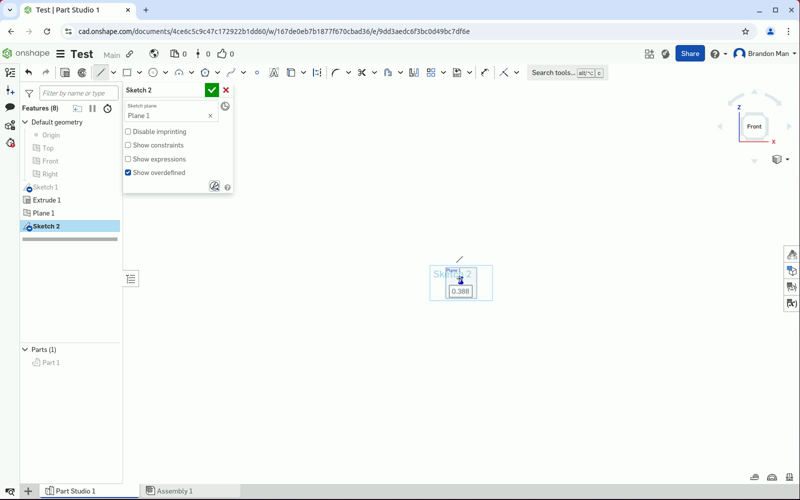
mouse_move(489, 278)
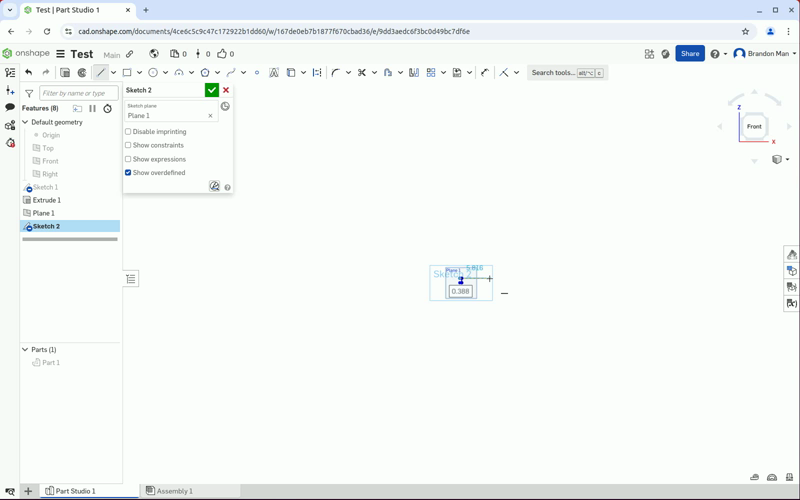
key_down(shift)
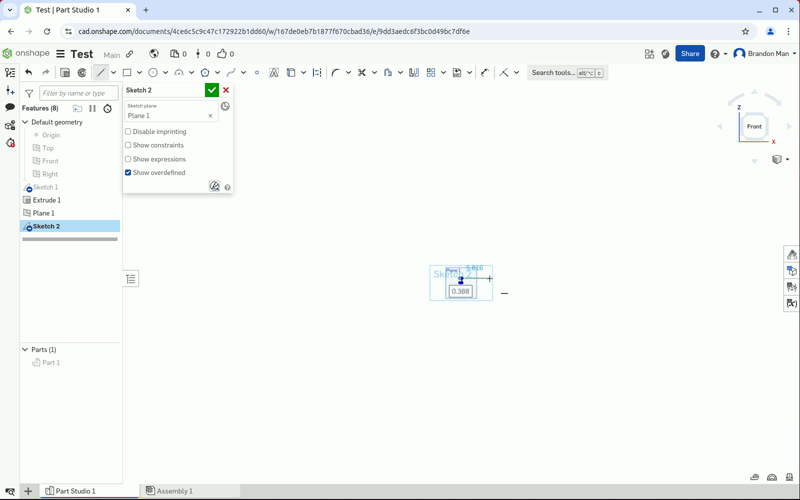
mouse_move(459, 282)
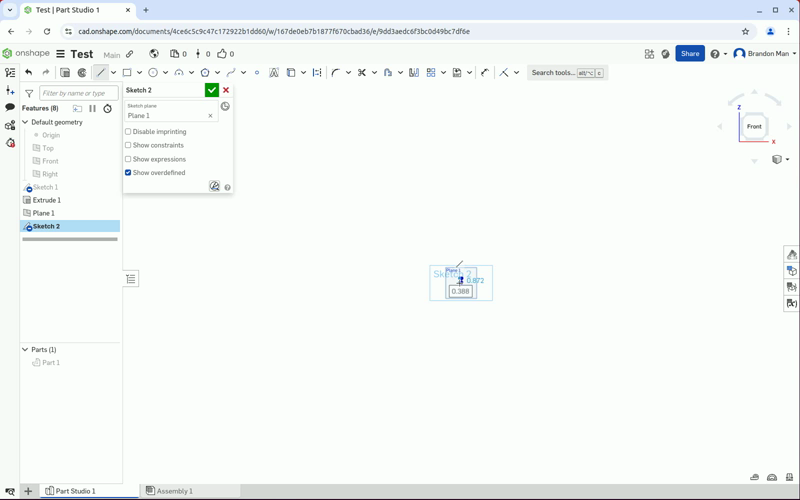
scroll(6)
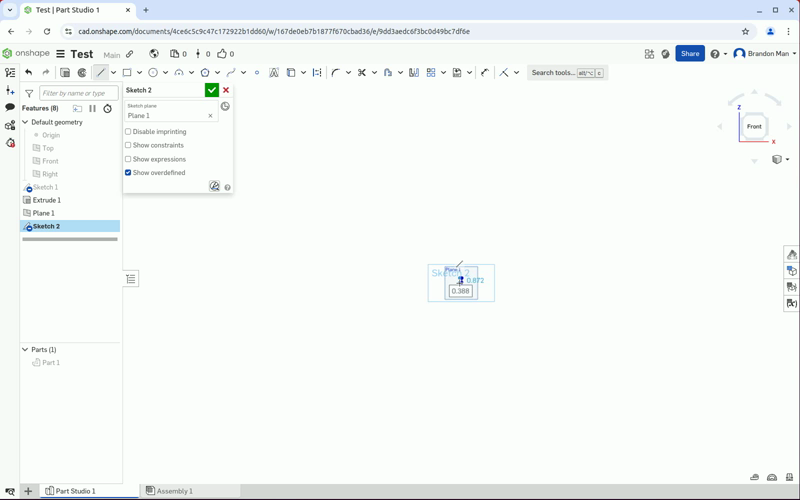
scroll(6)
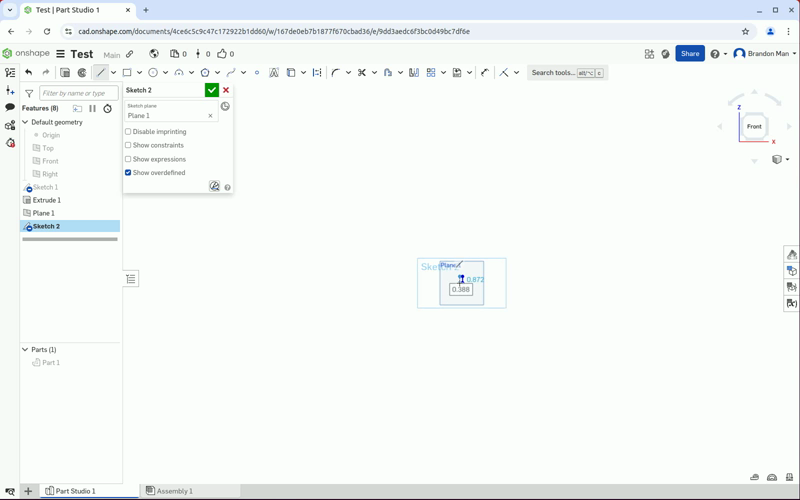
scroll(6)
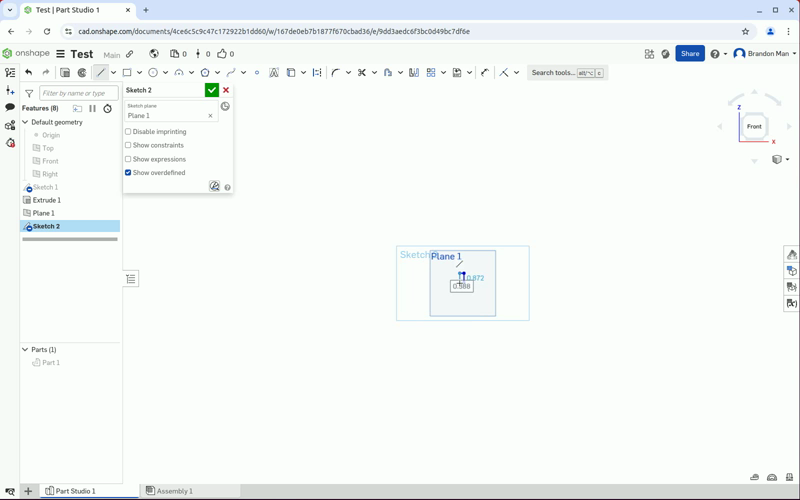
scroll(6)
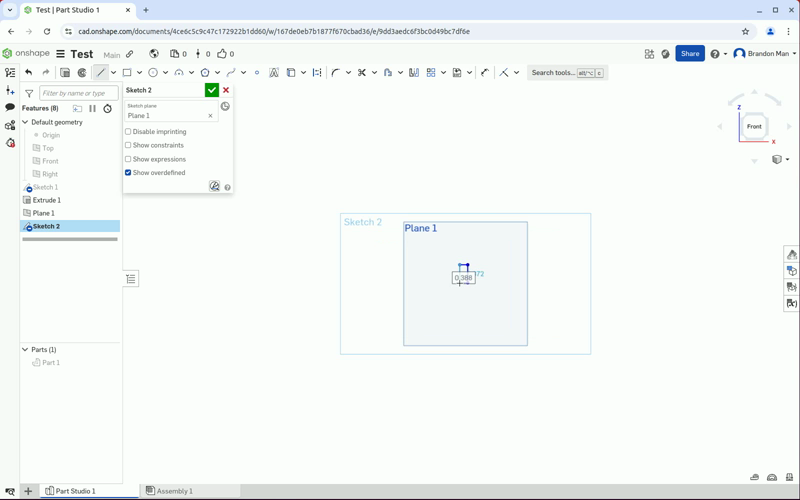
scroll(6)
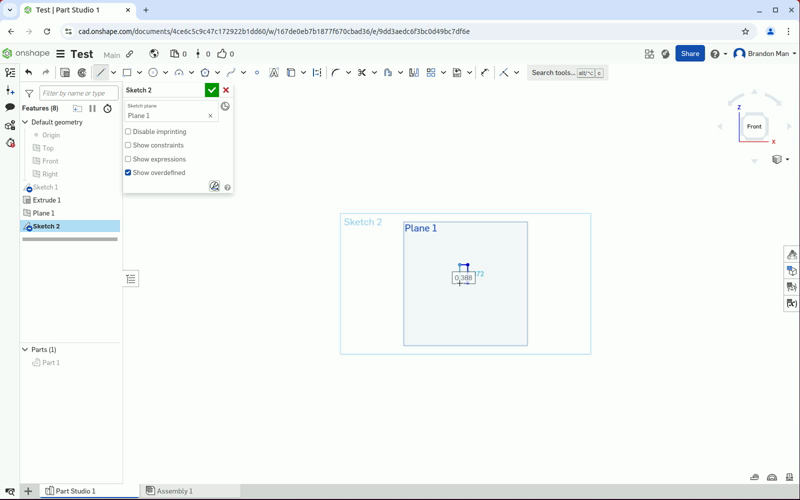
scroll(6)
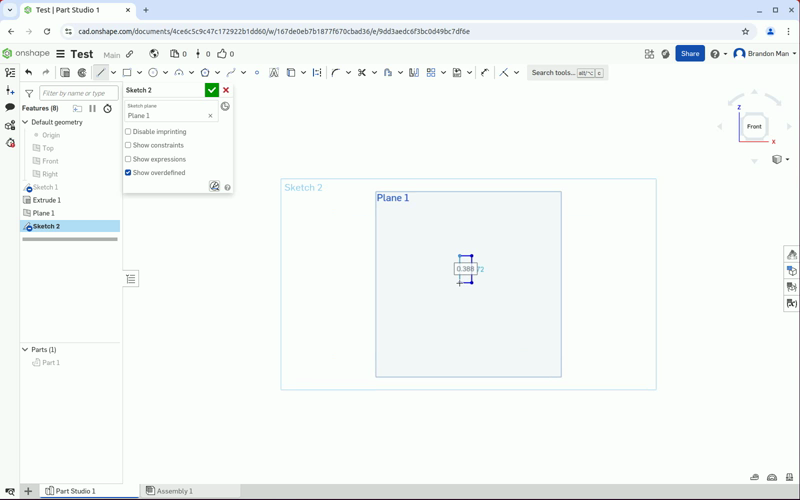
scroll(6)
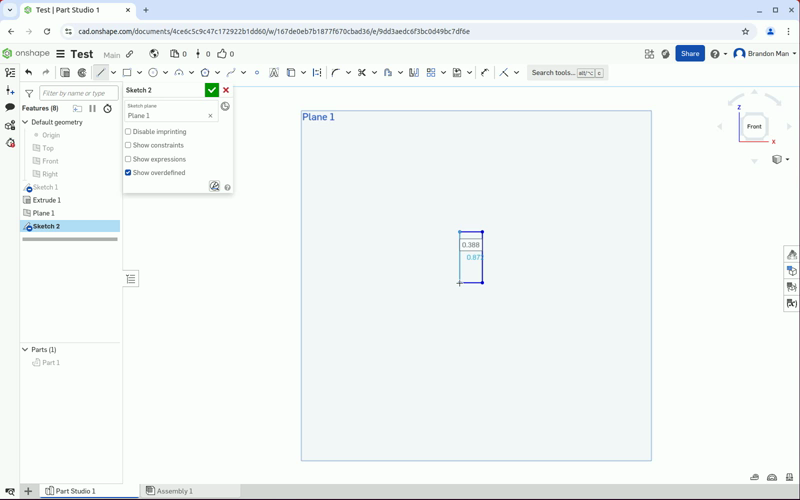
key_up(shift)
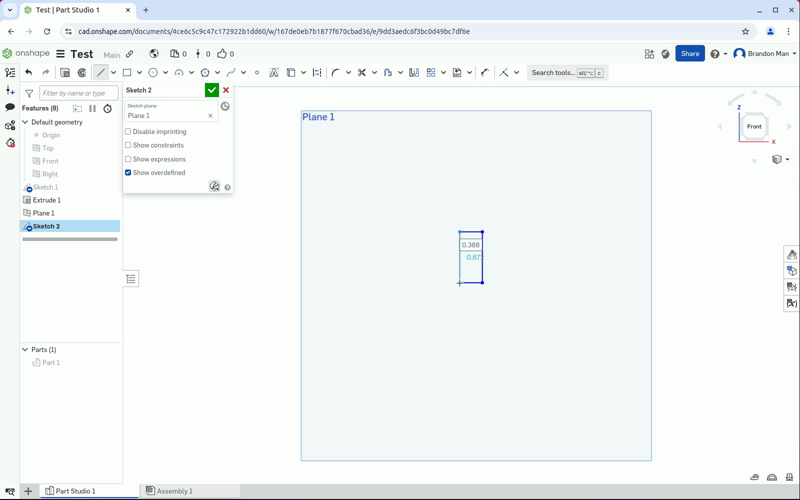
click(459, 282)
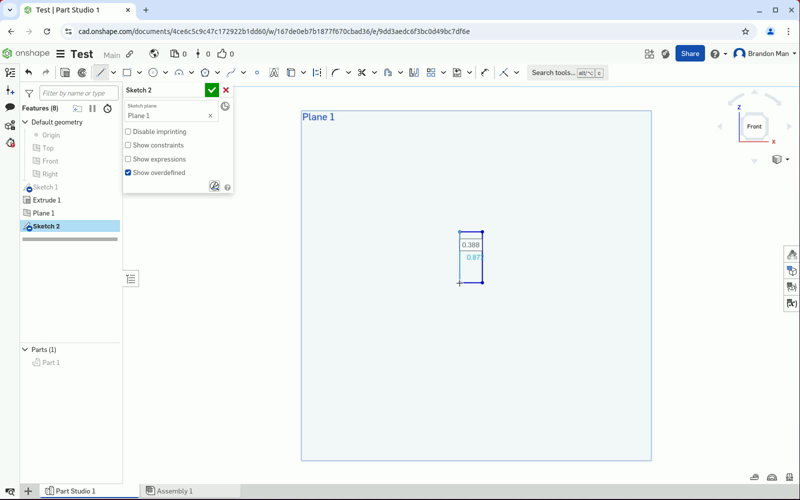
scroll(-6)
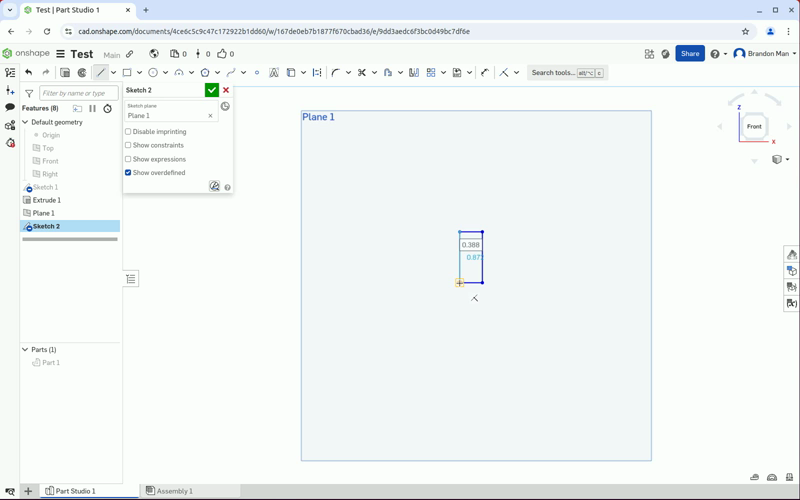
scroll(-6)
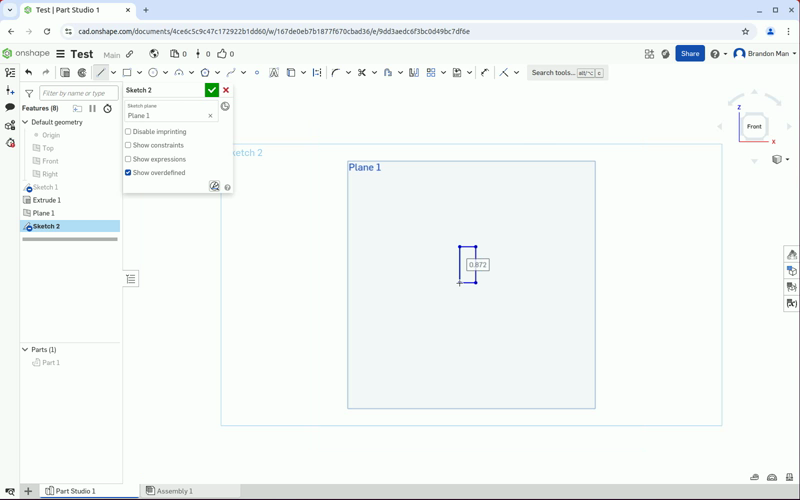
scroll(-6)
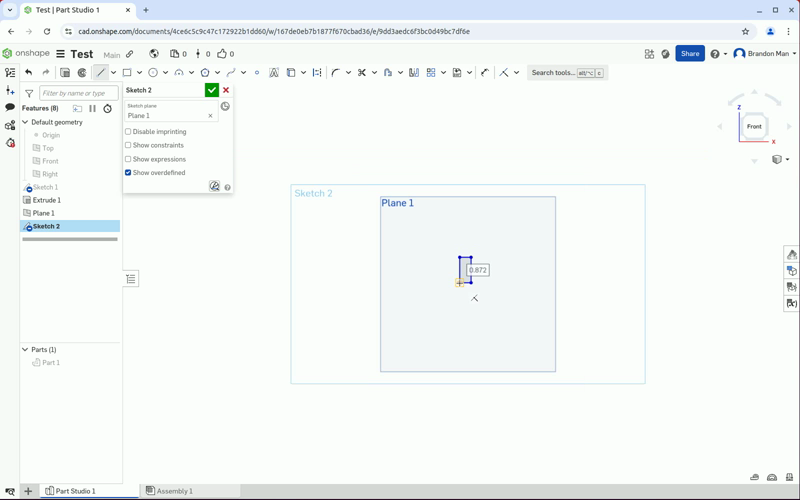
scroll(-6)
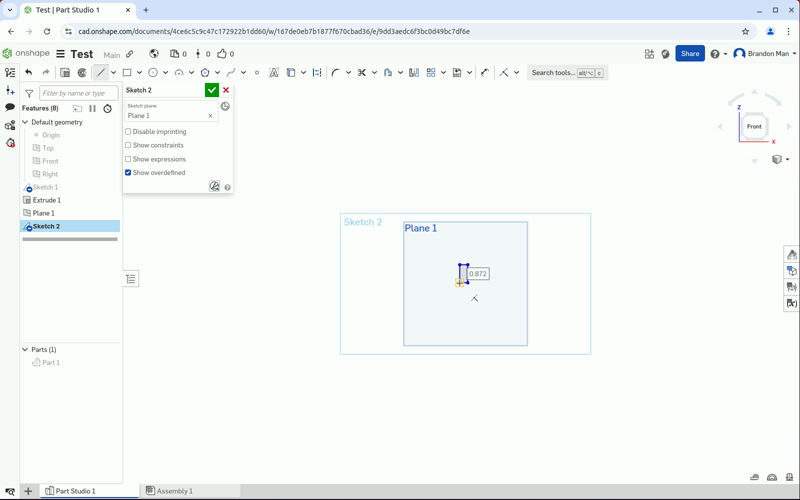
scroll(-6)
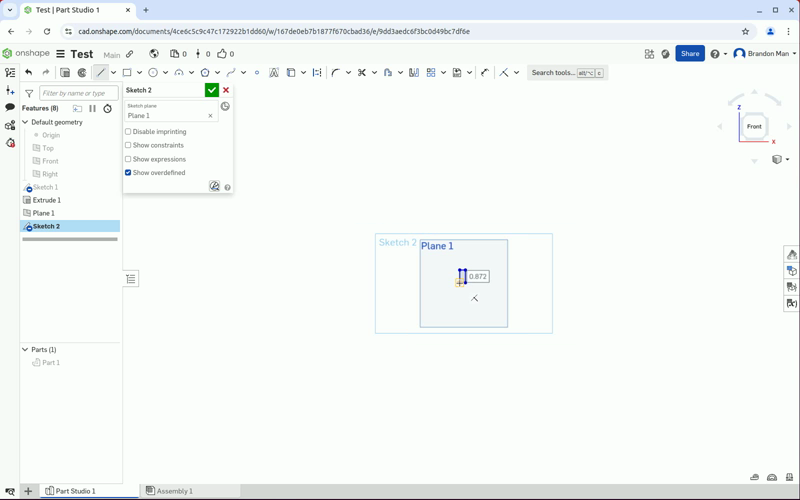
scroll(-6)
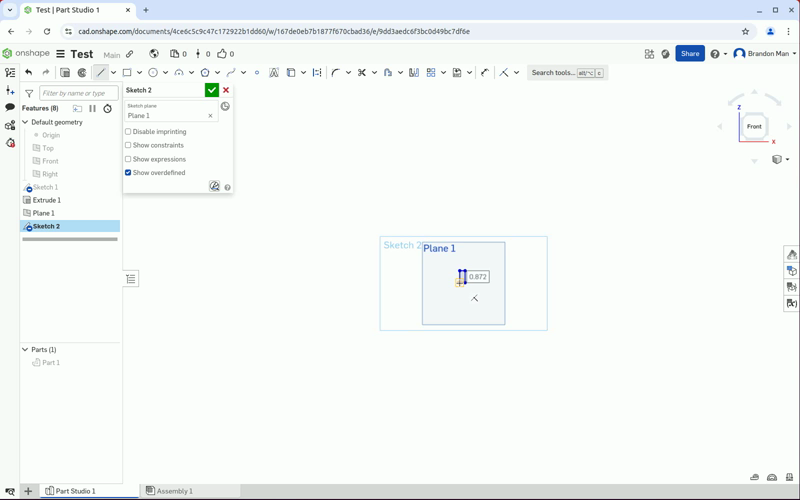
scroll(-6)
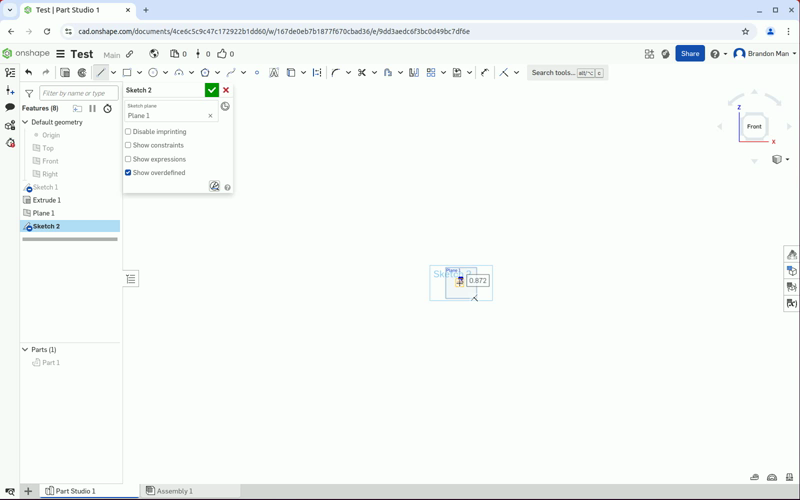
key(esc)
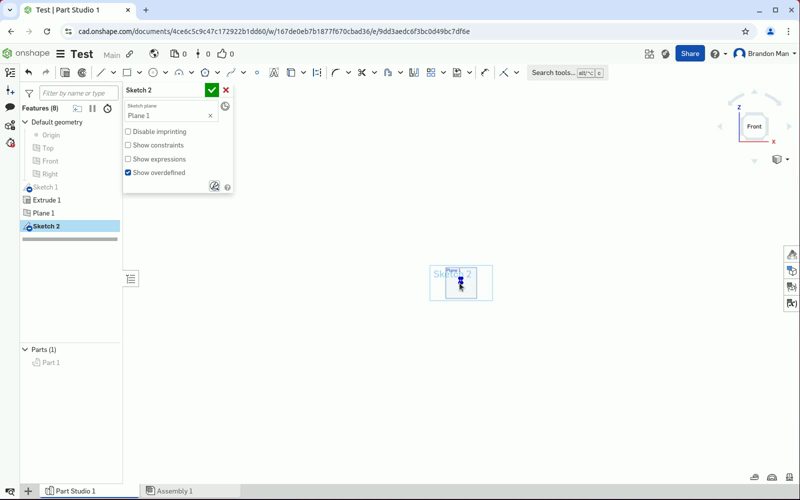
mouse_move(461, 280)
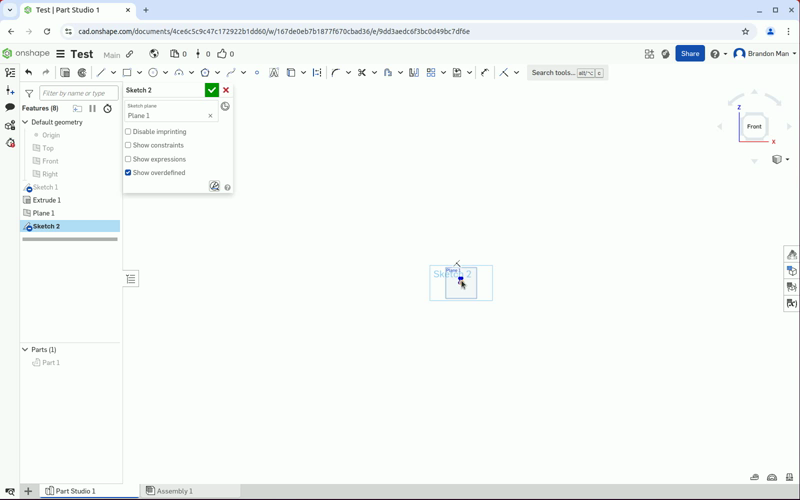
scroll(6)
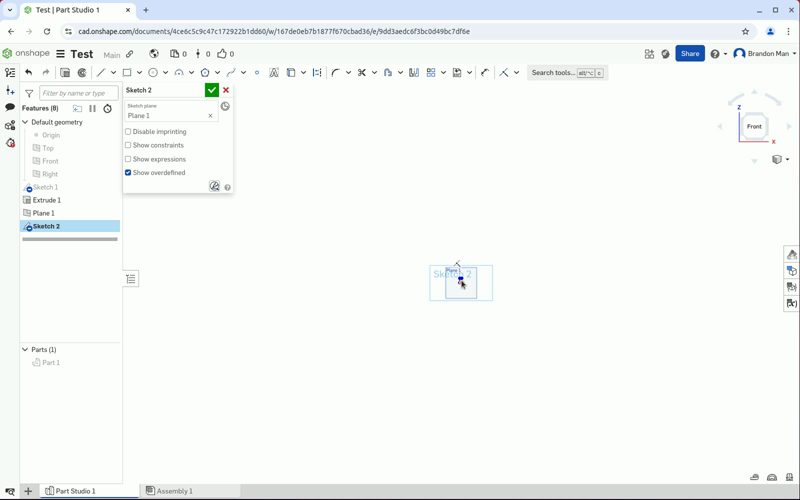
scroll(6)
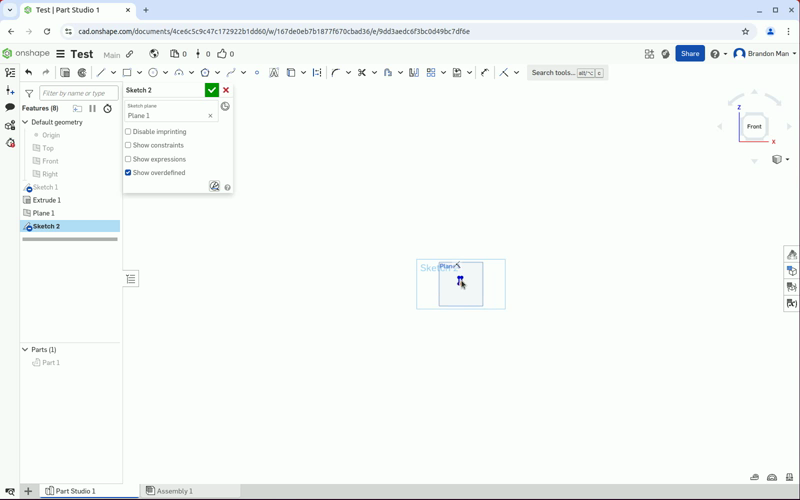
scroll(6)
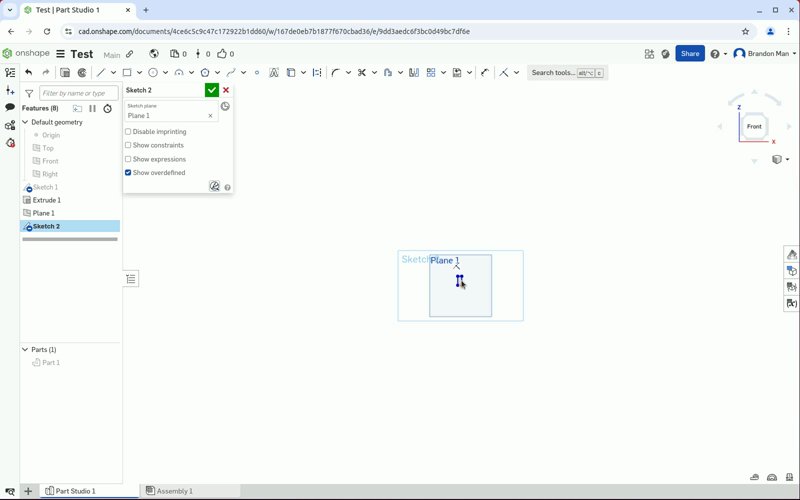
scroll(6)
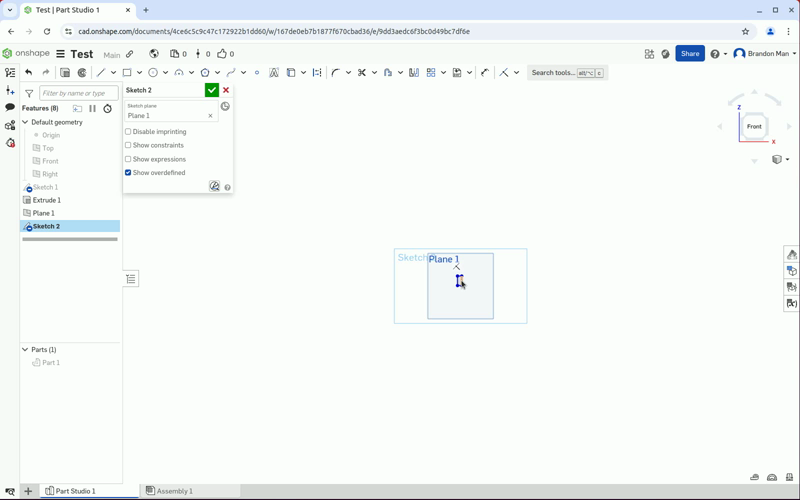
scroll(6)
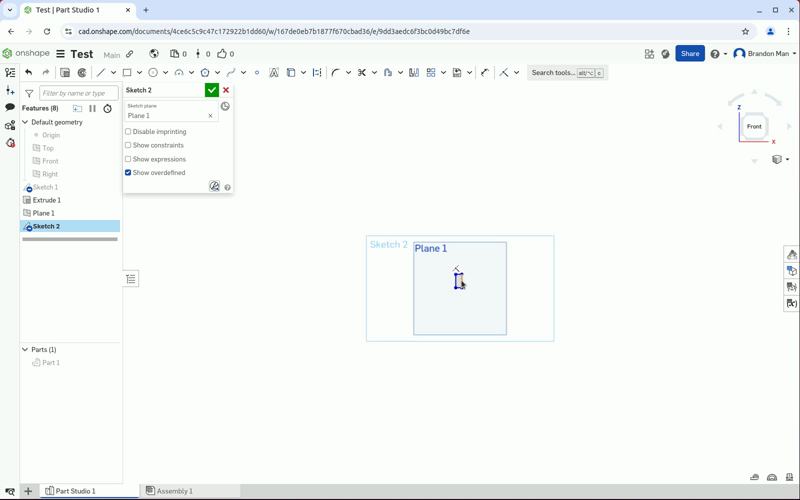
scroll(6)
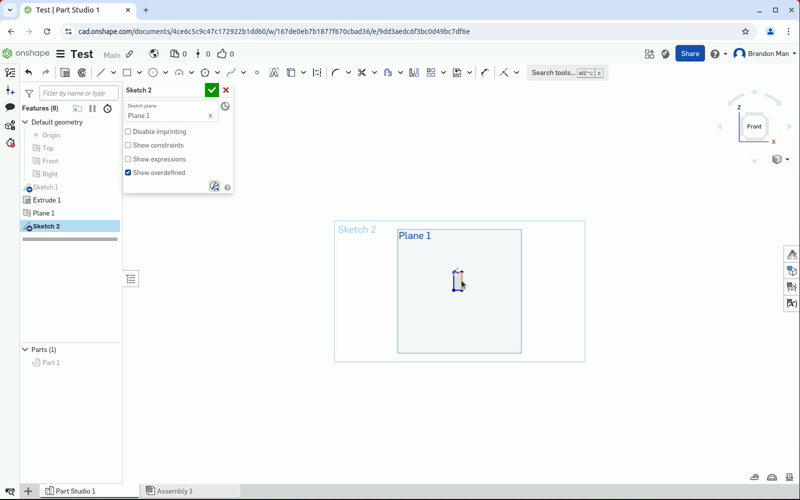
scroll(6)
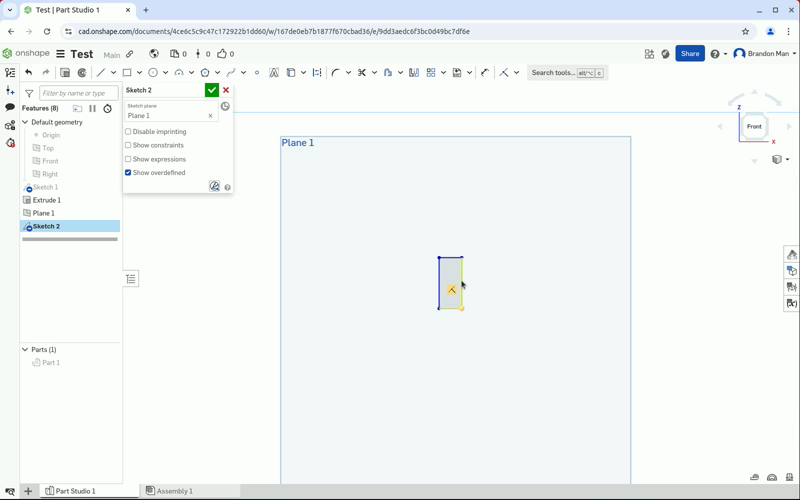
click(461, 280)
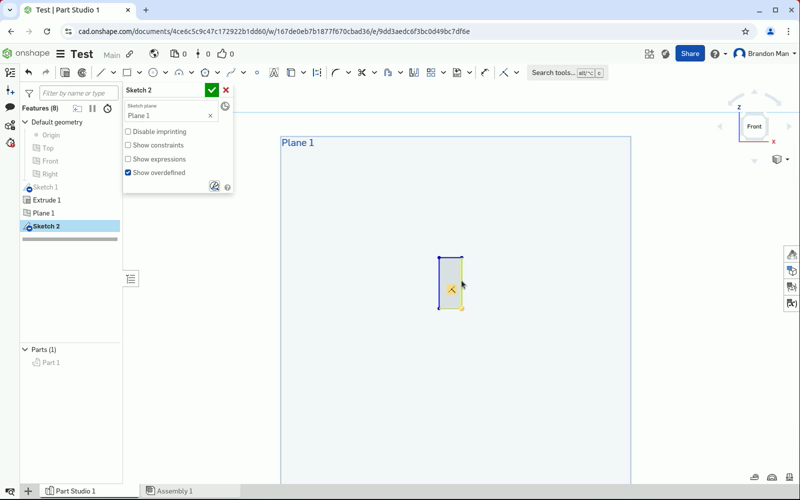
scroll(-6)
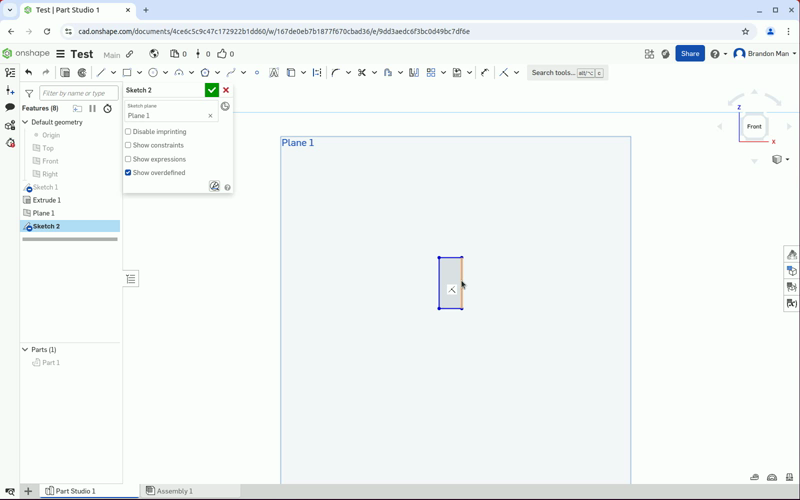
scroll(-6)
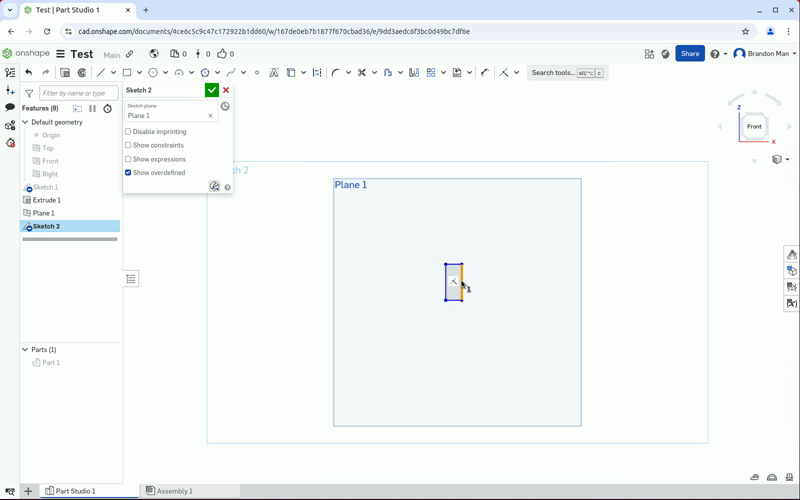
scroll(-6)
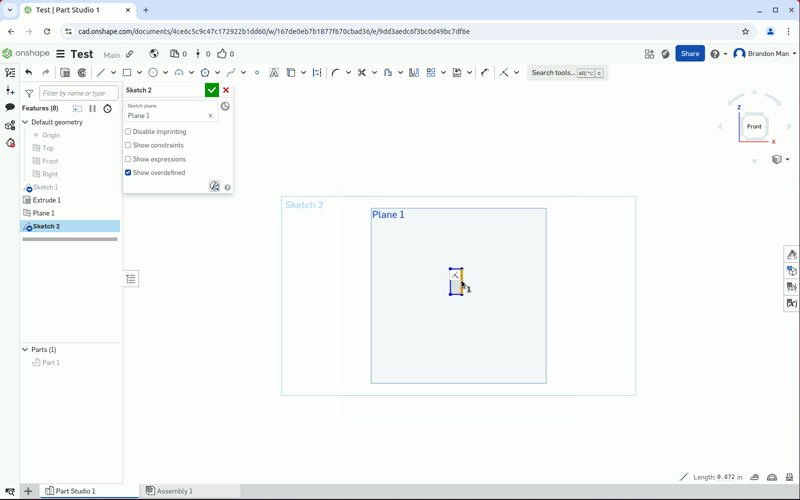
scroll(-6)
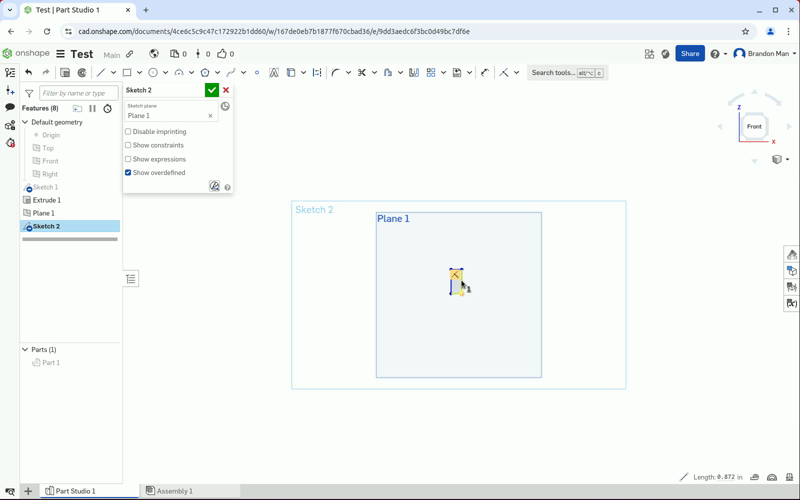
scroll(-6)
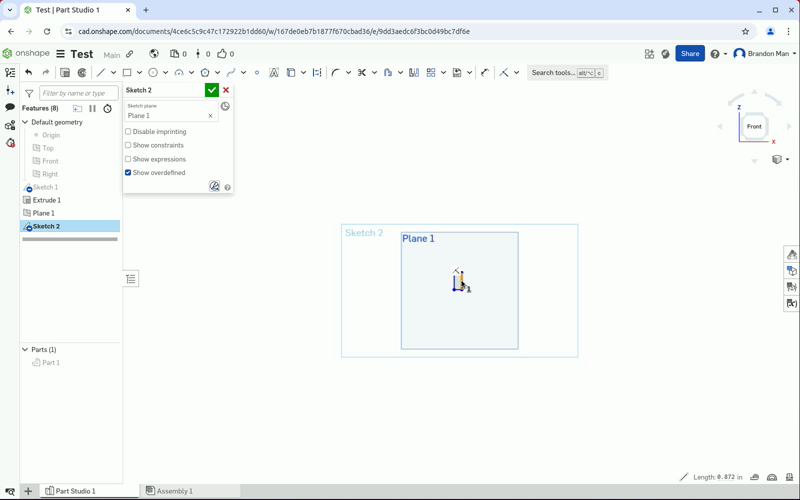
scroll(-6)
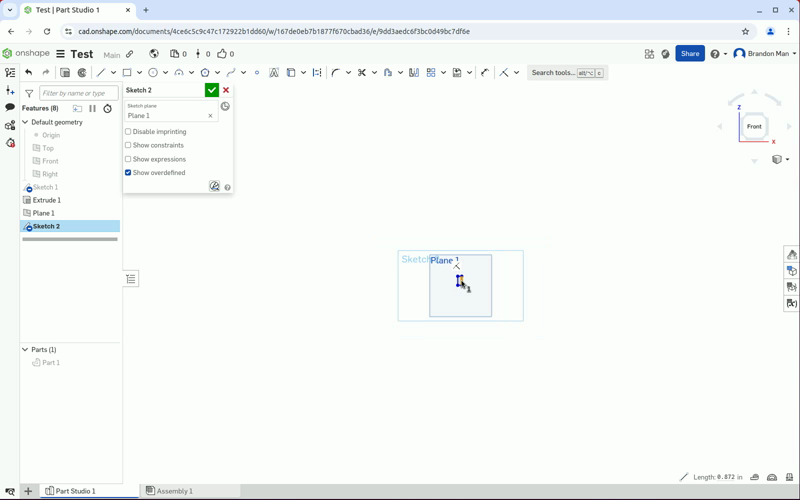
scroll(-6)
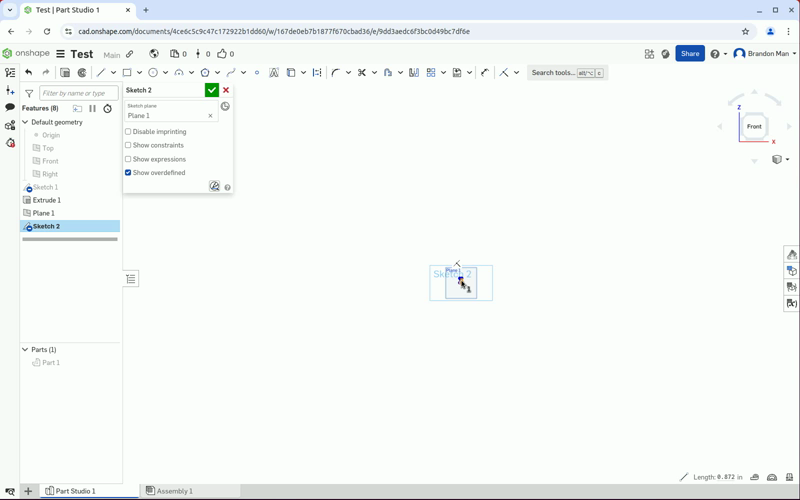
mouse_move(73, 352)
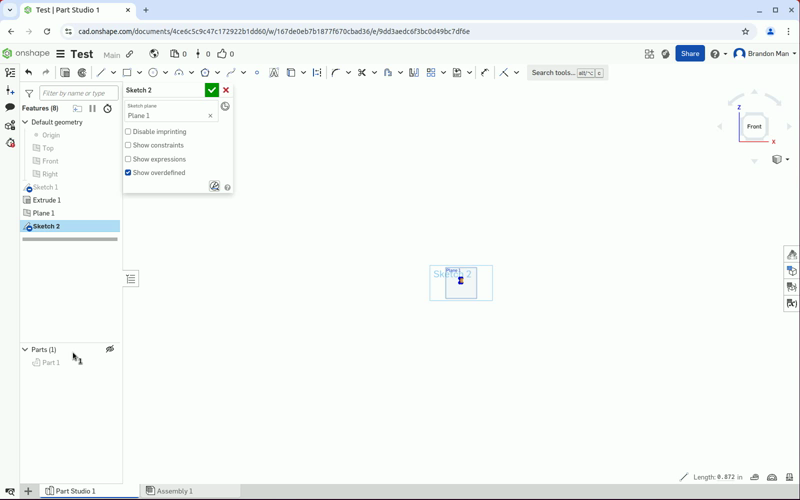
key(shift+y)
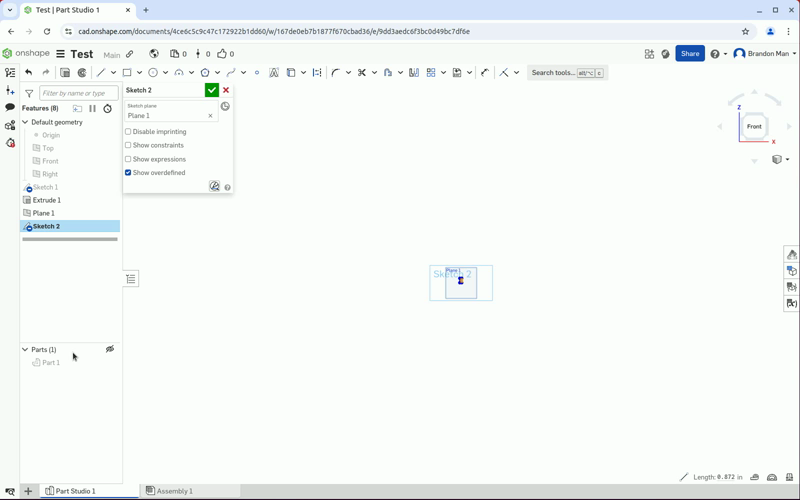
key(shift+e)
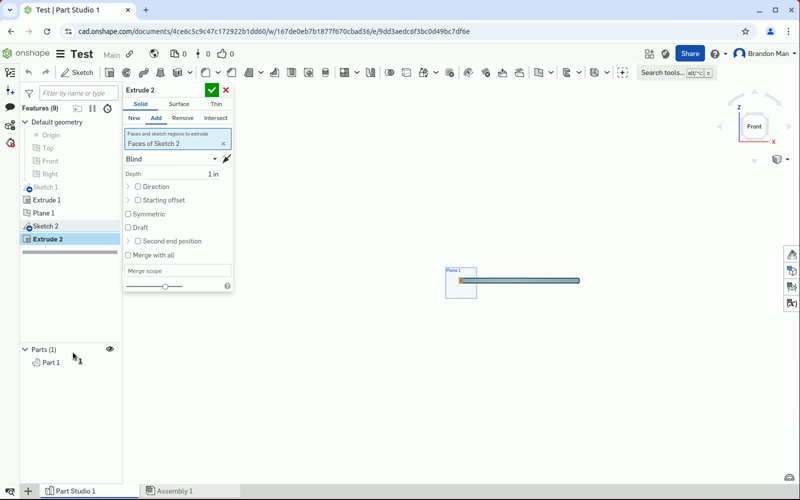
mouse_move(143, 106)
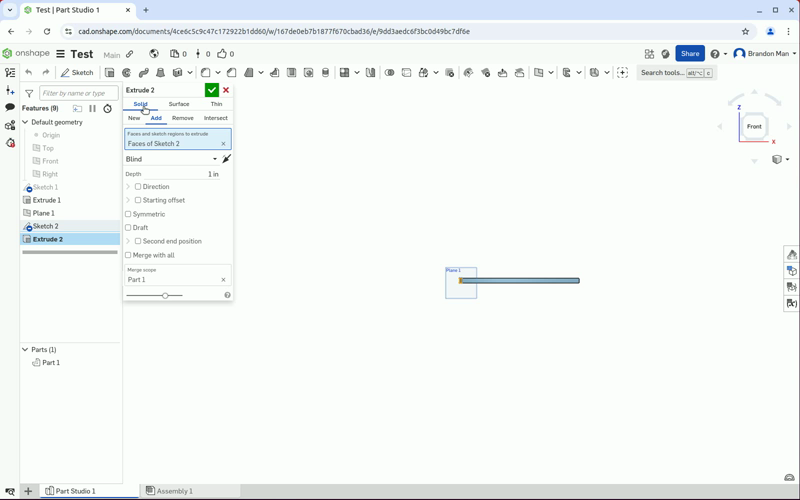
click(143, 106)
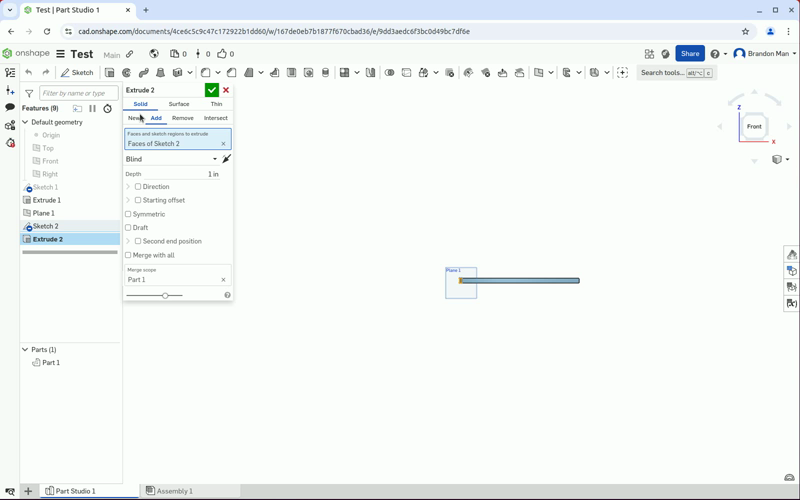
mouse_move(137, 120)
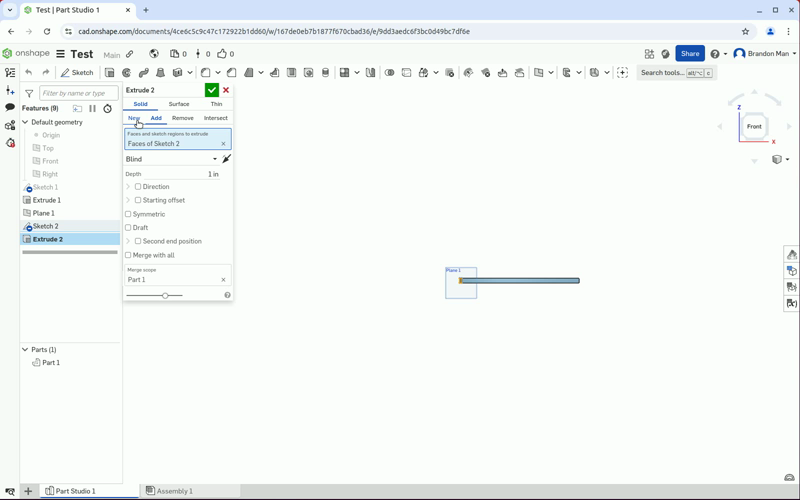
click(137, 120)
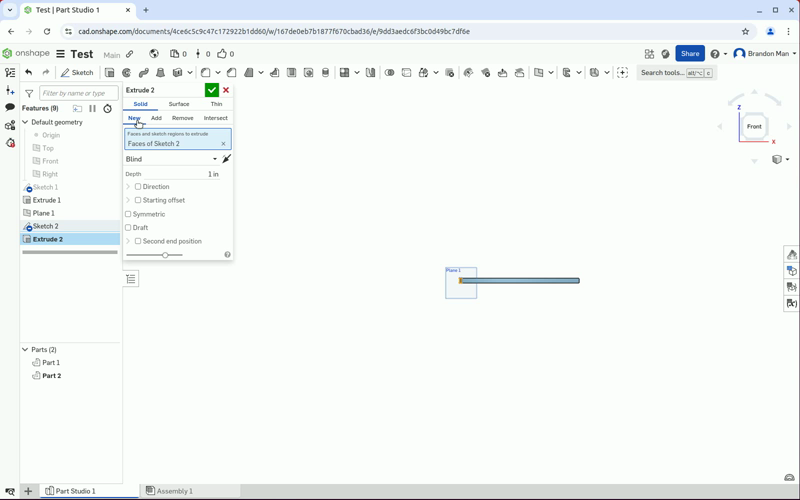
key(tab, 4)
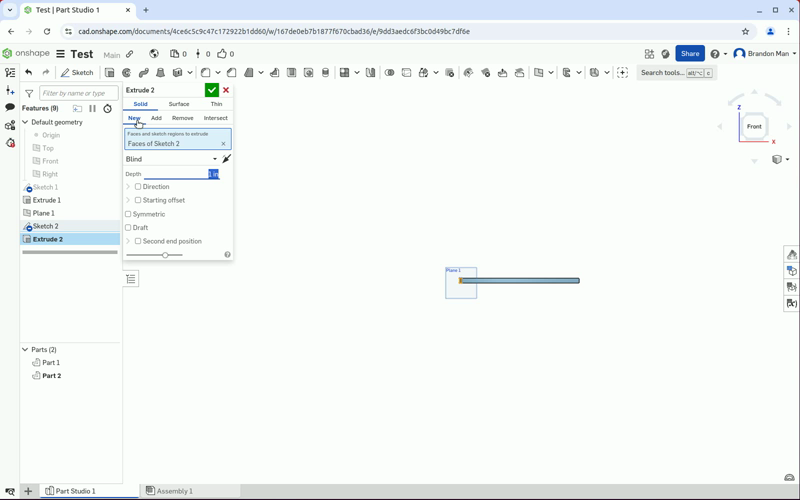
text(3.851)
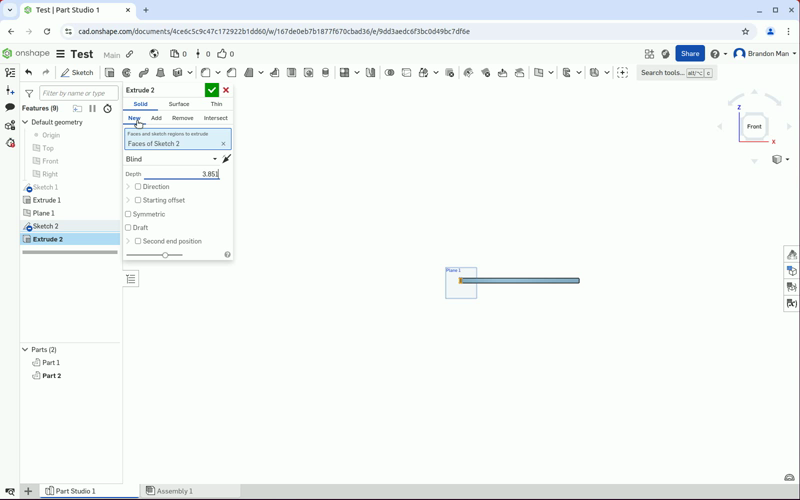
key(tab, 3)
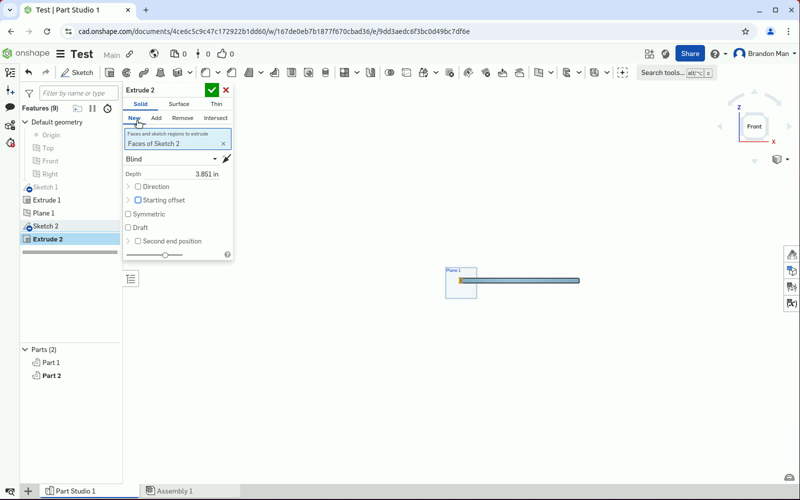
key(tab, 2)
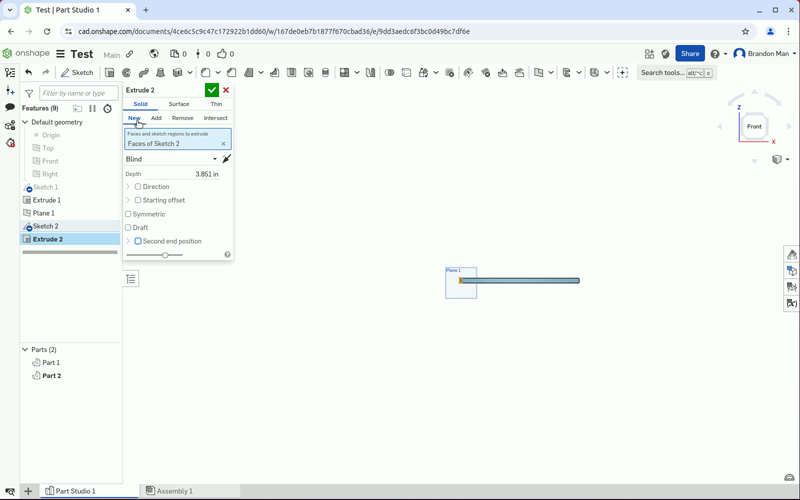
key(space)
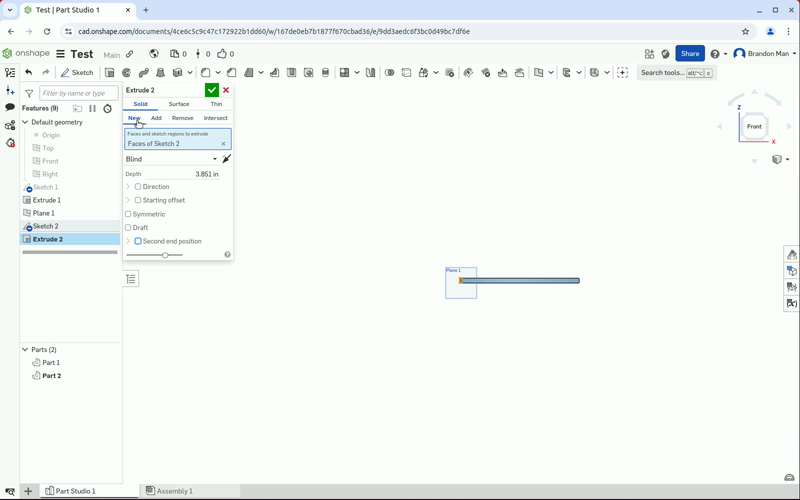
key(tab, 3)
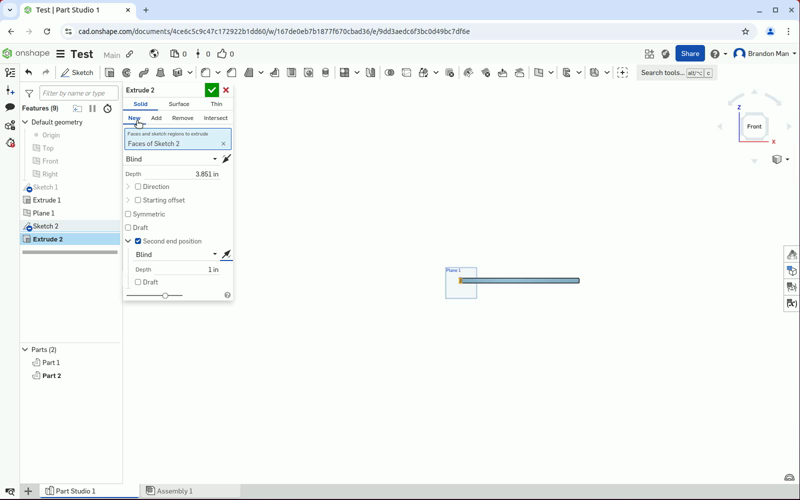
text(0.241)
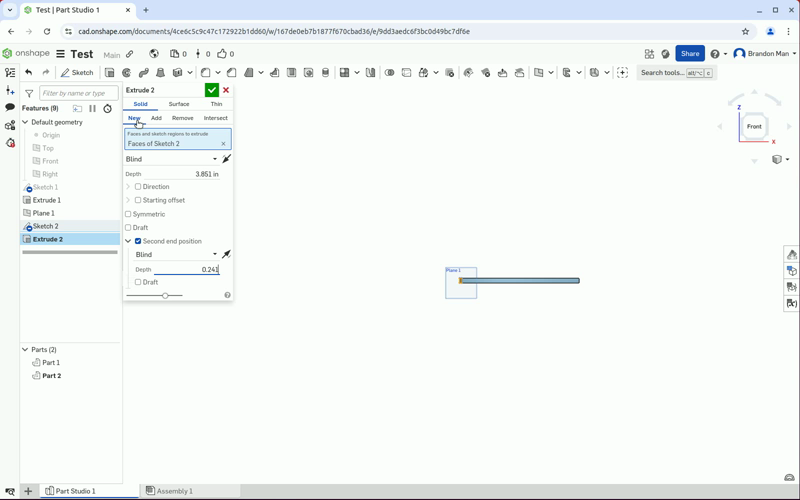
key(enter)
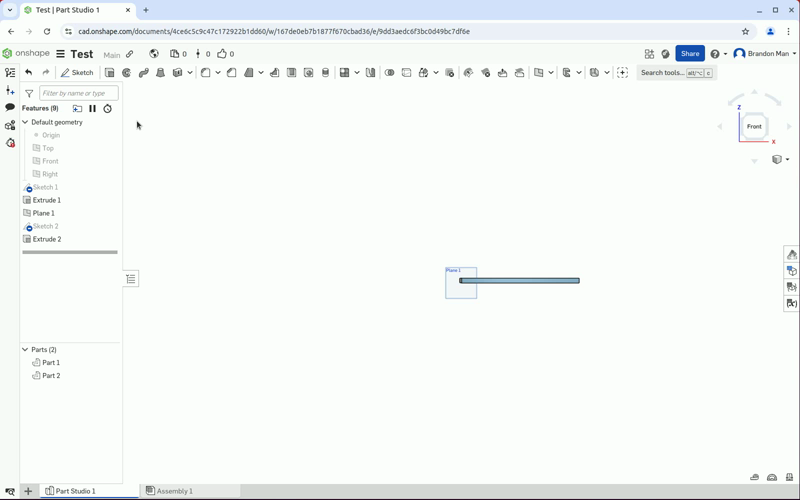
key(shift+h)
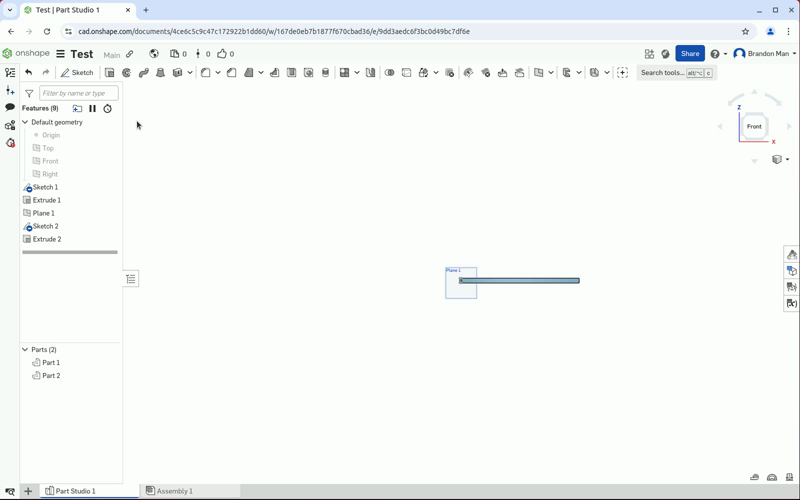
key(shift+h)
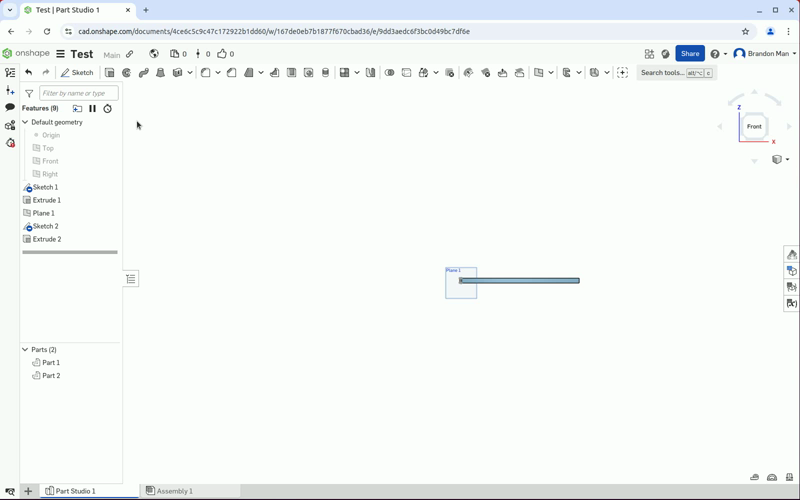
key(shift+7)
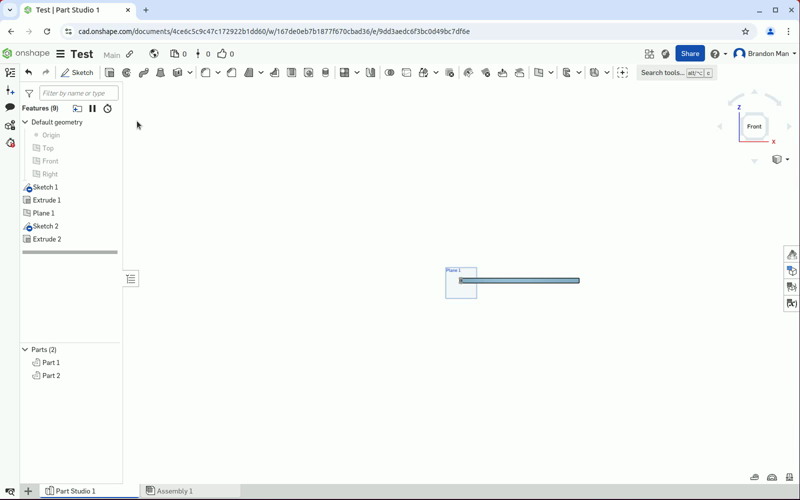
key(left, 2)
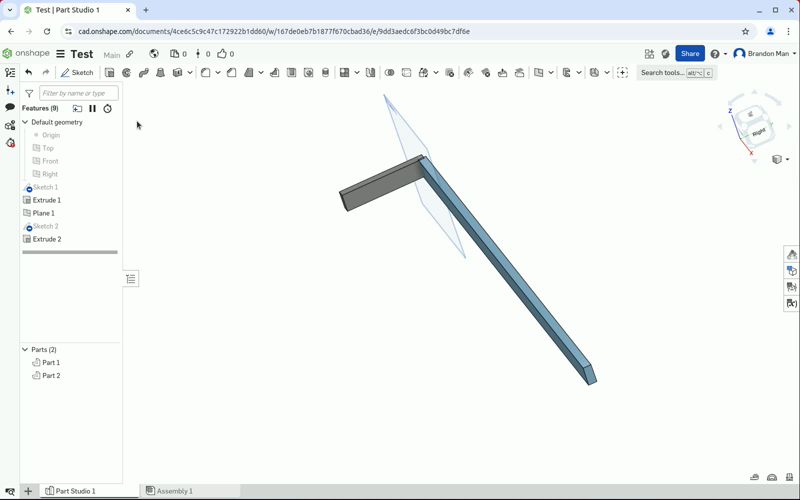
key(down, 2)
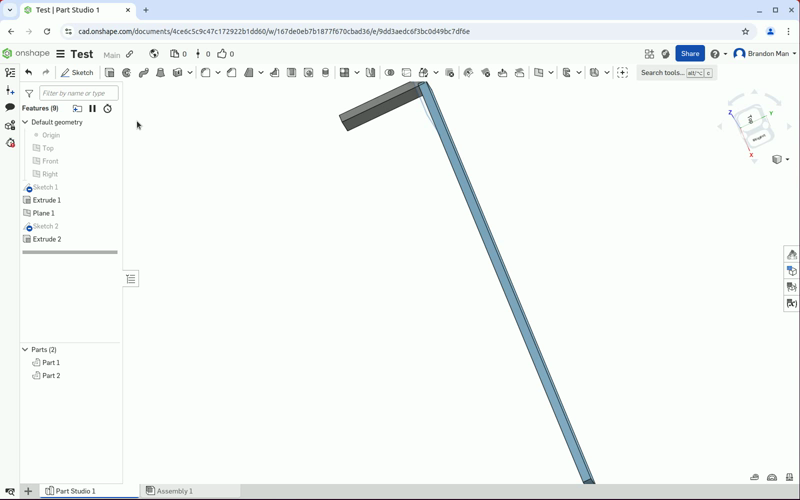
key(up, 2)
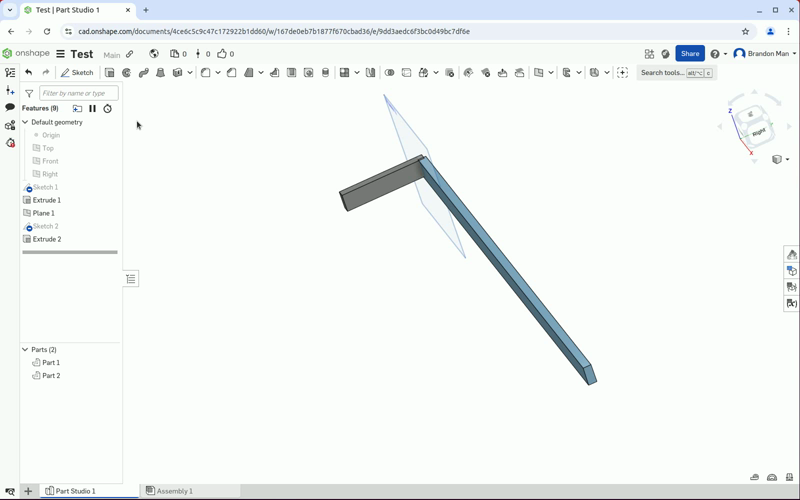
key(right, 2)
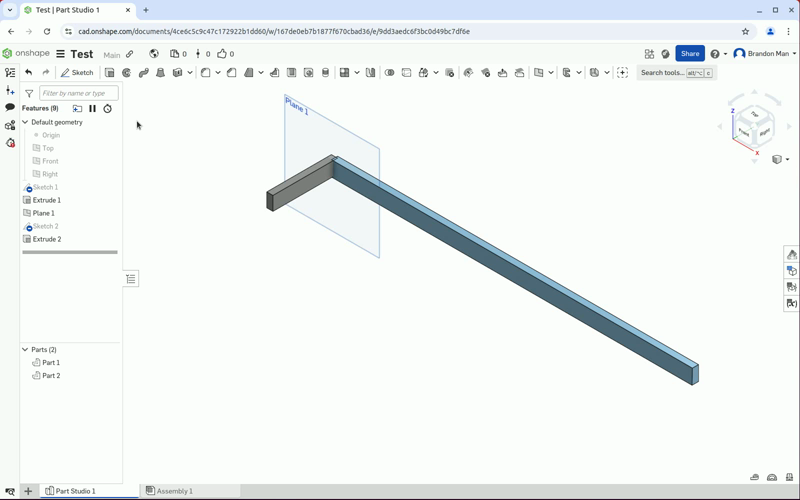
mouse_move(73, 189)
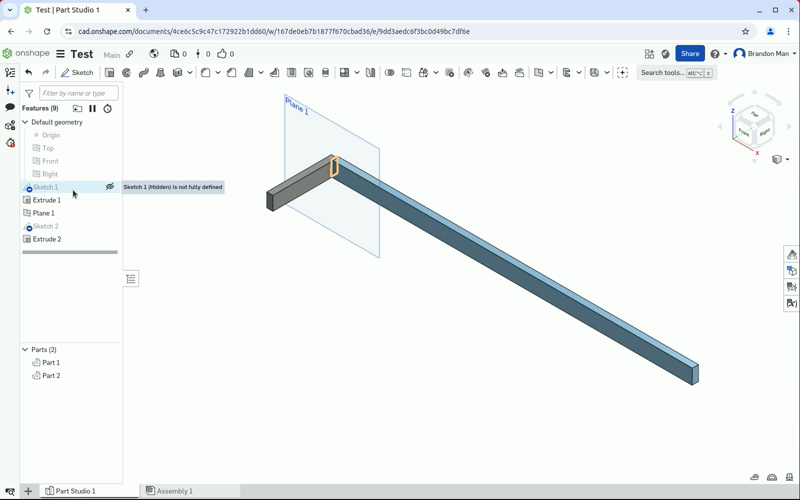
click(73, 189)